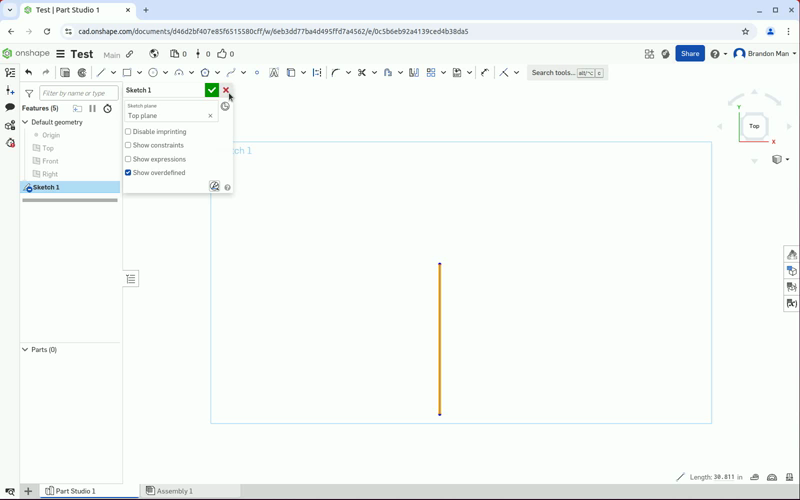
key(shift+h)
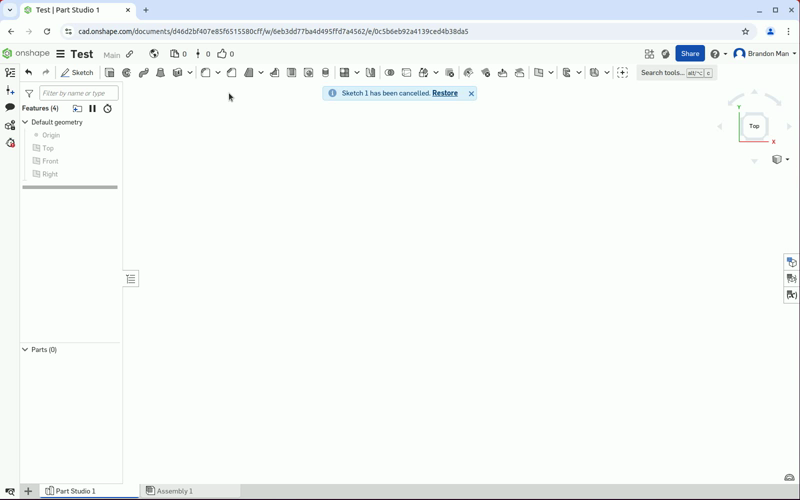
mouse_move(73, 352)
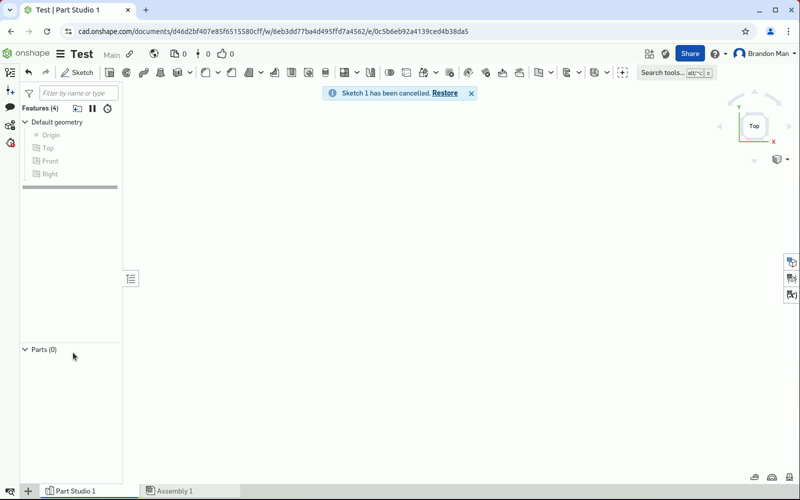
key(y)
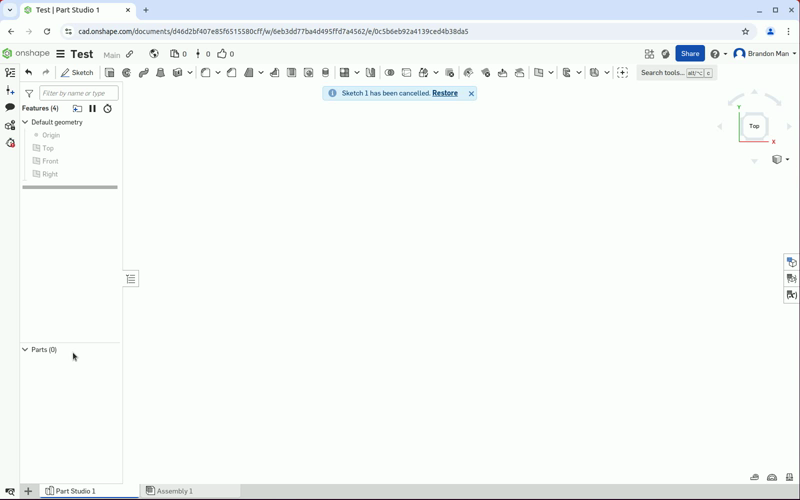
key(shift+p)
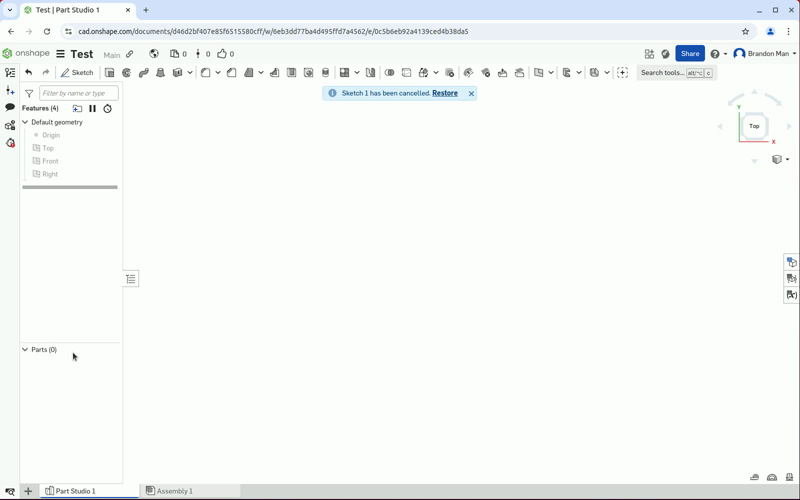
key(space)
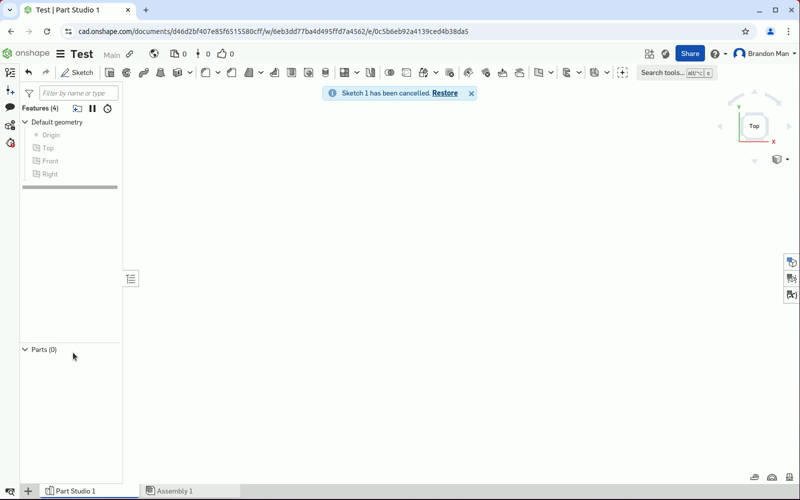
key_down(shift)
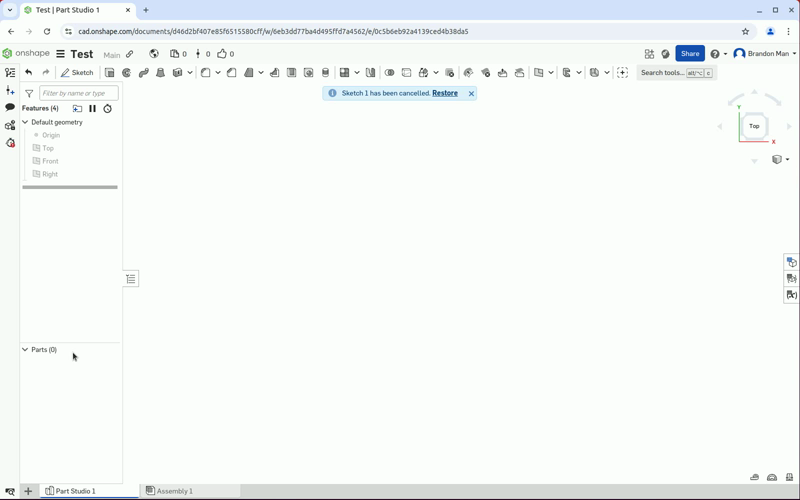
key(up)
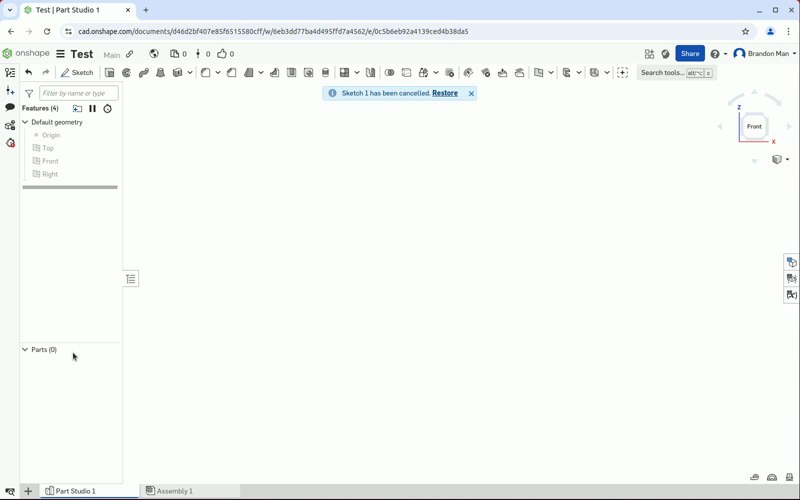
key_up(shift)
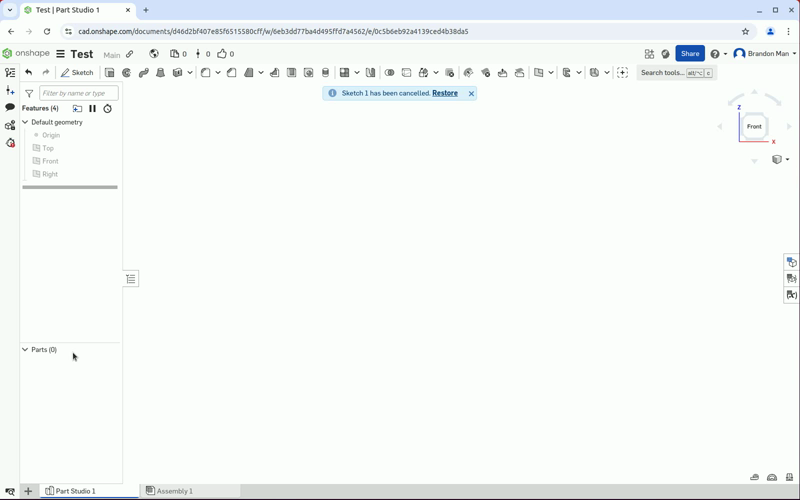
mouse_move(73, 352)
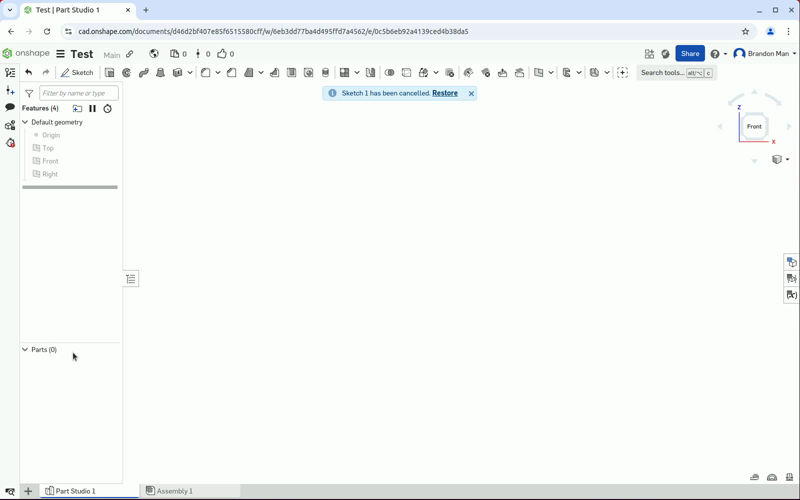
key(shift+y)
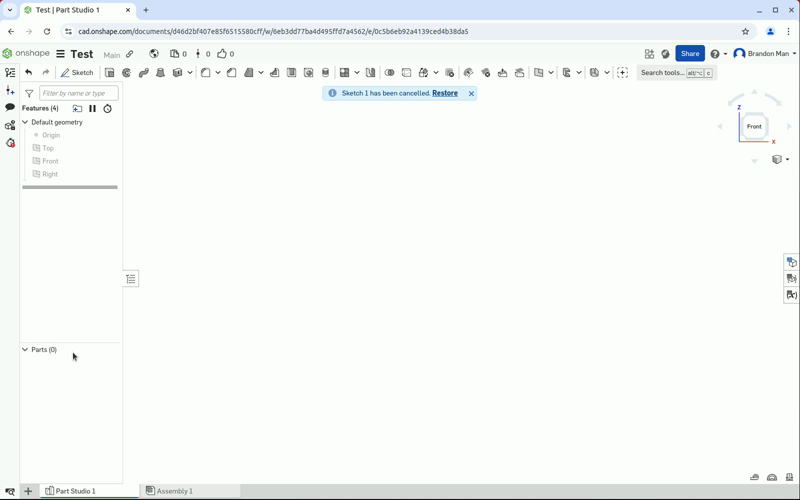
key(shift+s)
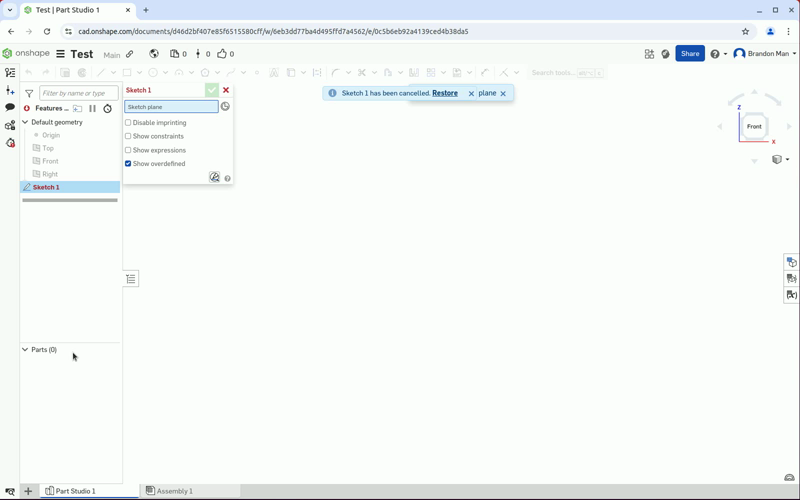
mouse_move(73, 163)
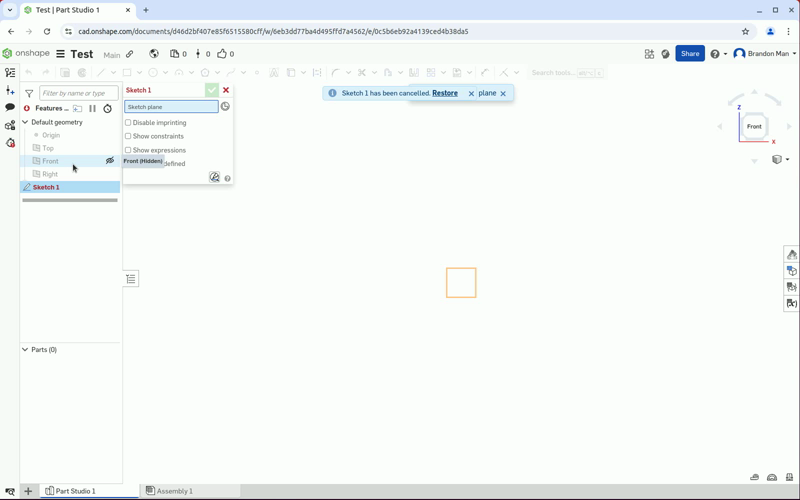
click(73, 163)
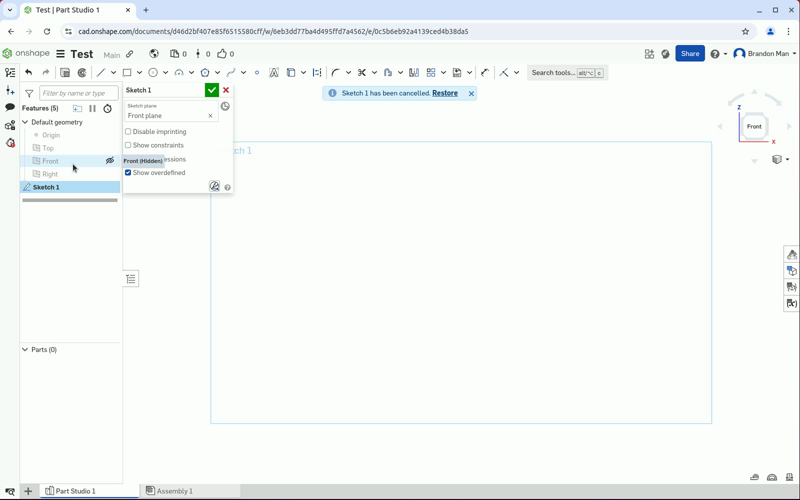
mouse_move(73, 352)
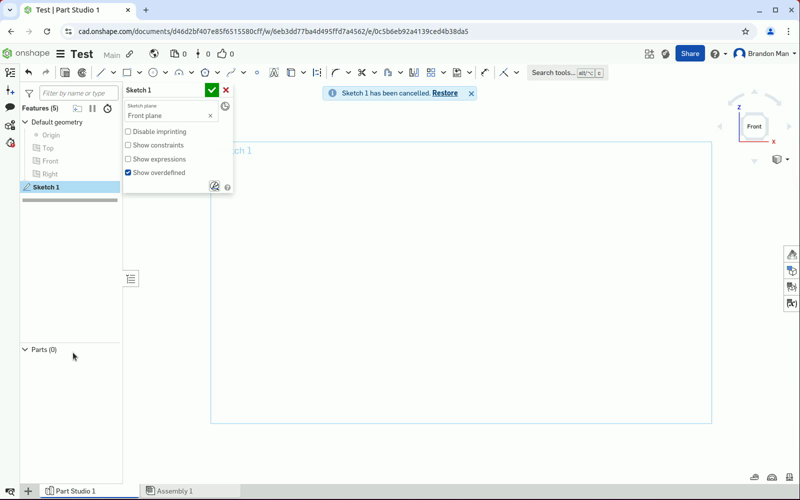
key(y)
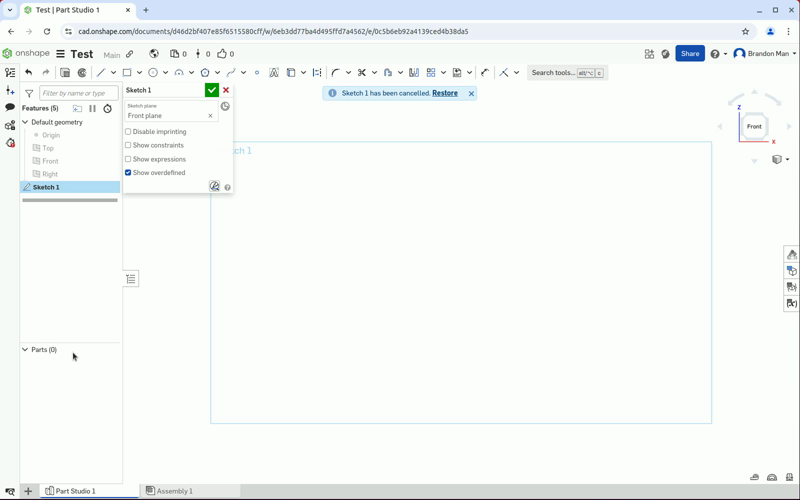
key(l)
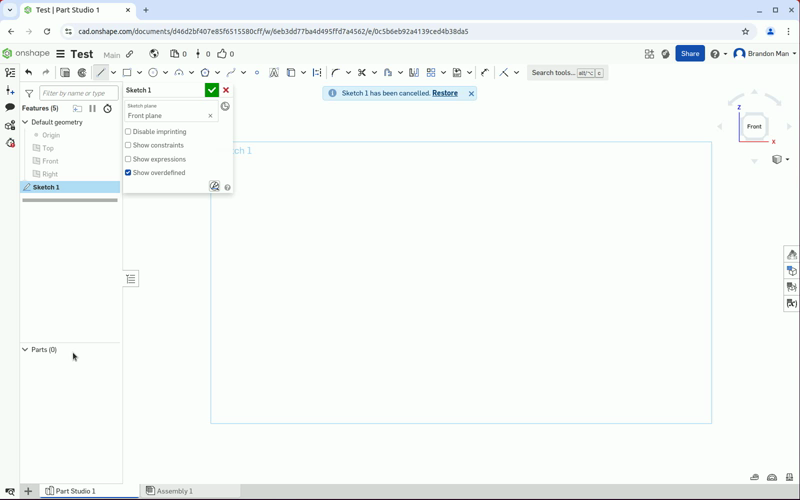
key_down(shift)
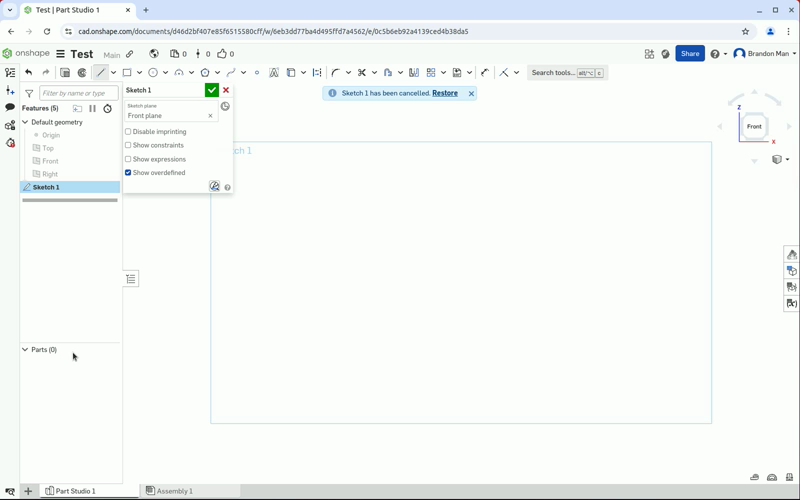
mouse_move(423, 320)
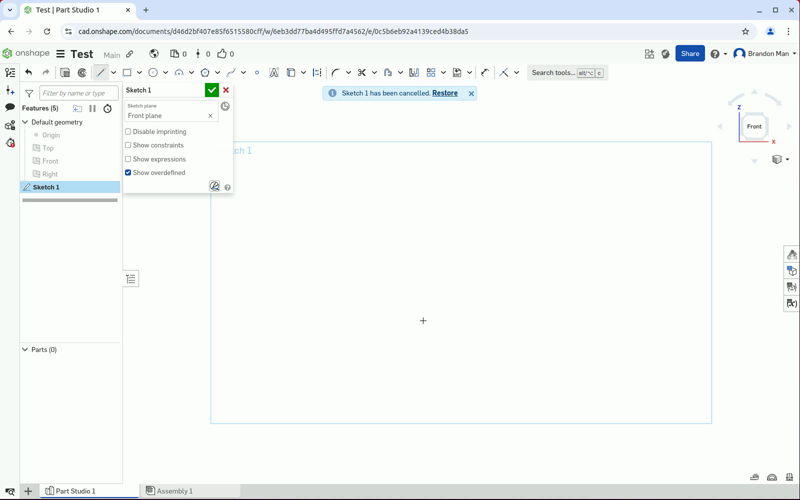
click(423, 320)
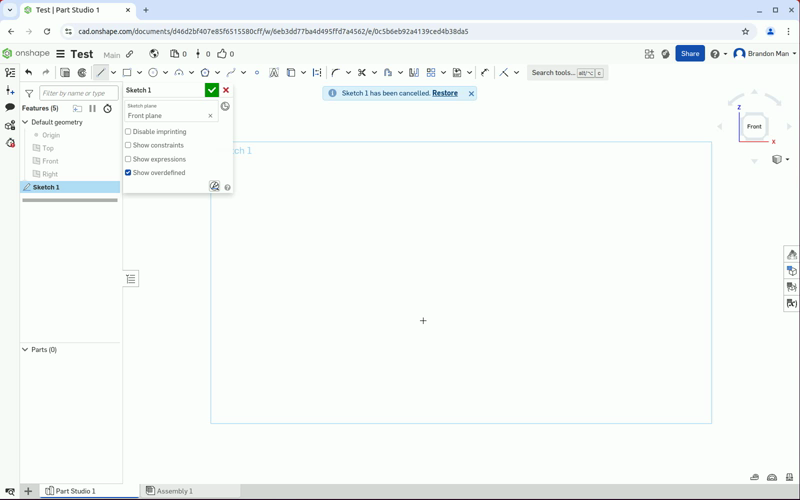
key_up(shift)
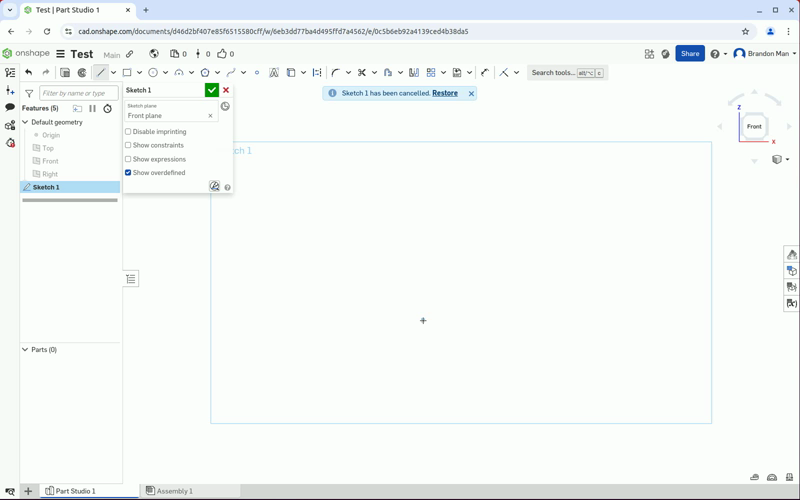
key_down(shift)
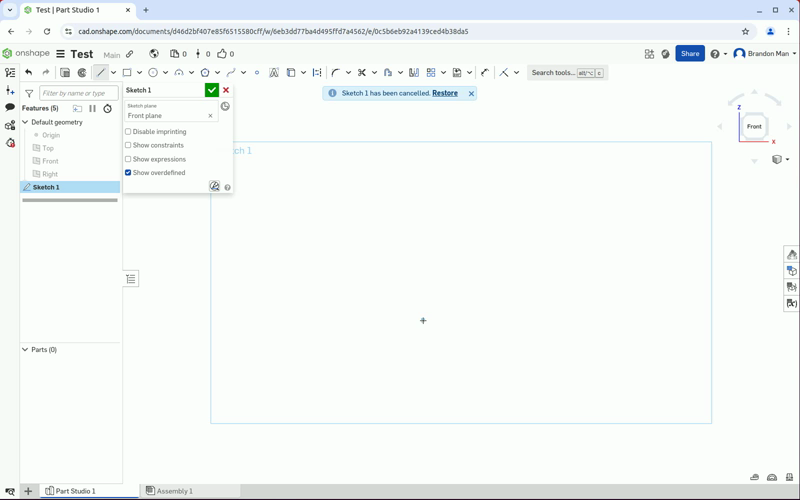
mouse_move(498, 320)
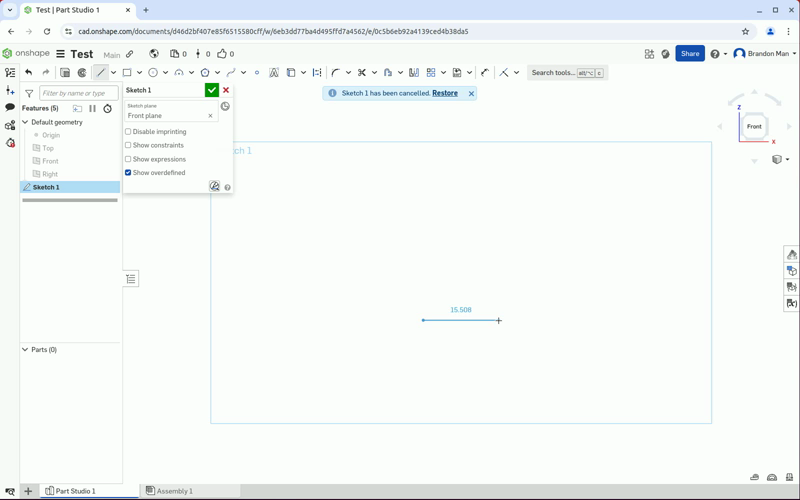
click(498, 320)
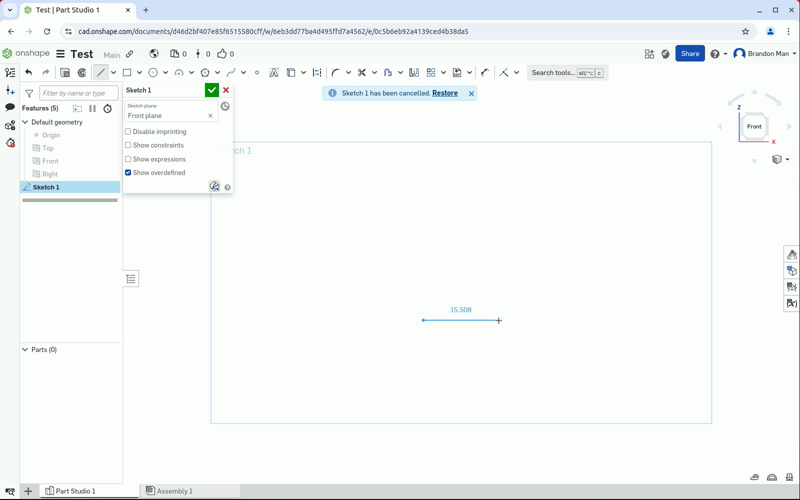
key_up(shift)
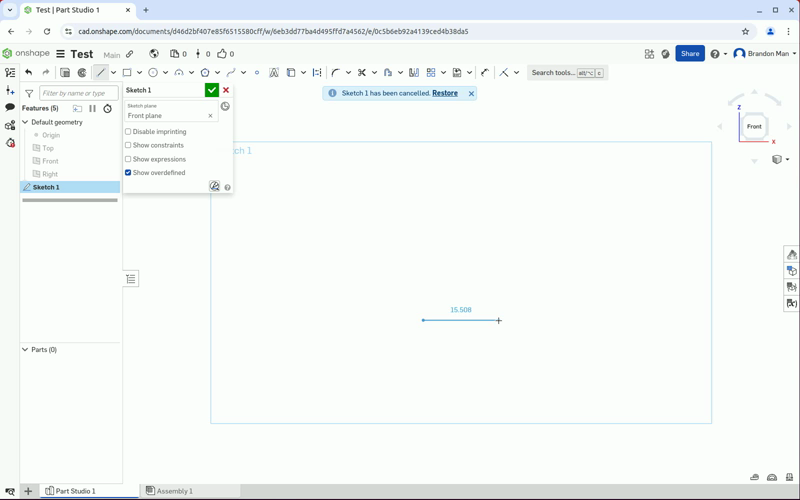
key_down(shift)
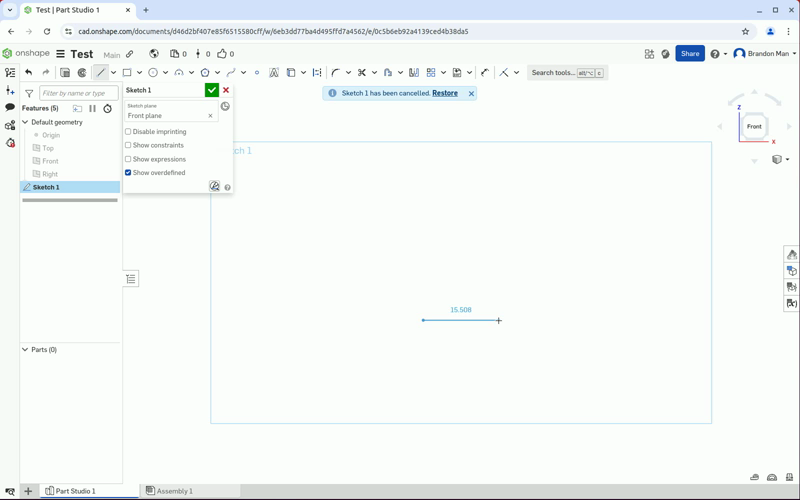
mouse_move(498, 245)
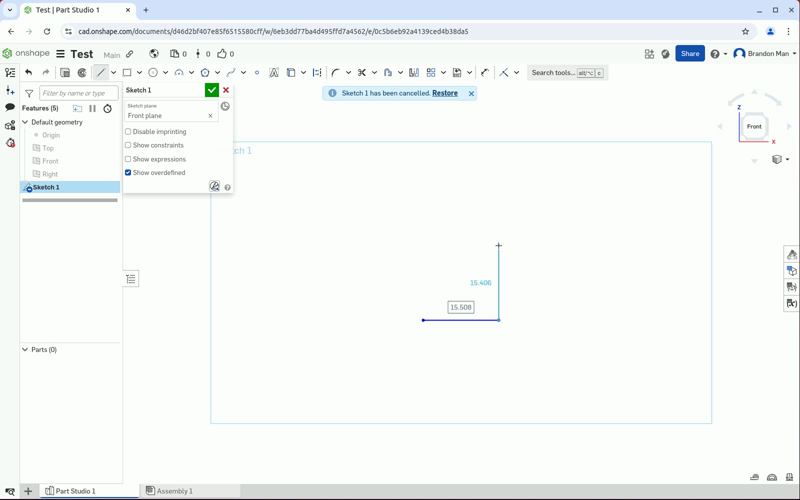
click(498, 245)
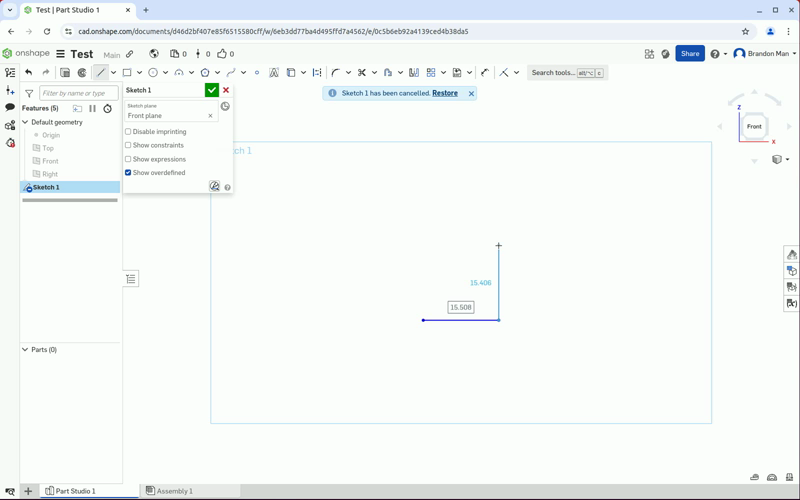
key_up(shift)
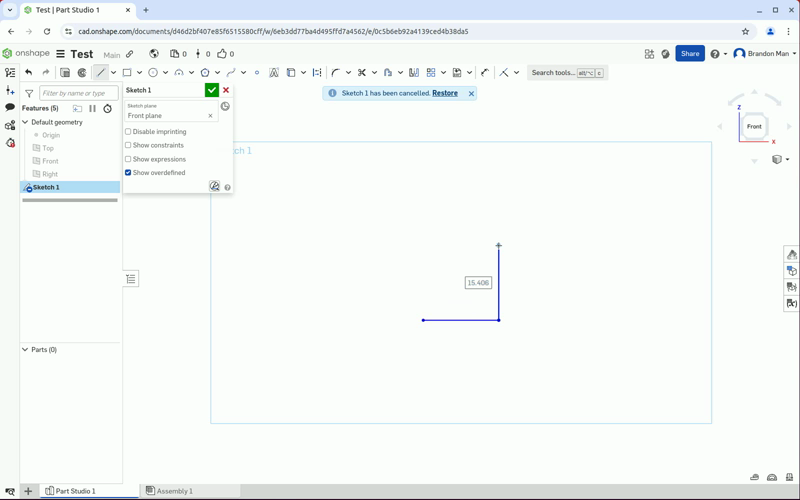
key_down(shift)
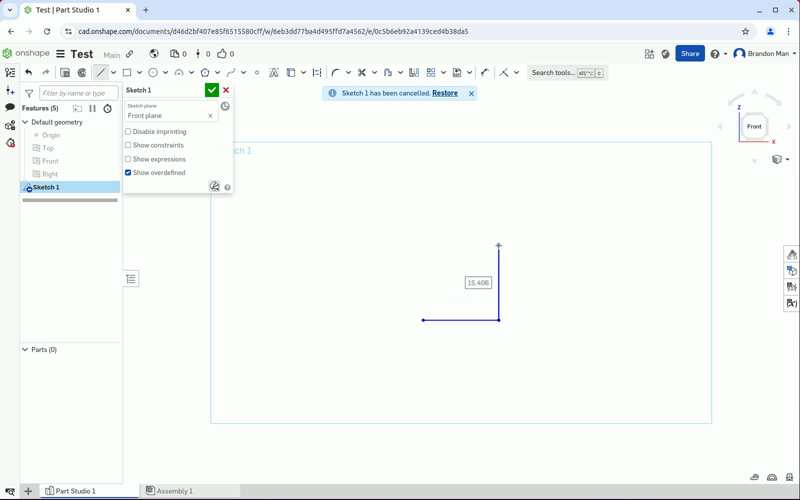
mouse_move(423, 245)
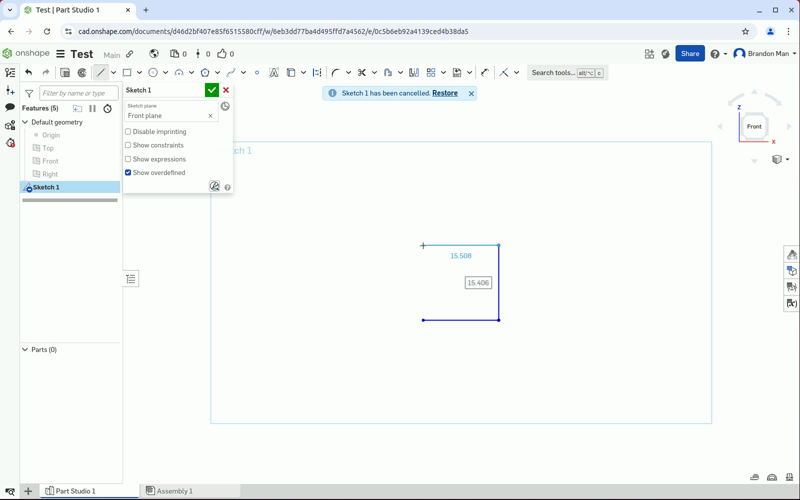
click(423, 245)
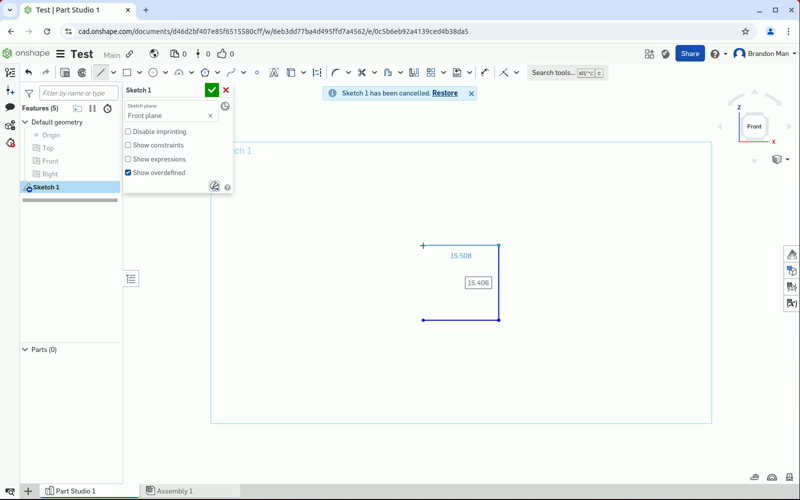
key_up(shift)
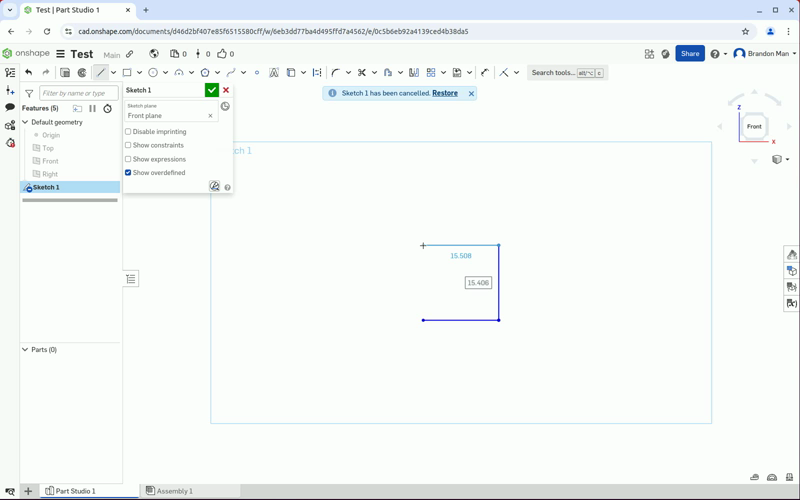
key_down(shift)
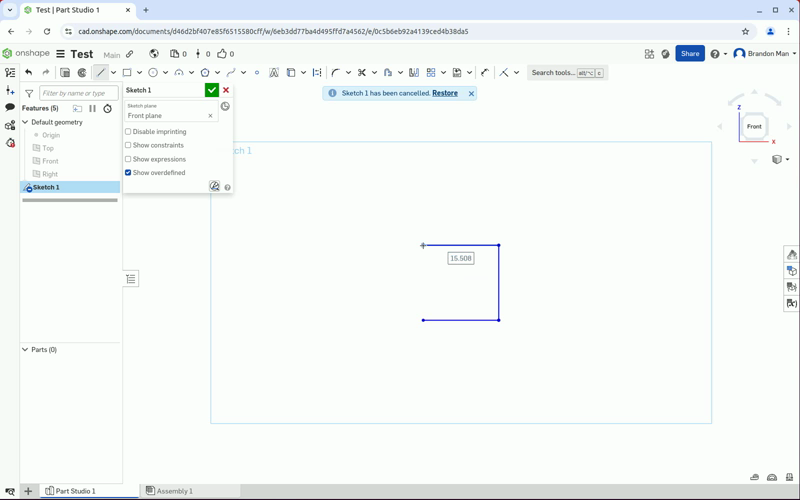
mouse_move(423, 320)
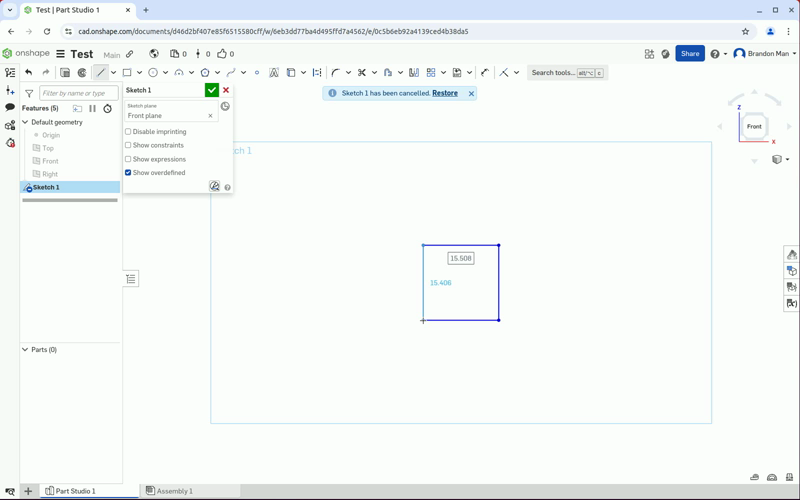
key_up(shift)
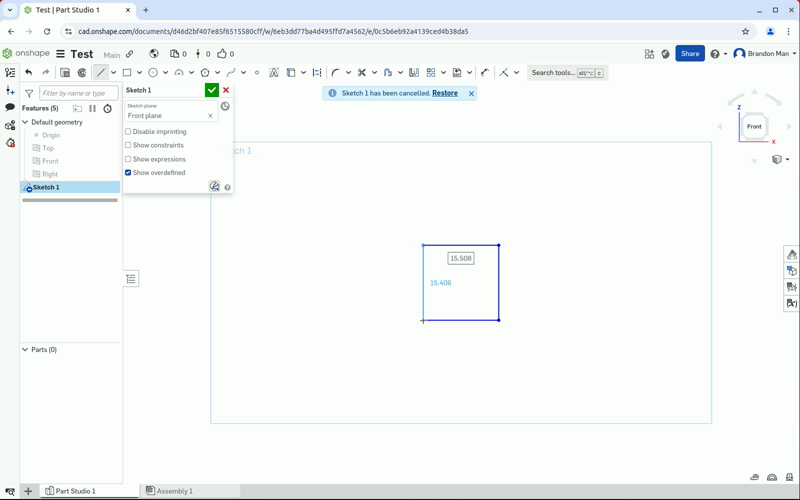
click(423, 320)
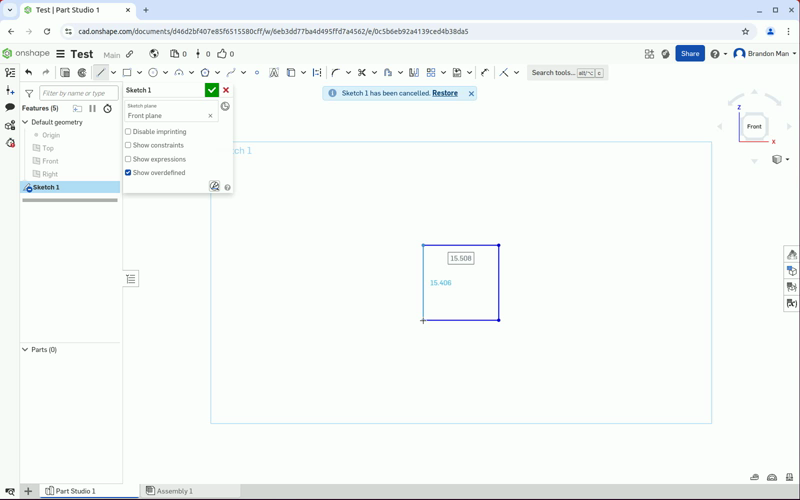
key(esc)
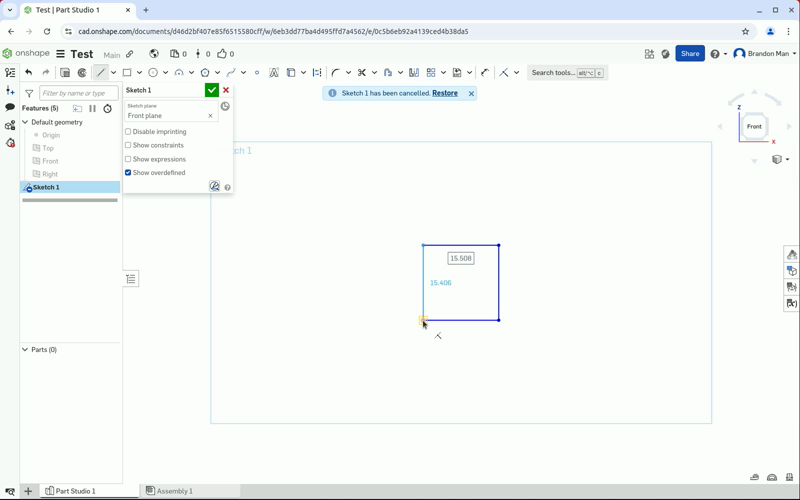
mouse_move(460, 292)
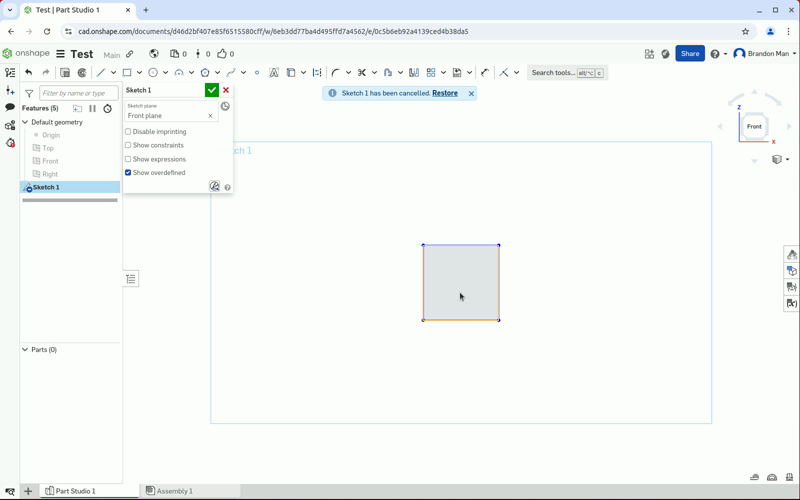
click(460, 292)
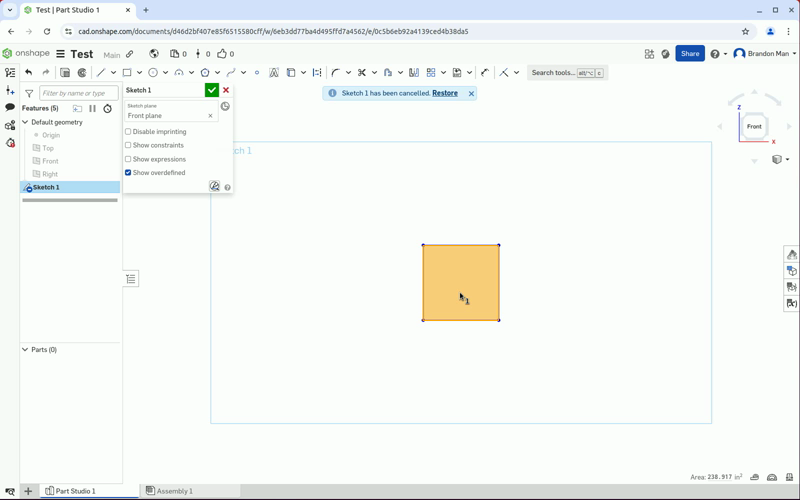
mouse_move(73, 352)
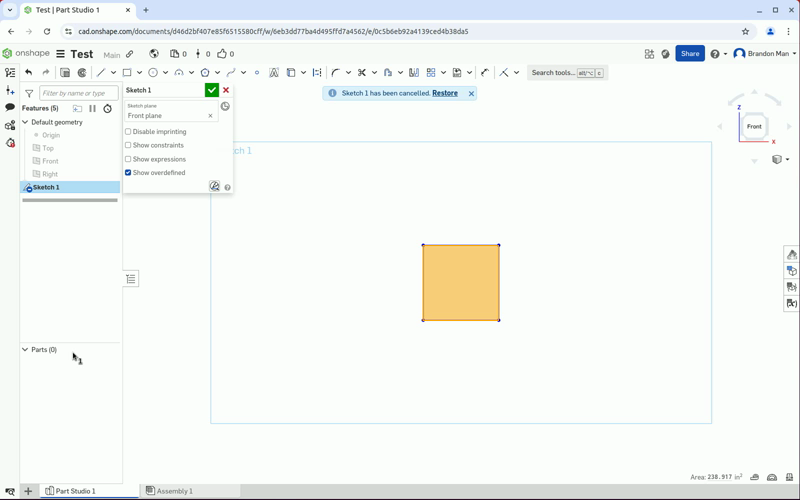
key(shift+y)
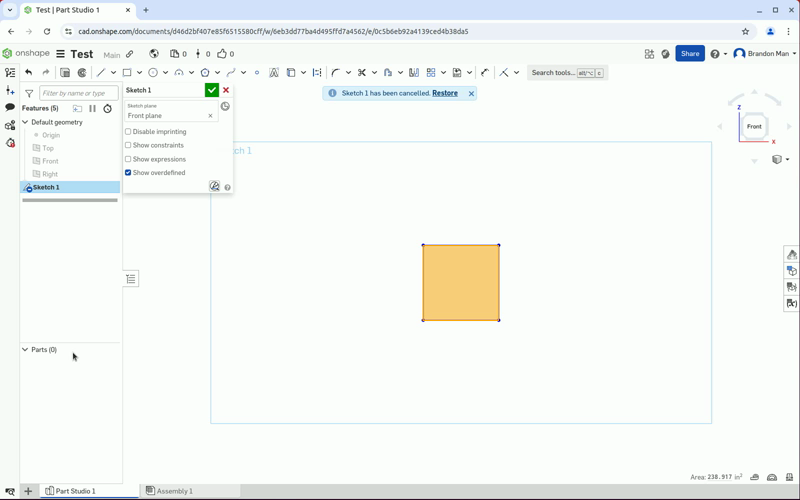
key(shift+e)
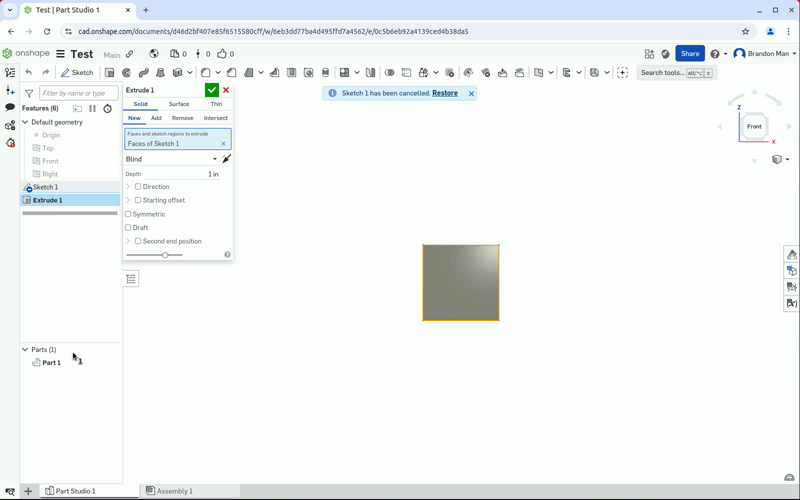
mouse_move(143, 106)
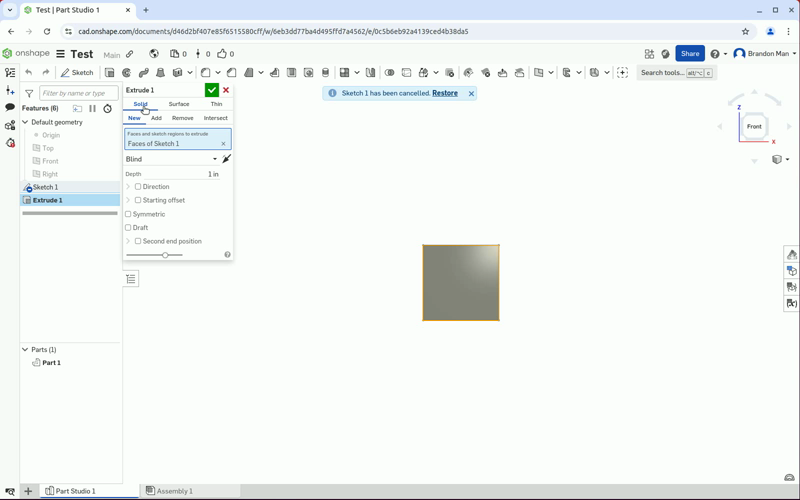
click(143, 106)
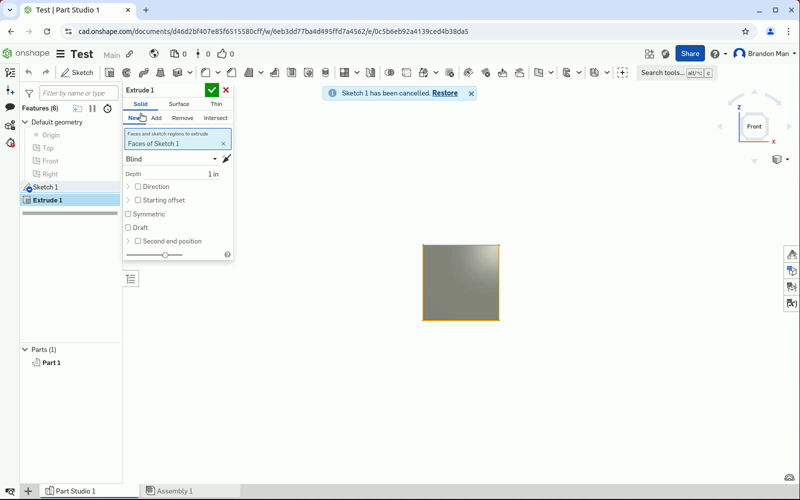
mouse_move(137, 120)
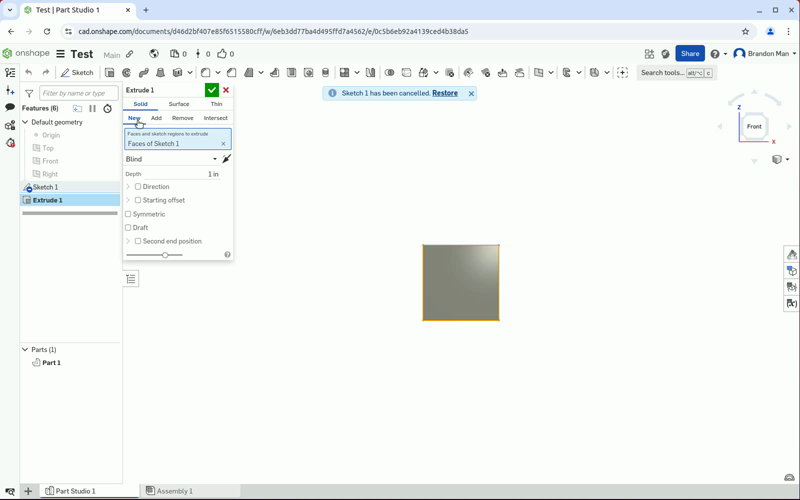
click(137, 120)
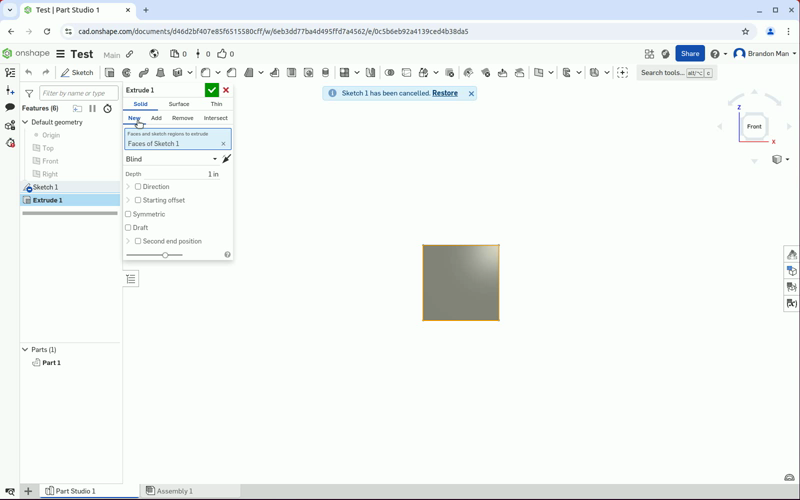
key(tab, 4)
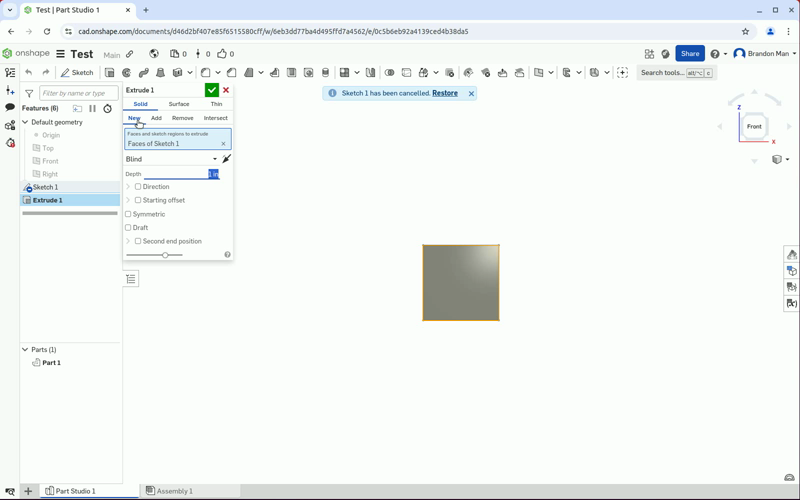
text(1.444)
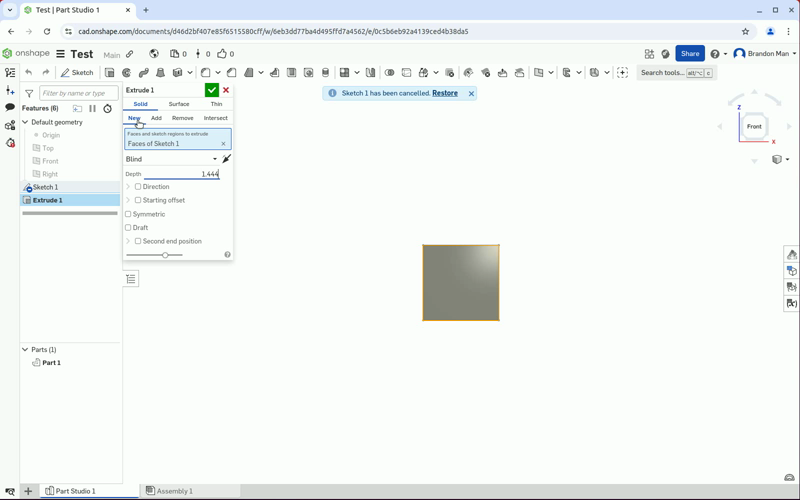
key(enter)
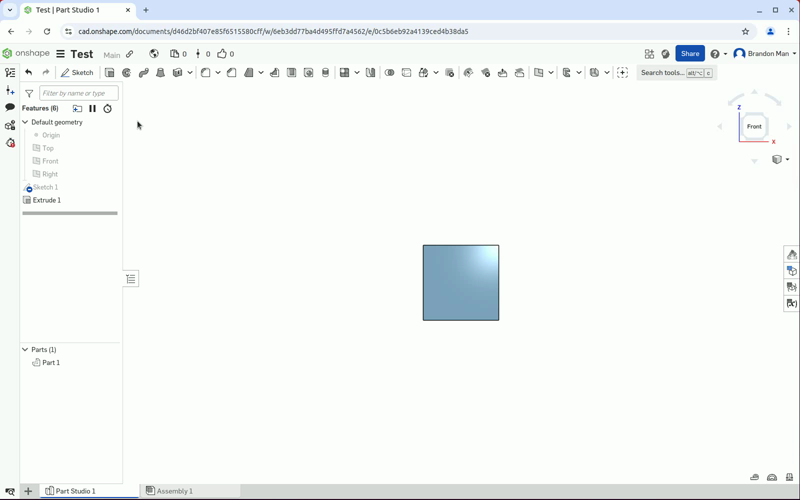
key(shift+h)
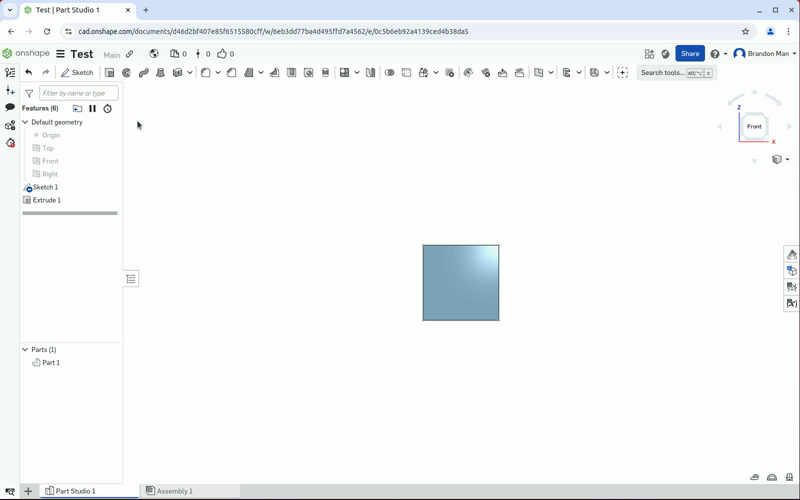
key(shift+h)
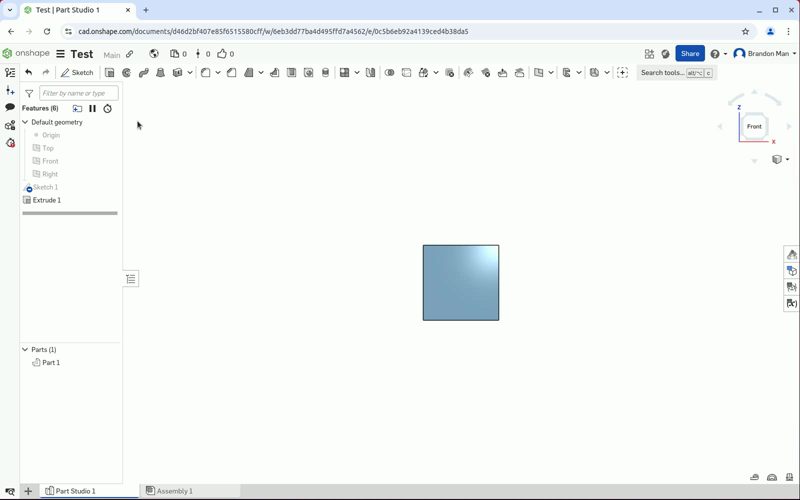
mouse_move(73, 189)
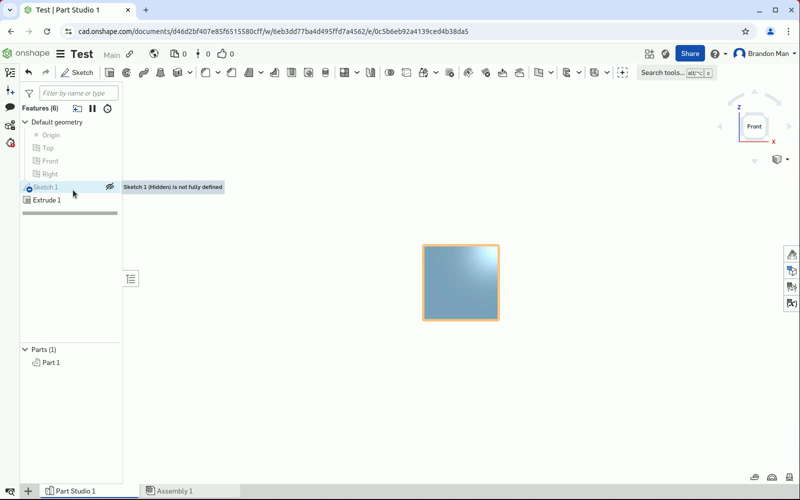
click(73, 189)
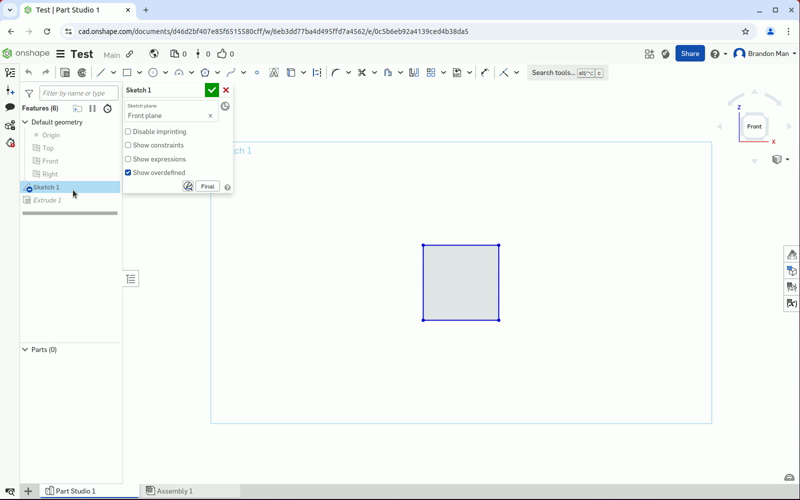
mouse_move(229, 92)
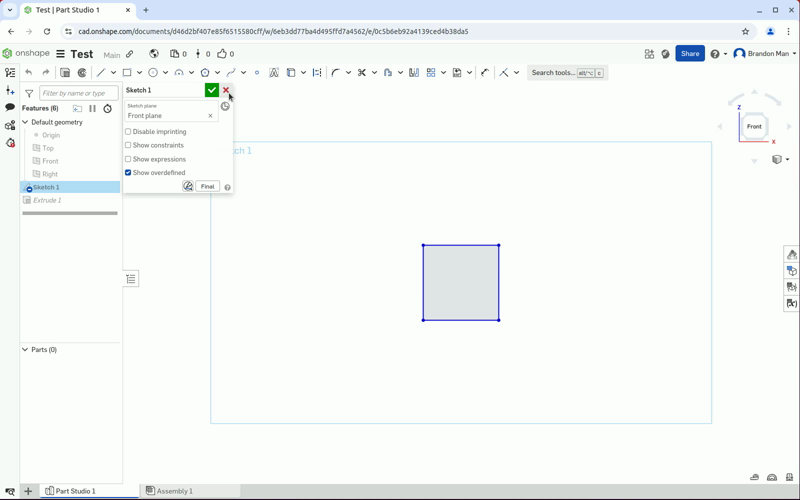
click(229, 92)
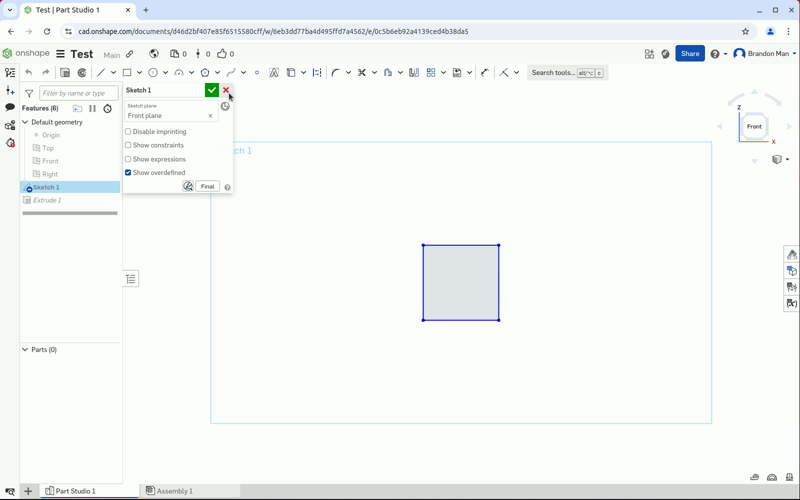
key(shift+s)
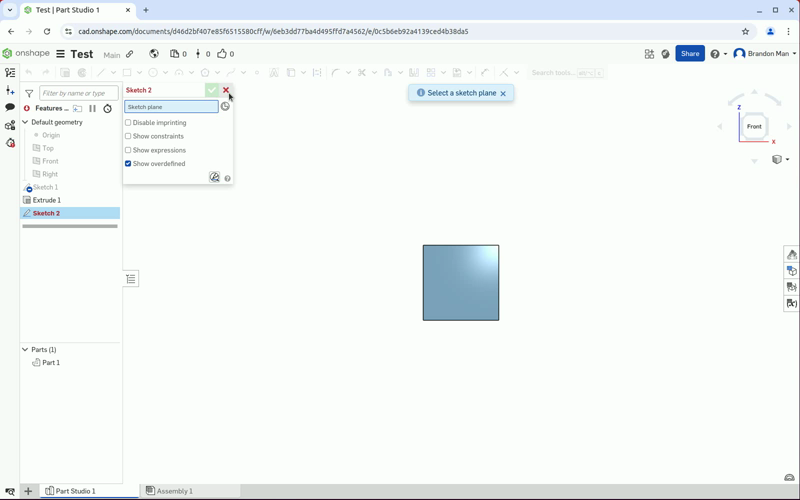
mouse_move(73, 163)
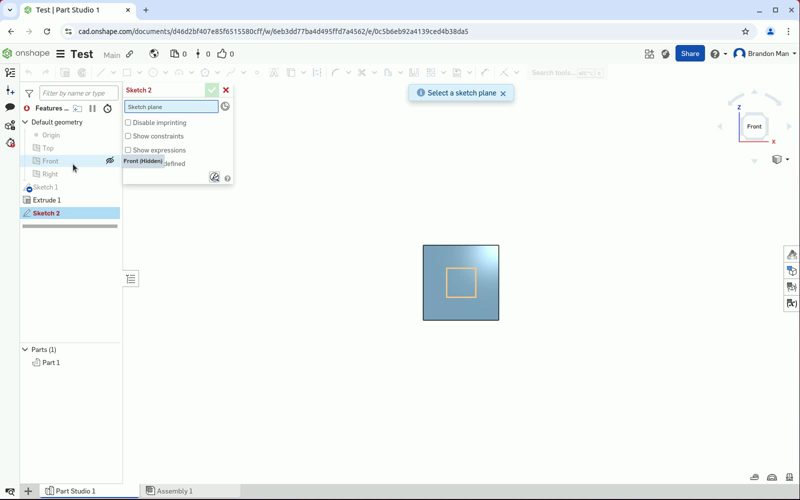
click(73, 163)
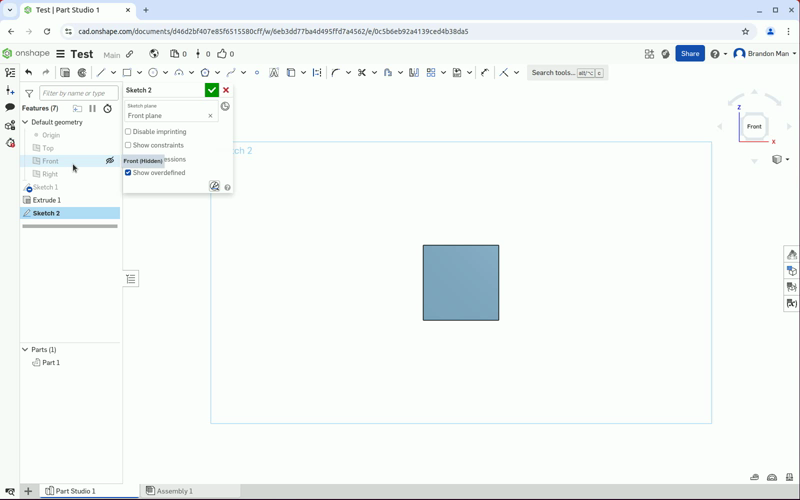
mouse_move(73, 352)
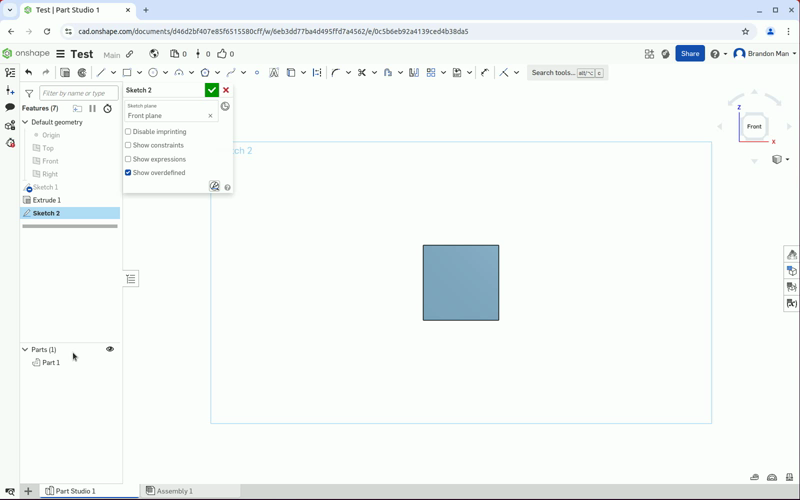
key(y)
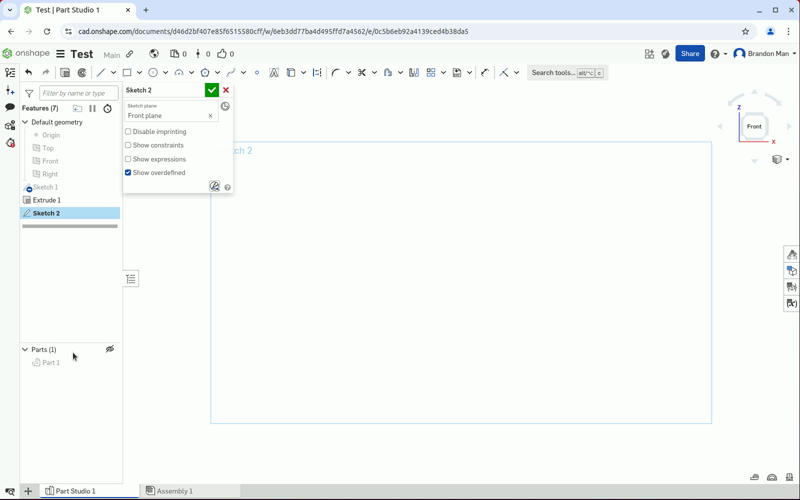
key(l)
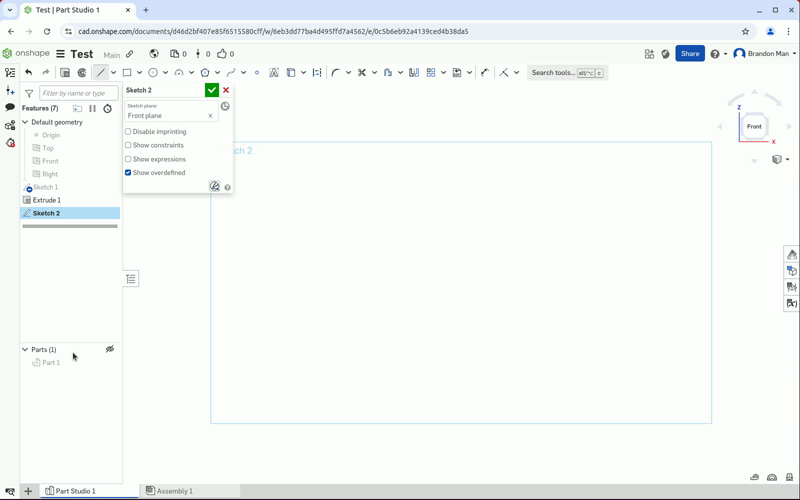
key_down(shift)
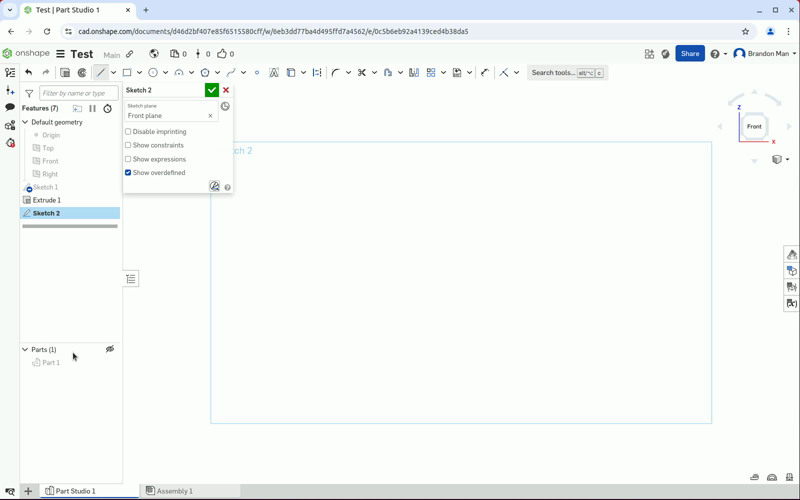
mouse_move(423, 246)
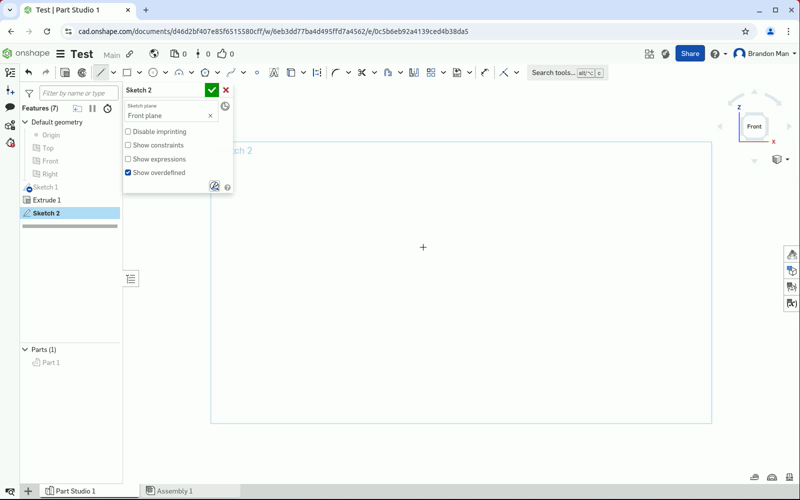
click(423, 246)
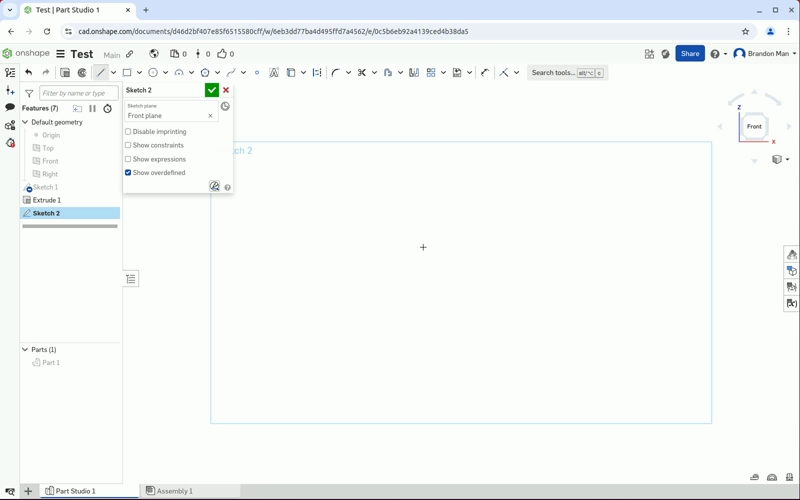
key_up(shift)
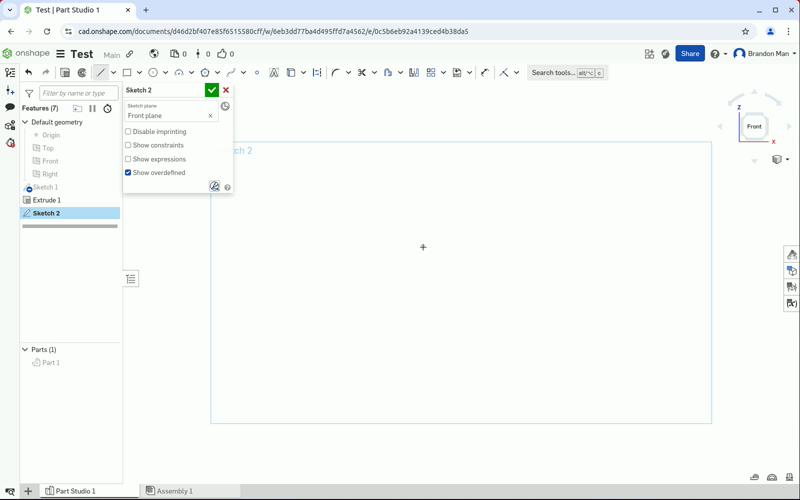
key_down(shift)
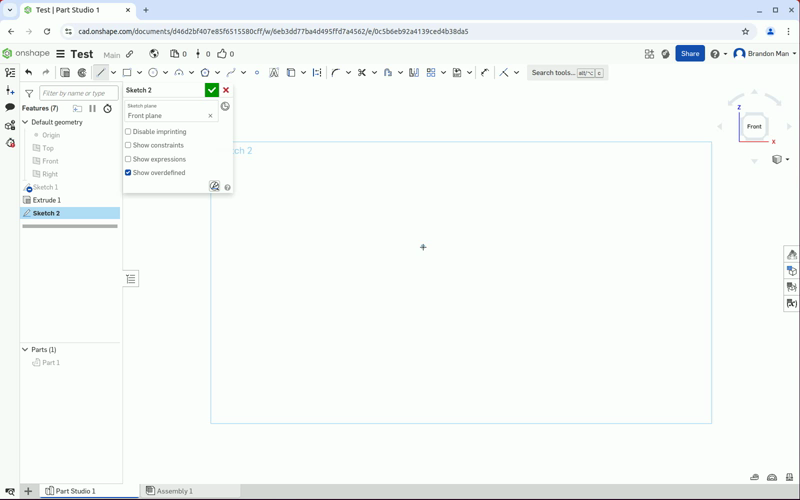
mouse_move(498, 246)
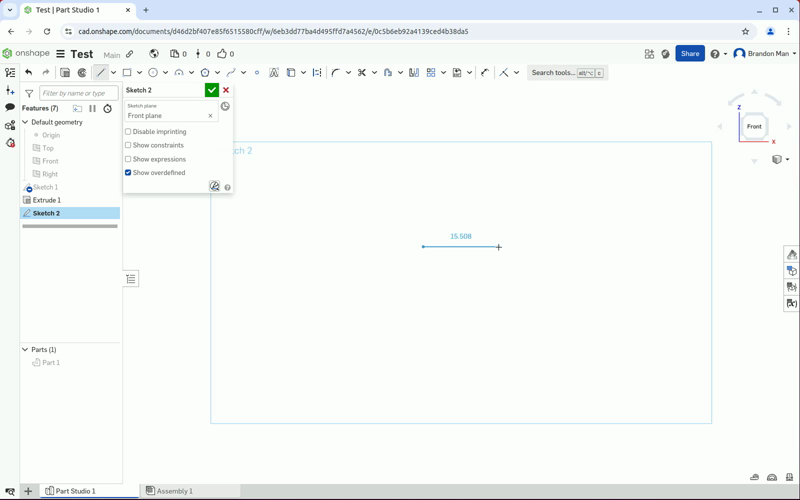
click(498, 246)
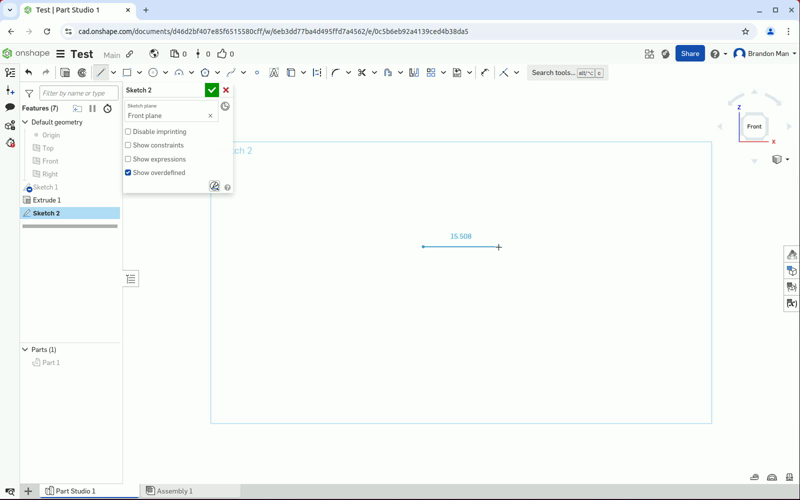
key_up(shift)
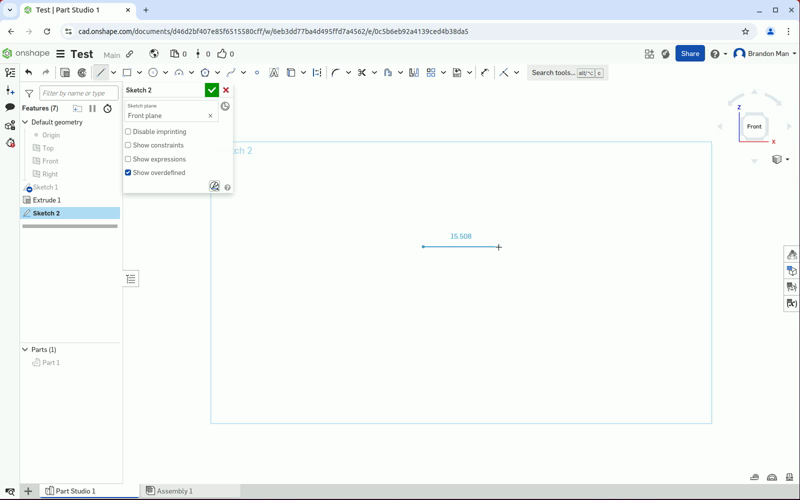
key_down(shift)
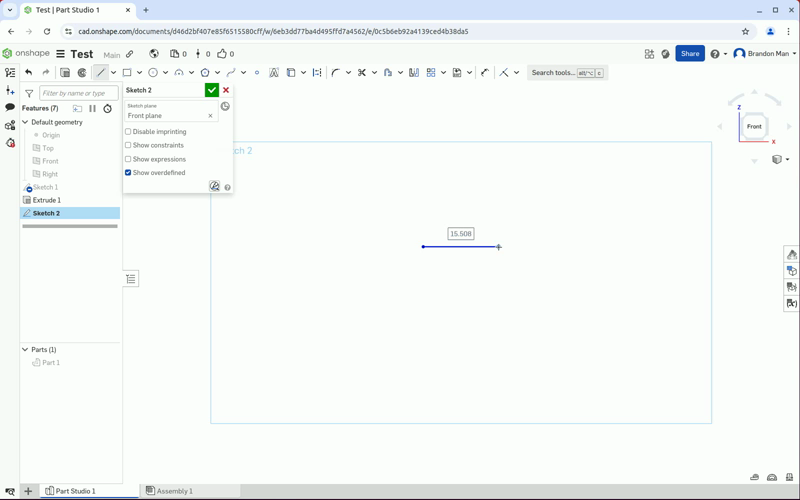
mouse_move(498, 171)
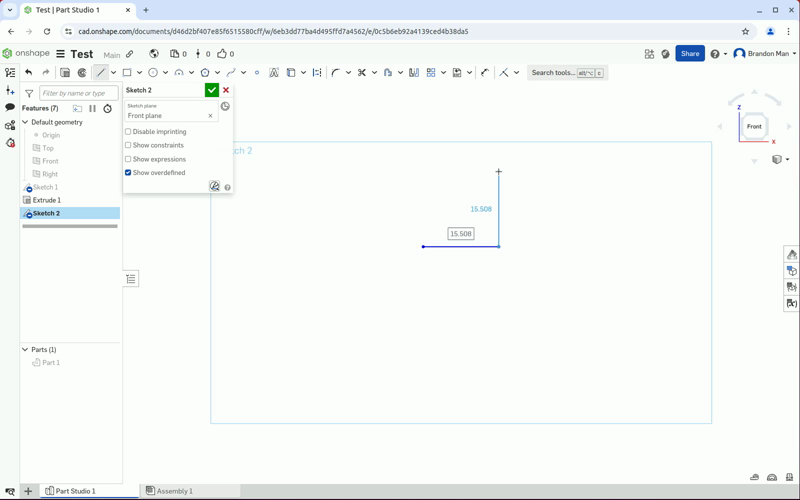
click(498, 171)
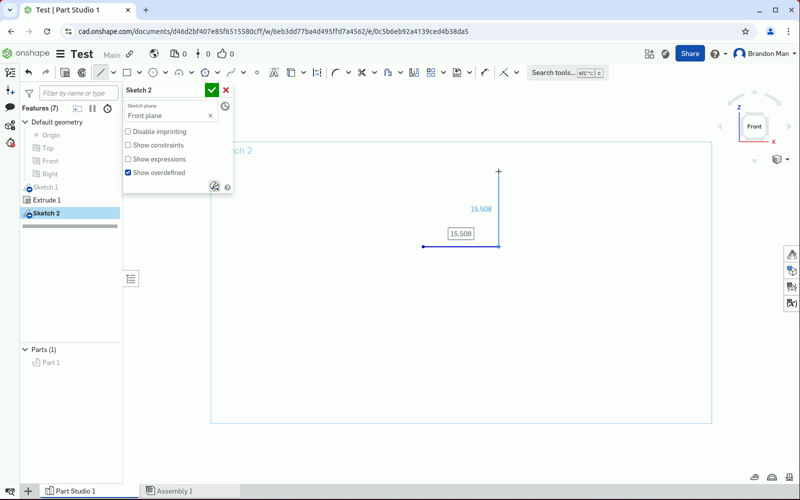
key_up(shift)
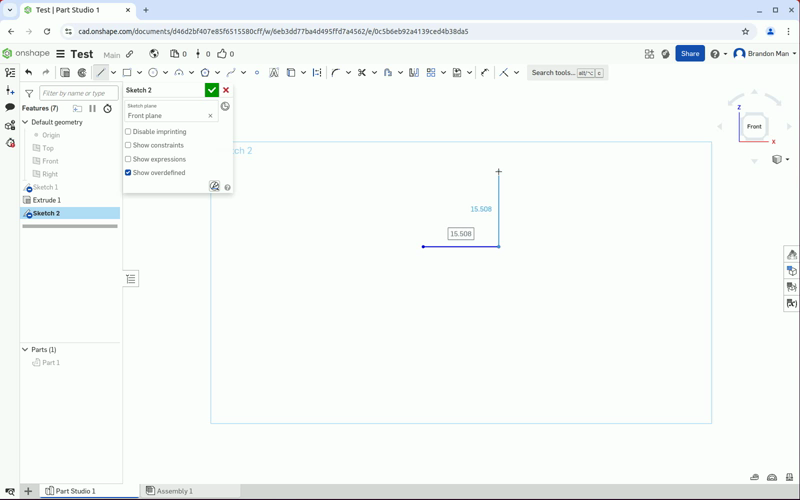
key_down(shift)
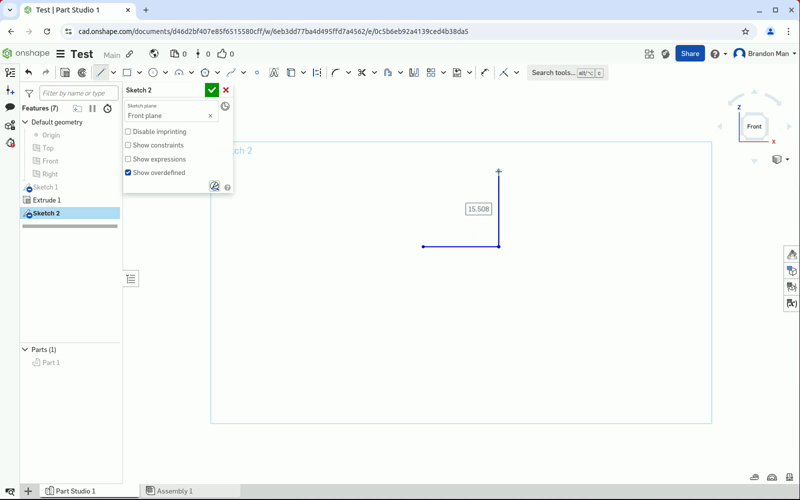
mouse_move(423, 171)
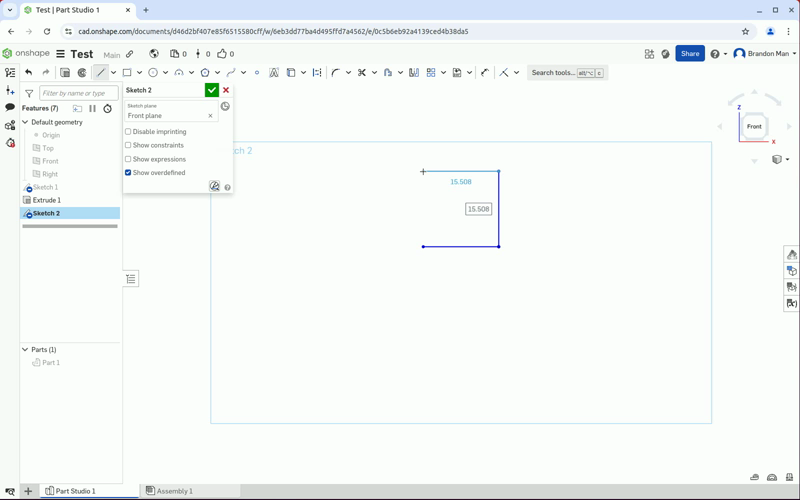
click(423, 171)
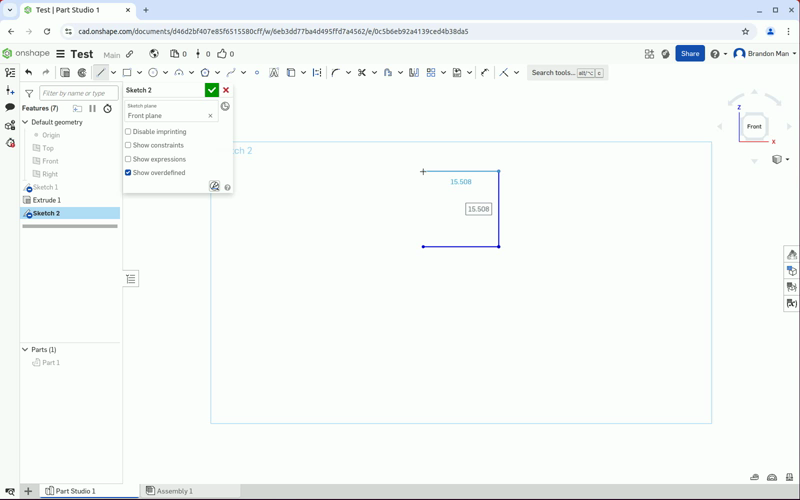
key_up(shift)
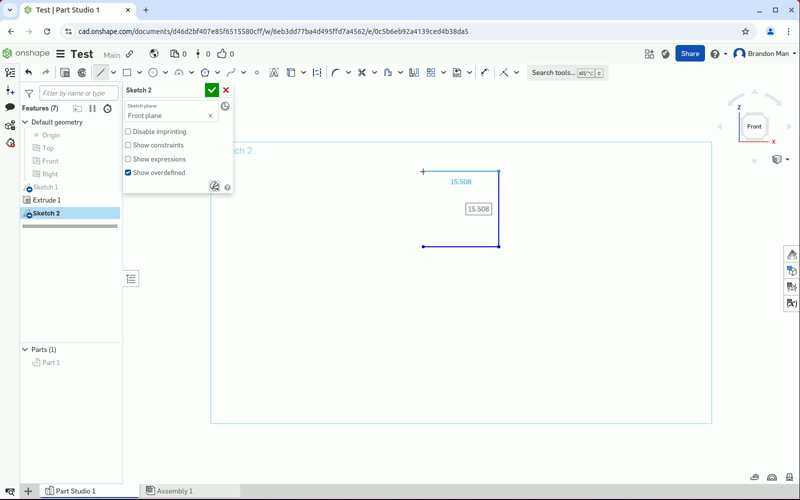
key_down(shift)
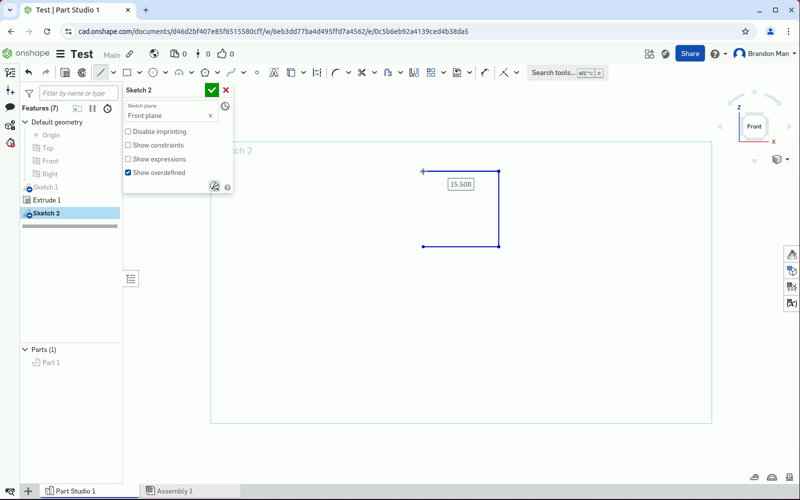
mouse_move(423, 246)
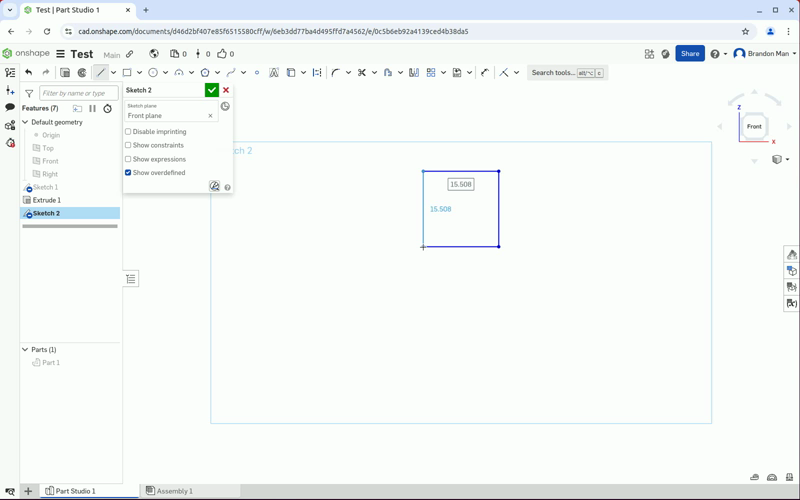
key_up(shift)
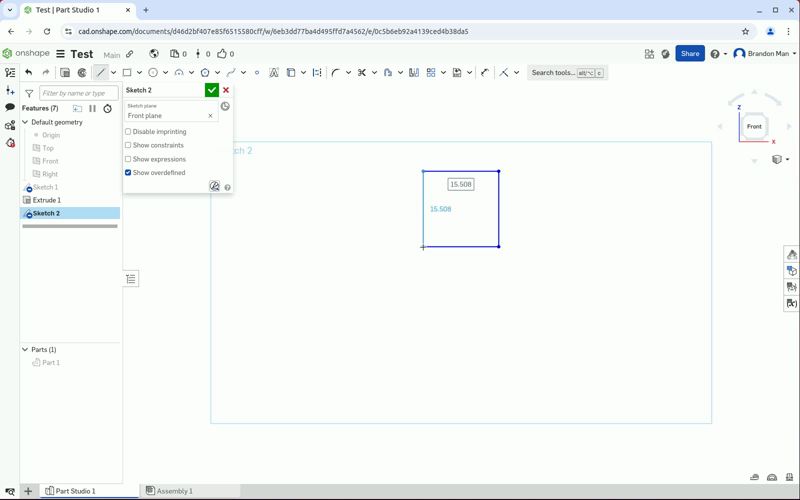
click(423, 246)
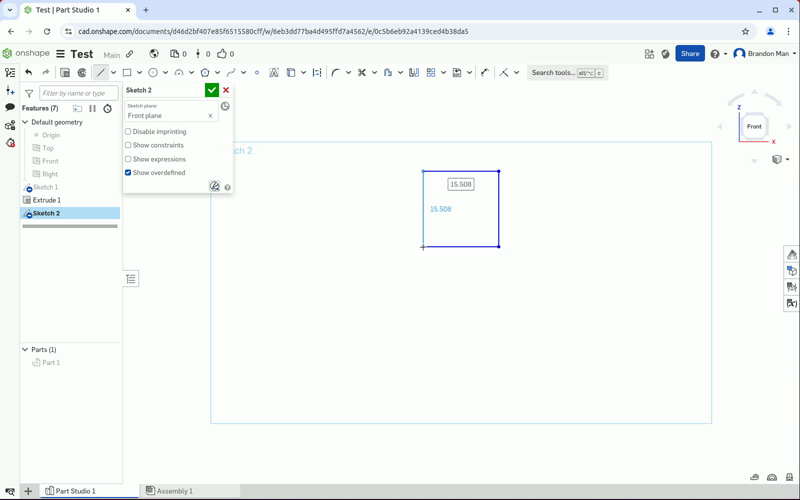
key(esc)
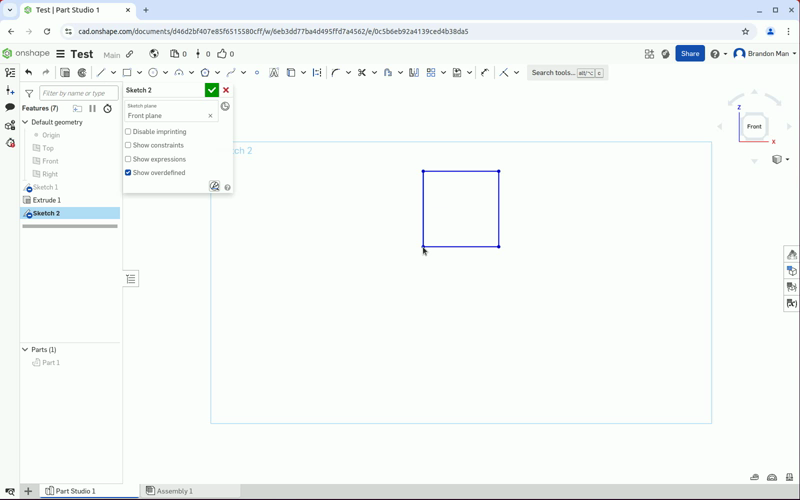
mouse_move(432, 197)
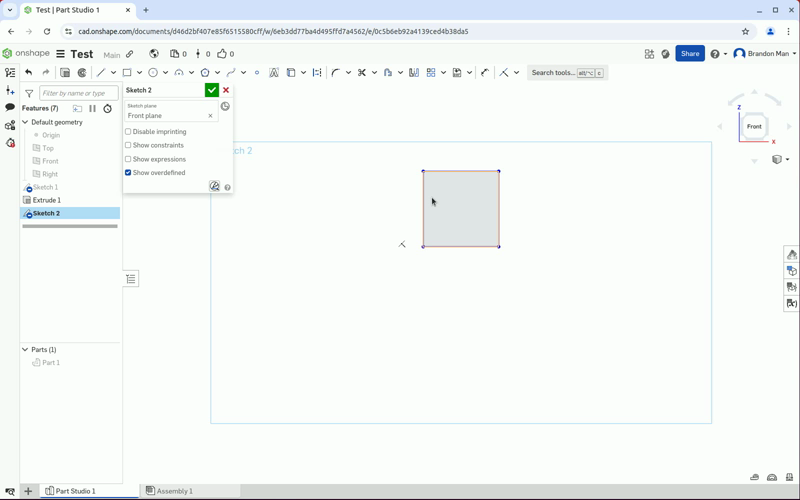
click(432, 197)
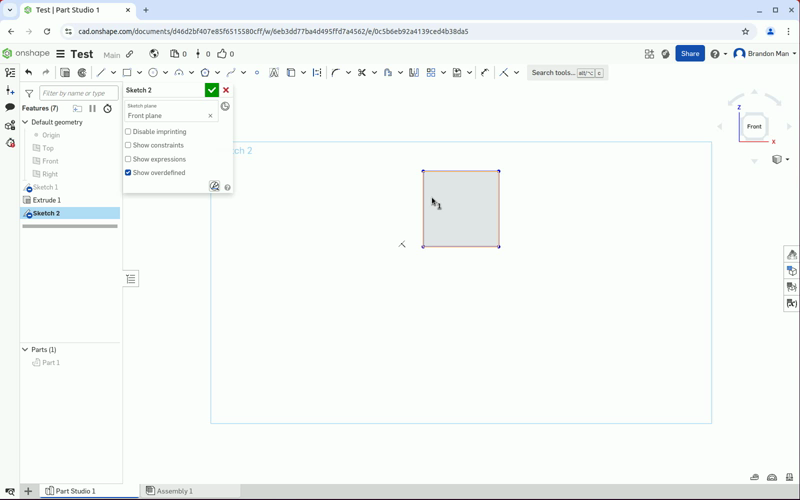
mouse_move(73, 352)
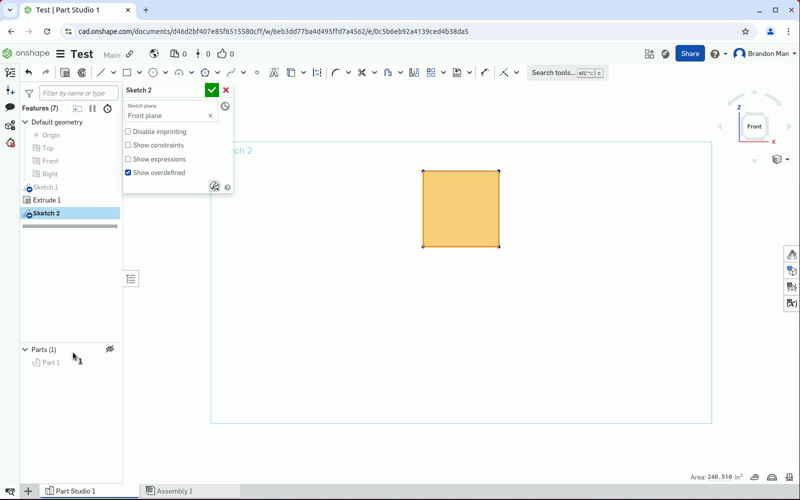
key(shift+y)
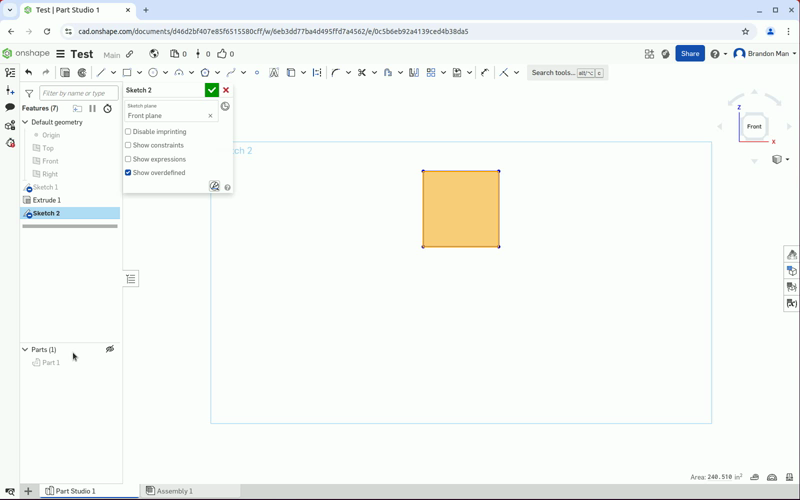
key(shift+e)
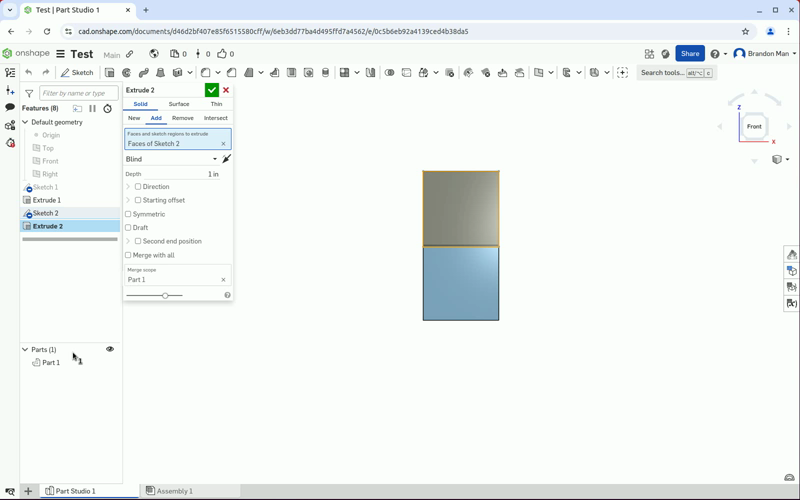
mouse_move(143, 106)
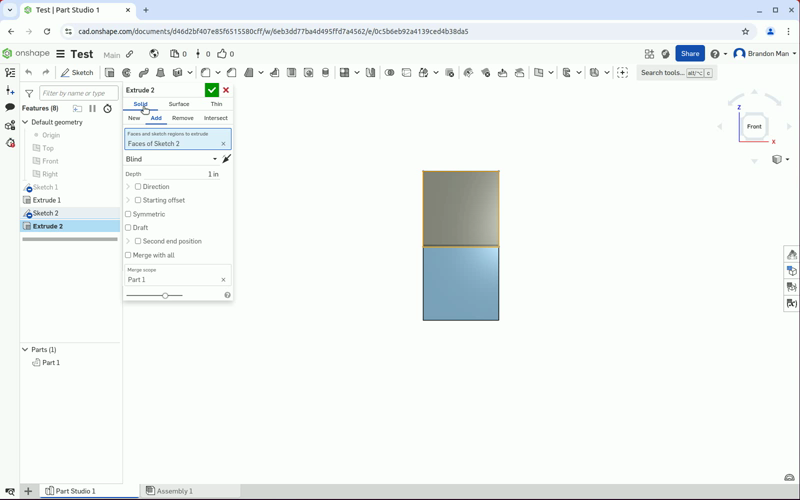
click(143, 106)
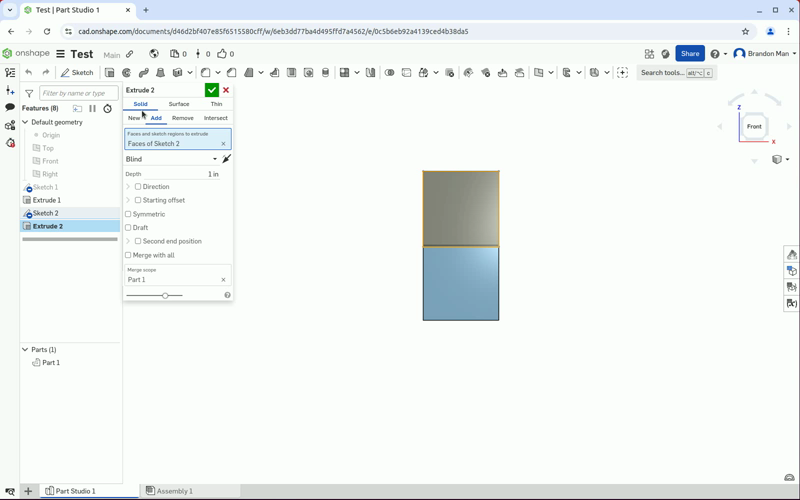
mouse_move(137, 120)
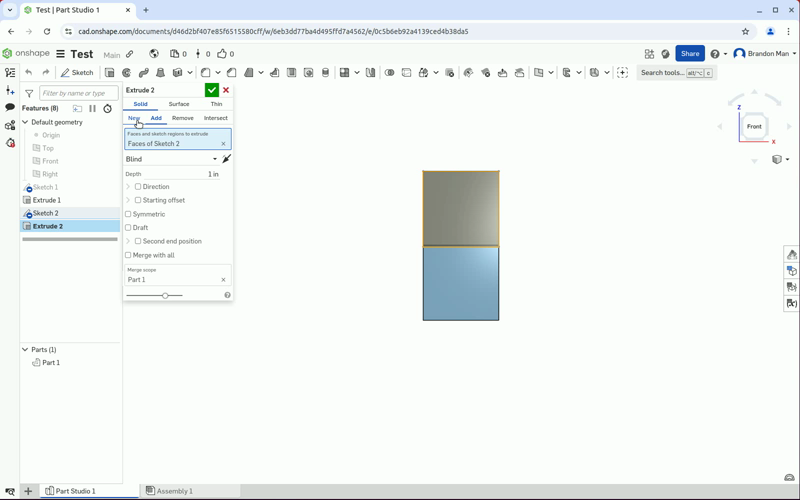
click(137, 120)
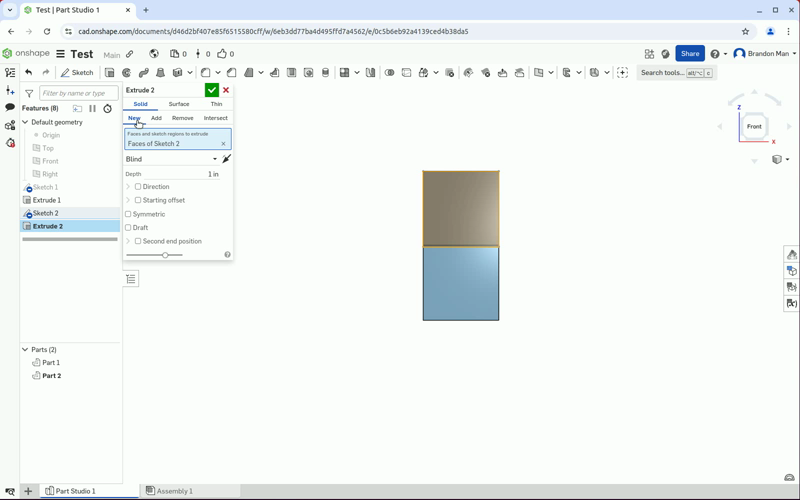
key(tab, 4)
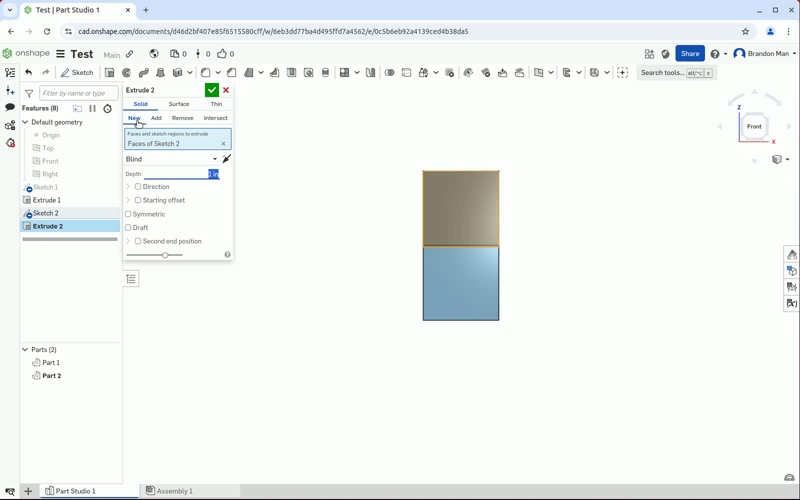
text(0.481)
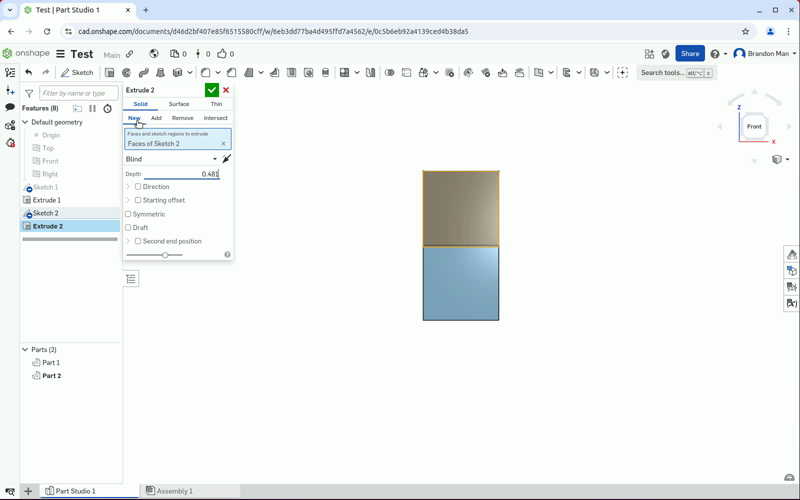
key(enter)
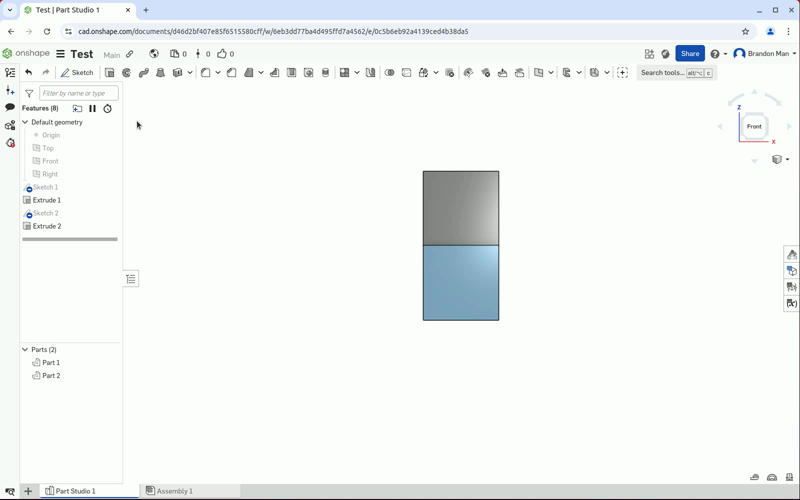
key(shift+h)
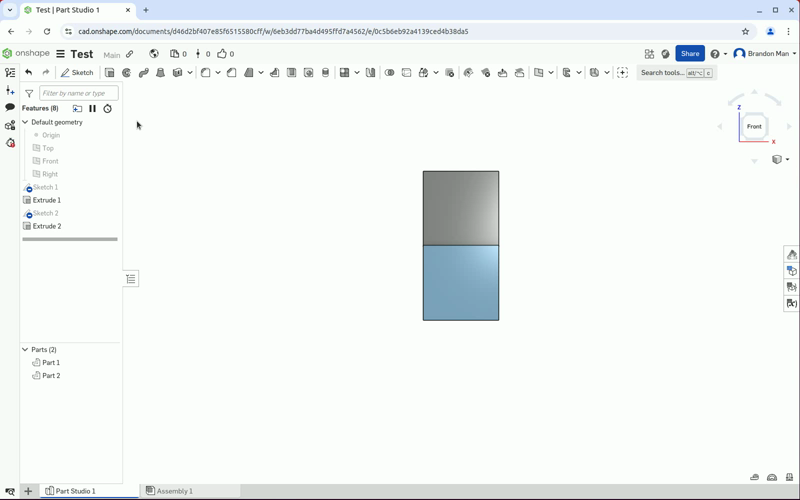
key(shift+h)
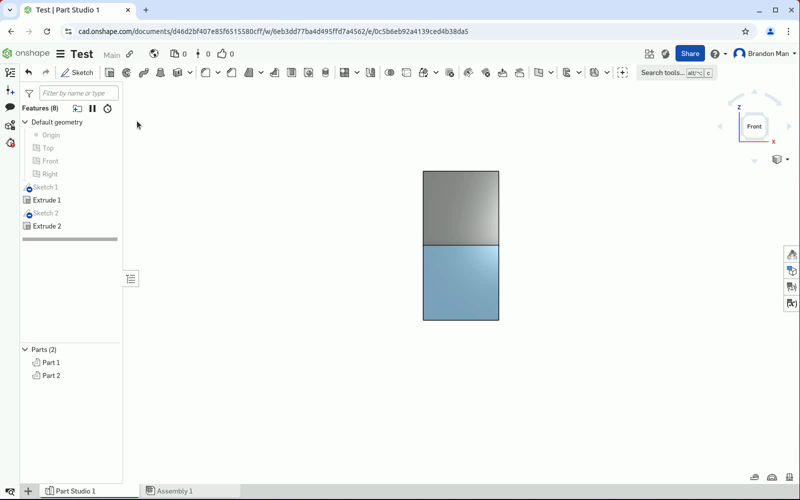
mouse_move(73, 189)
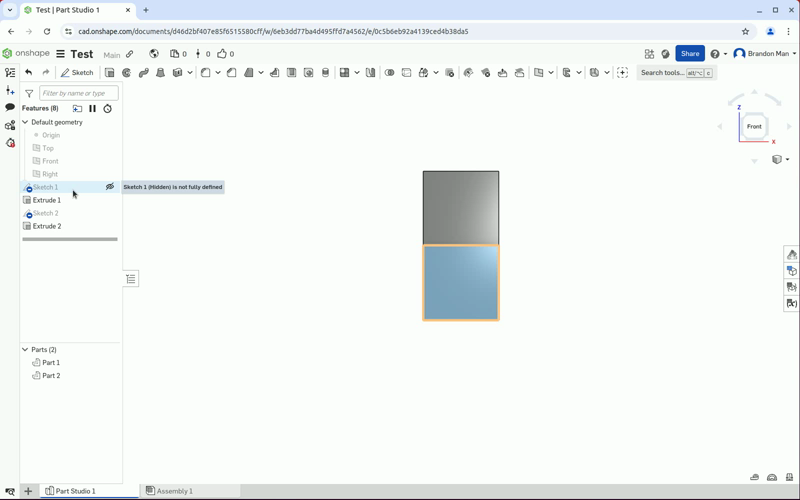
click(73, 189)
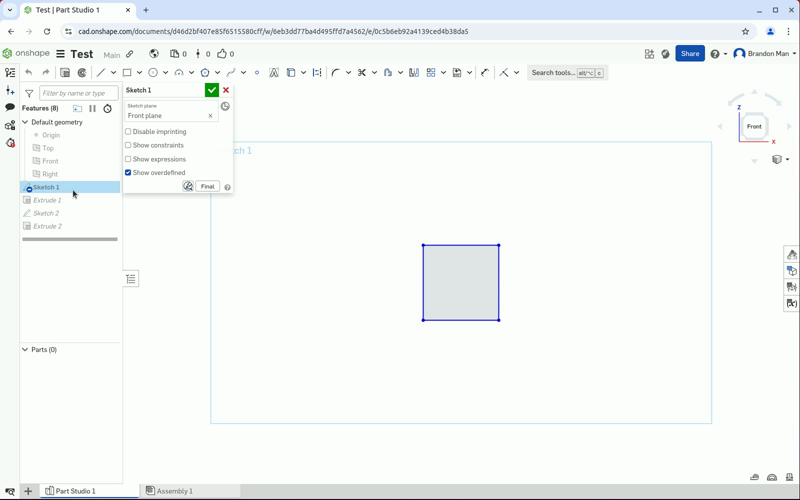
mouse_move(229, 92)
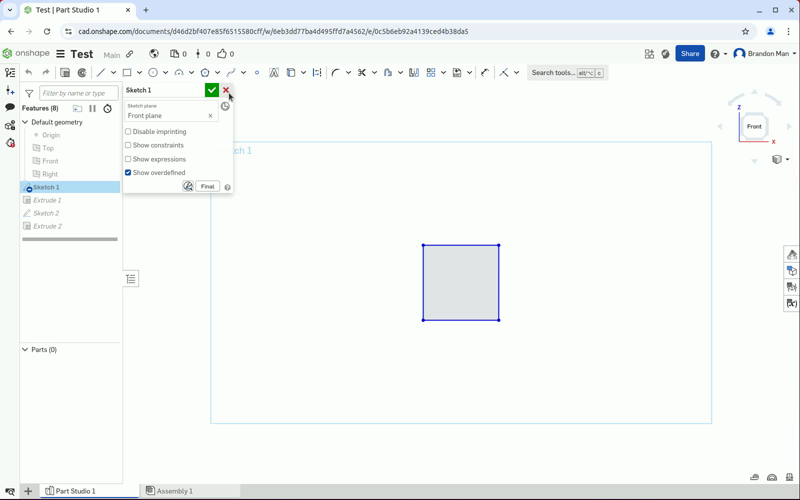
click(229, 92)
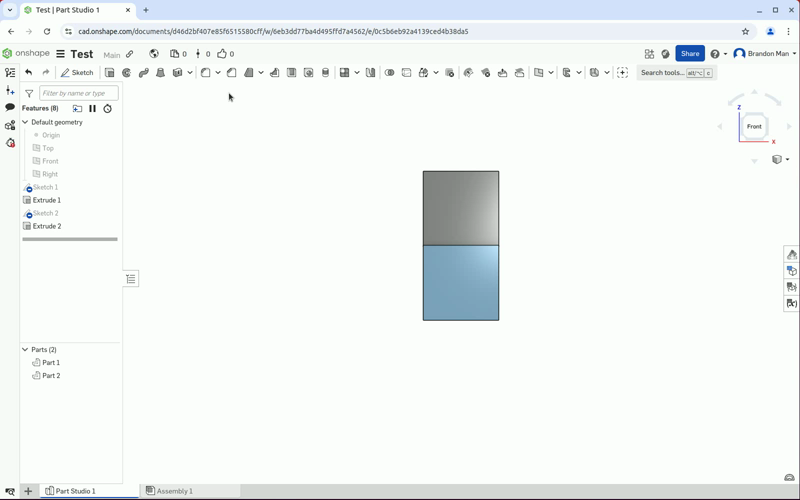
mouse_move(541, 75)
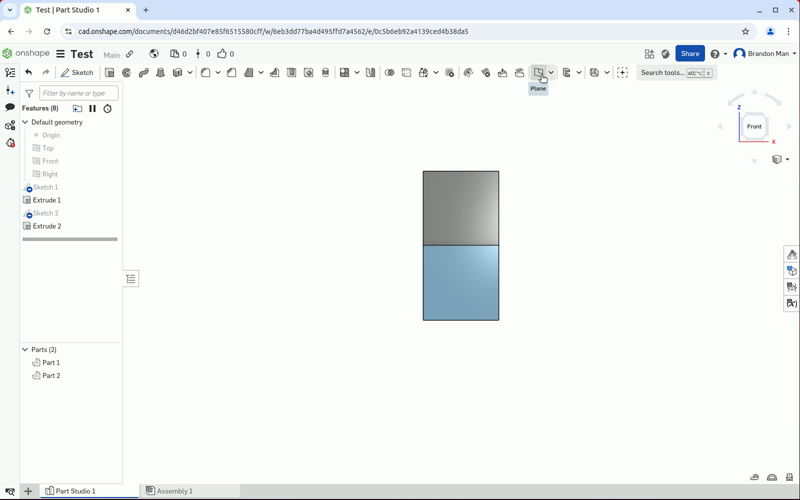
click(541, 75)
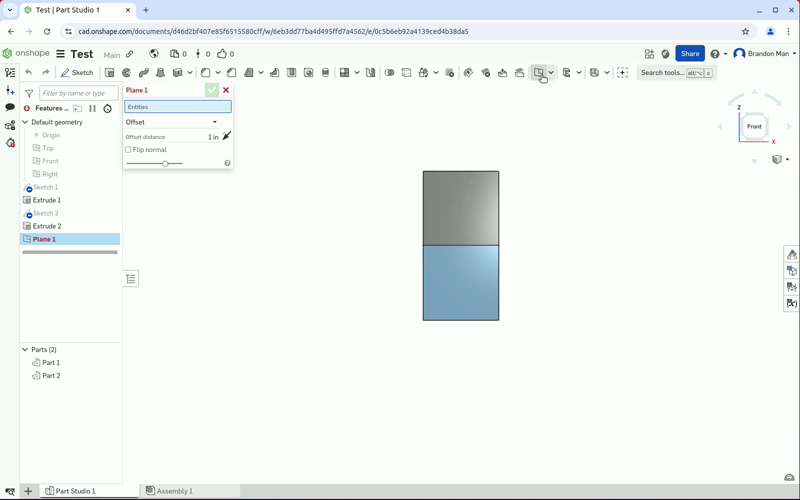
mouse_move(73, 163)
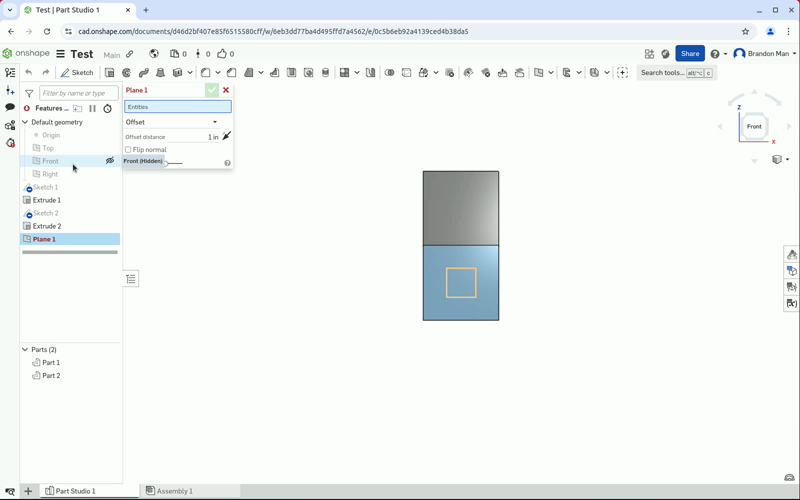
click(73, 163)
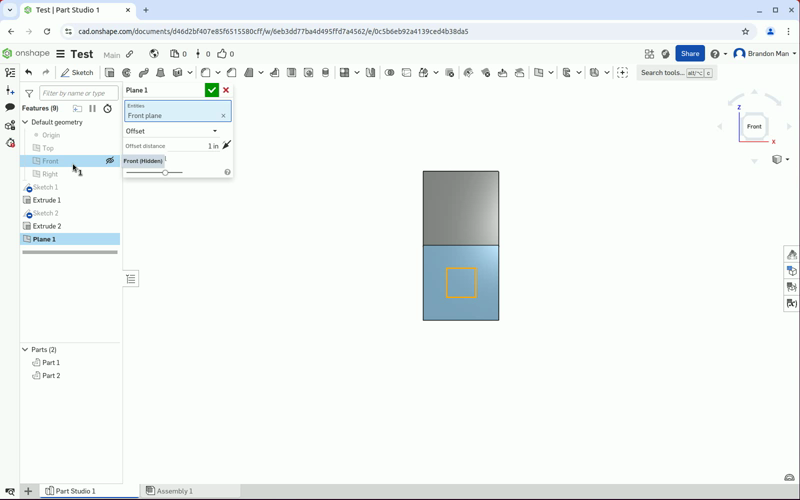
key(tab, 2)
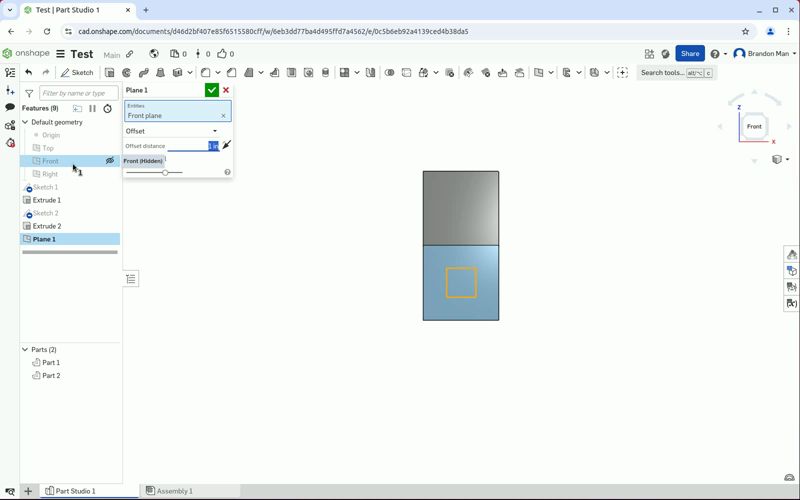
text(1.448)
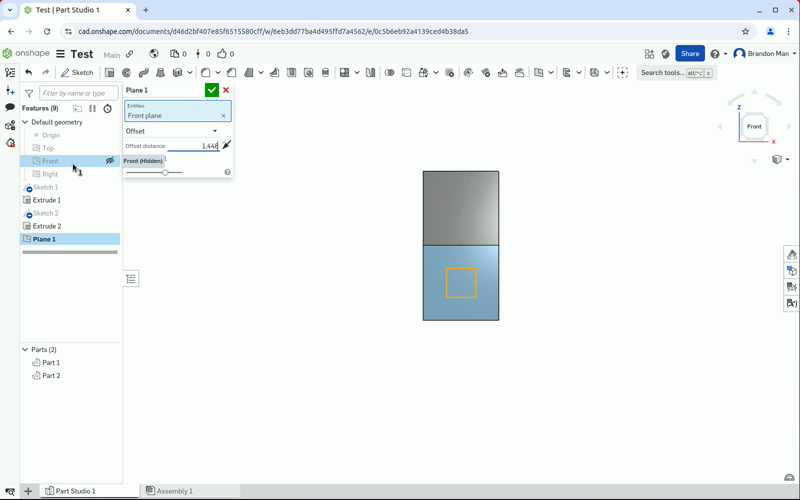
key(enter, 2)
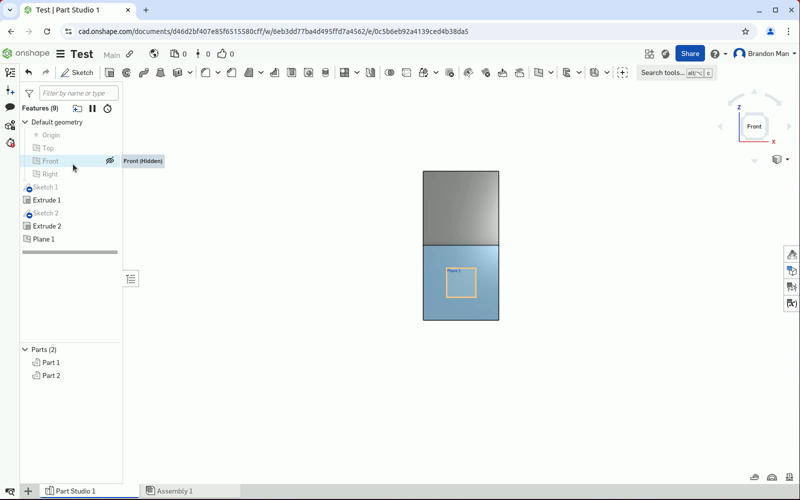
key(shift+s)
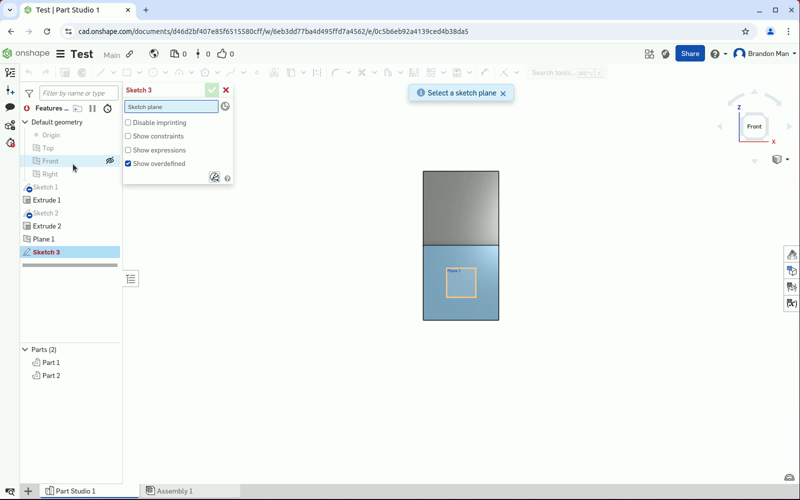
mouse_move(73, 241)
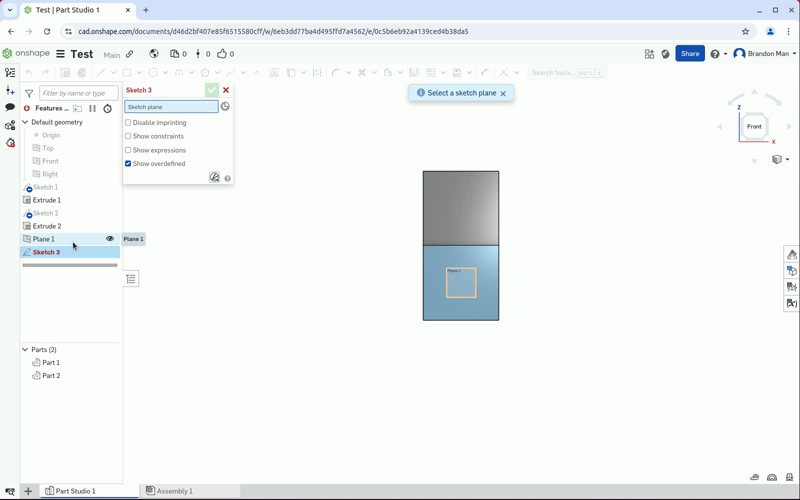
click(73, 241)
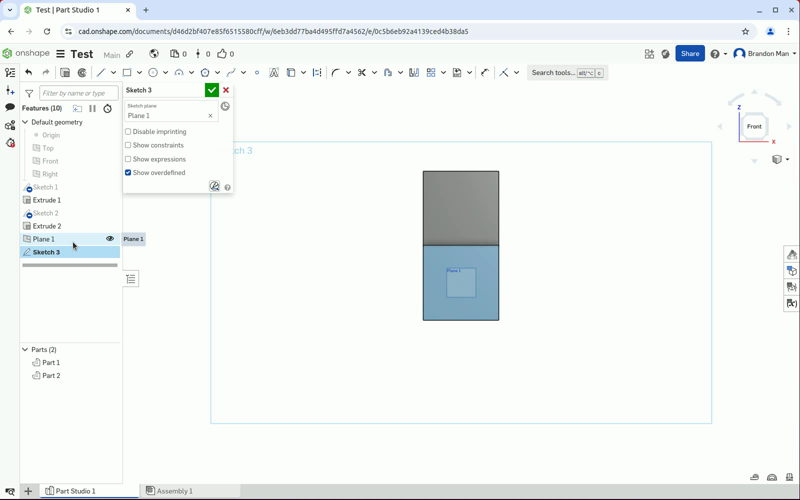
mouse_move(73, 352)
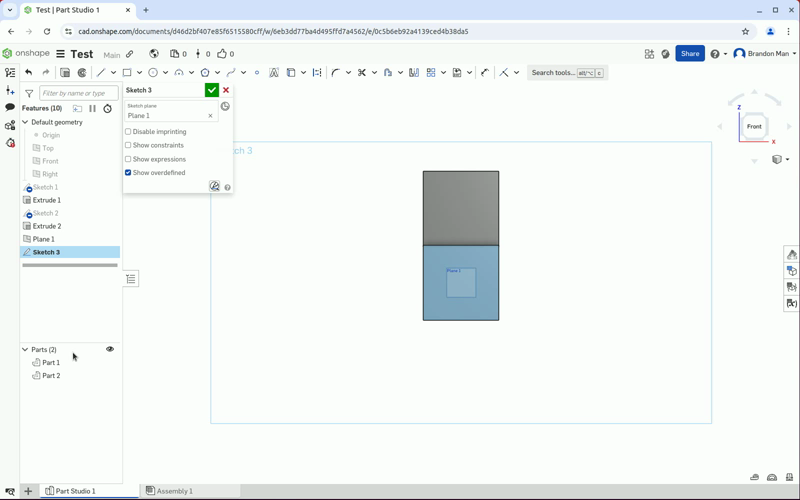
key(y)
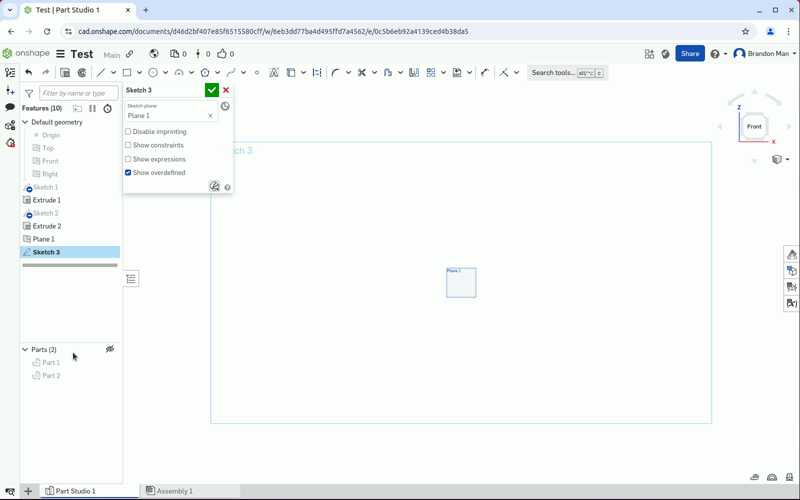
key(l)
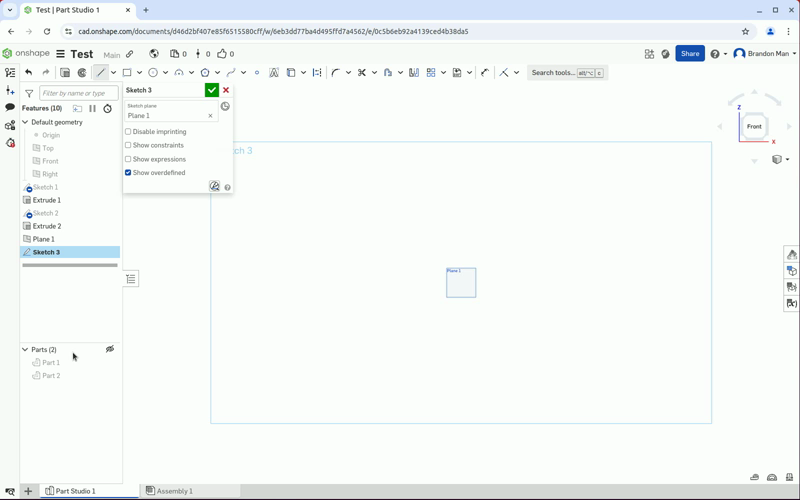
key_down(shift)
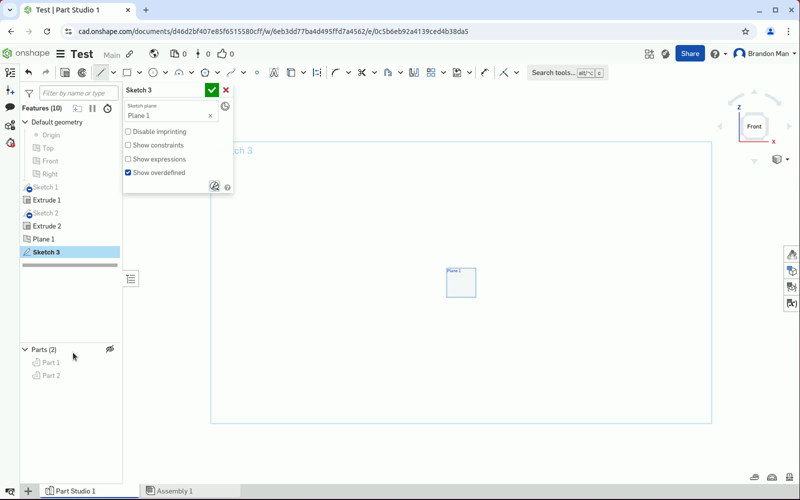
mouse_move(498, 320)
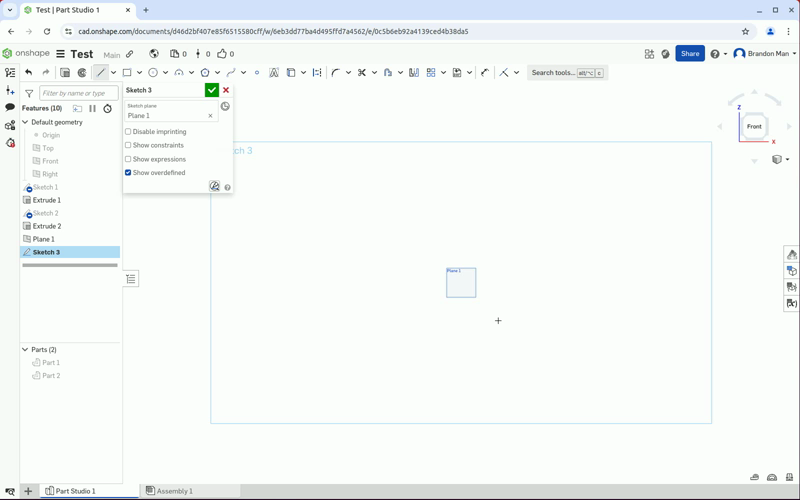
click(498, 320)
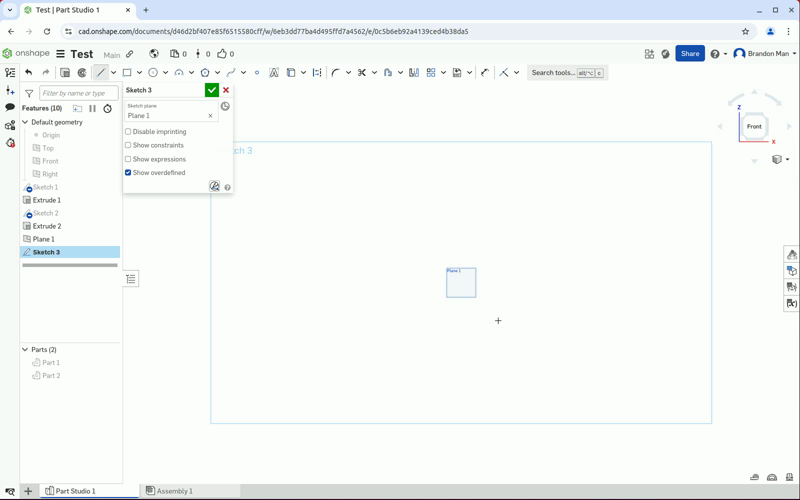
key_up(shift)
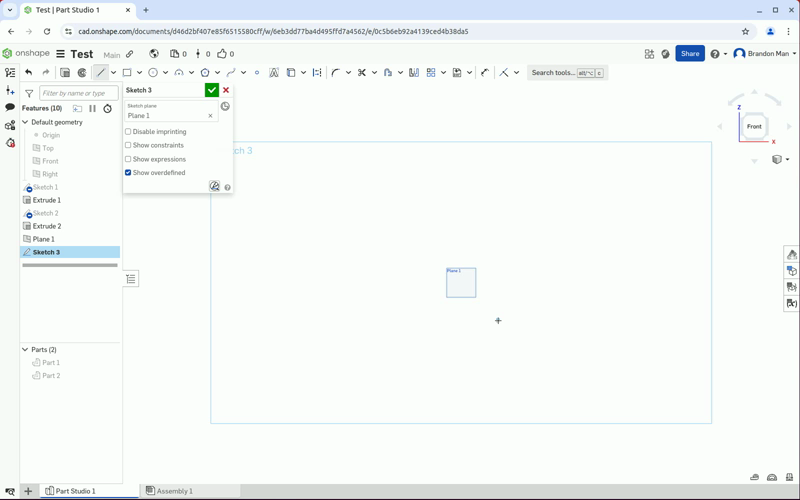
key_down(shift)
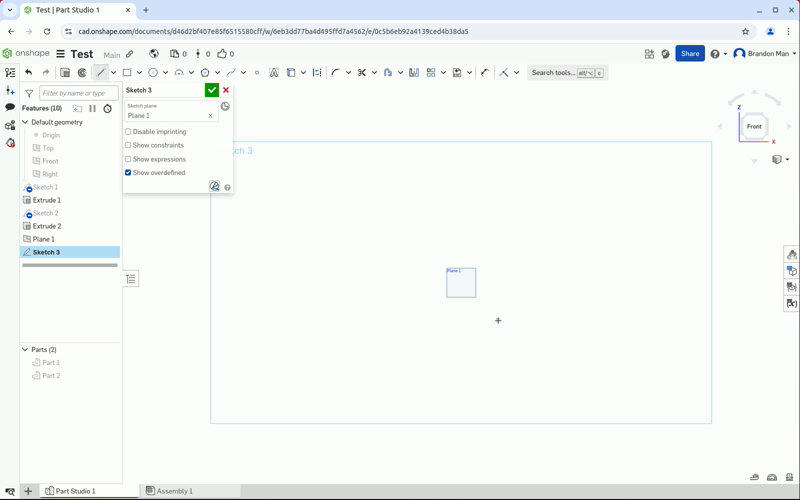
mouse_move(573, 320)
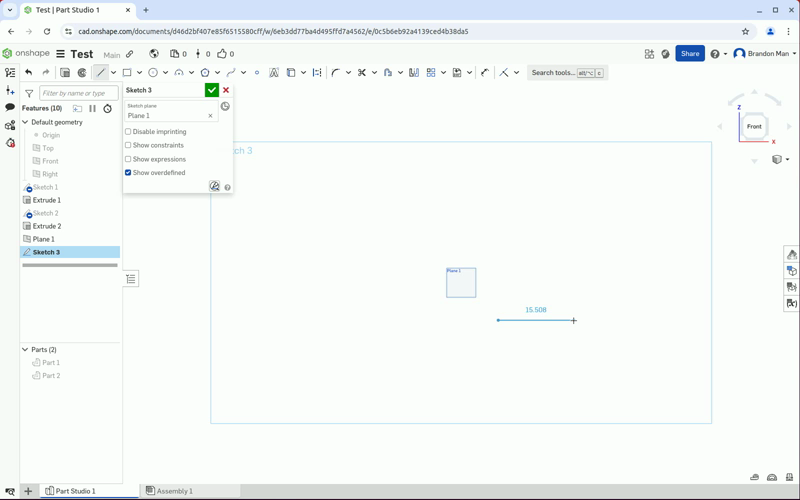
click(573, 320)
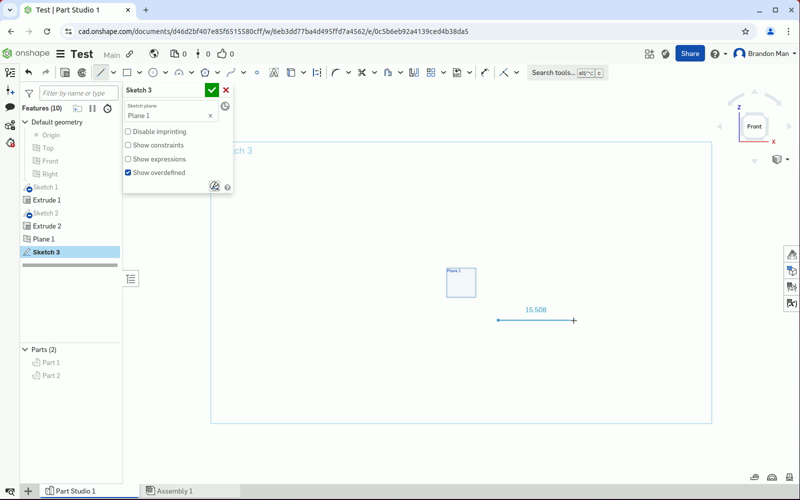
key_up(shift)
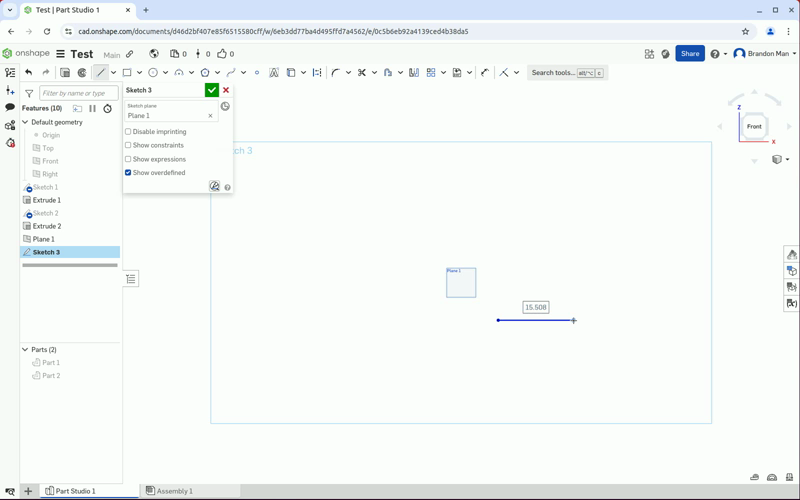
key_down(shift)
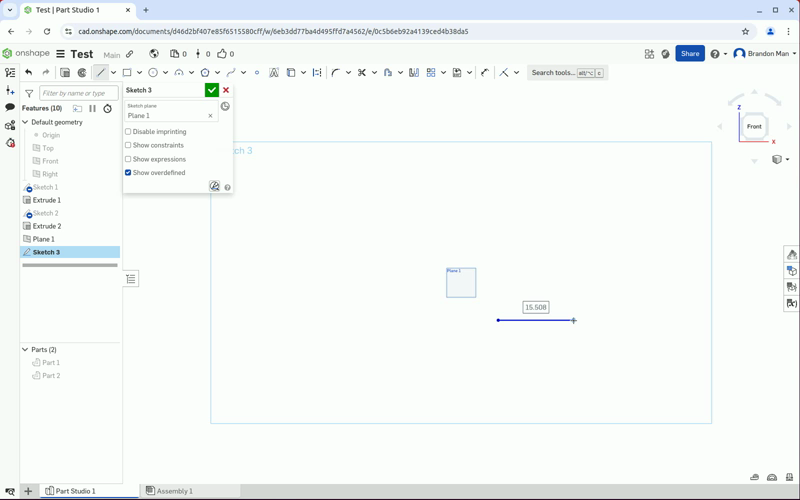
mouse_move(573, 245)
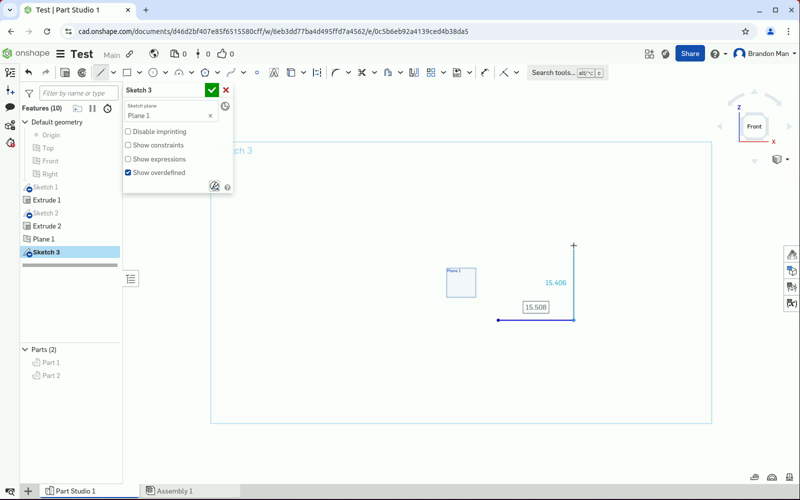
click(573, 245)
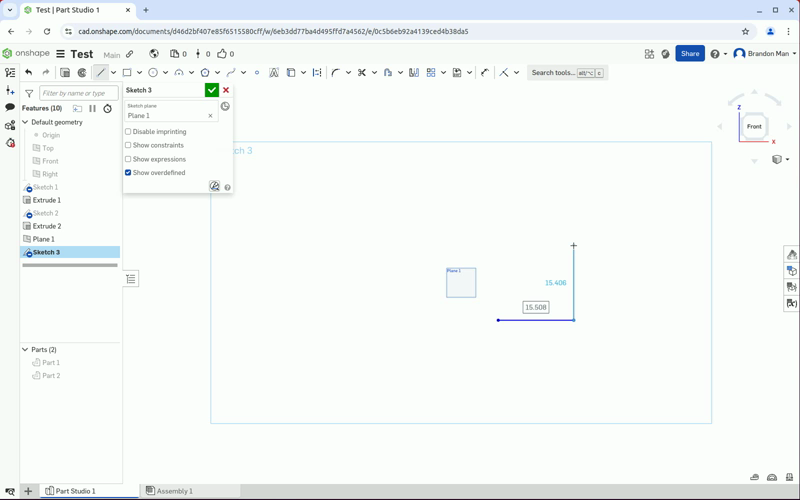
key_up(shift)
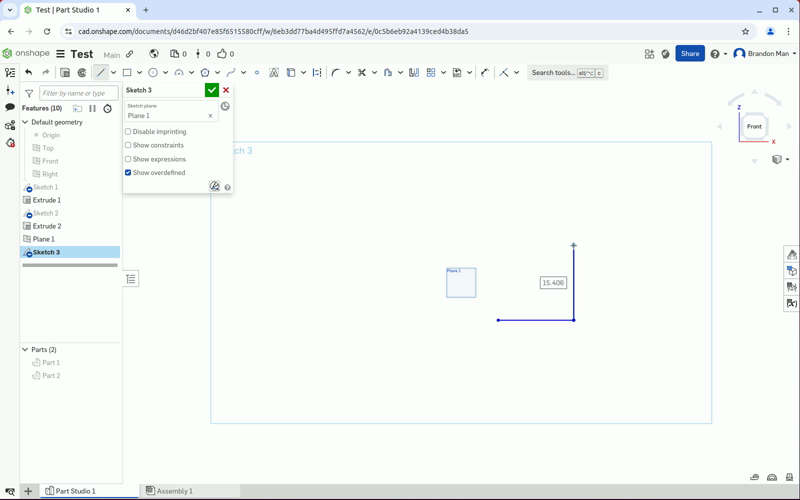
key_down(shift)
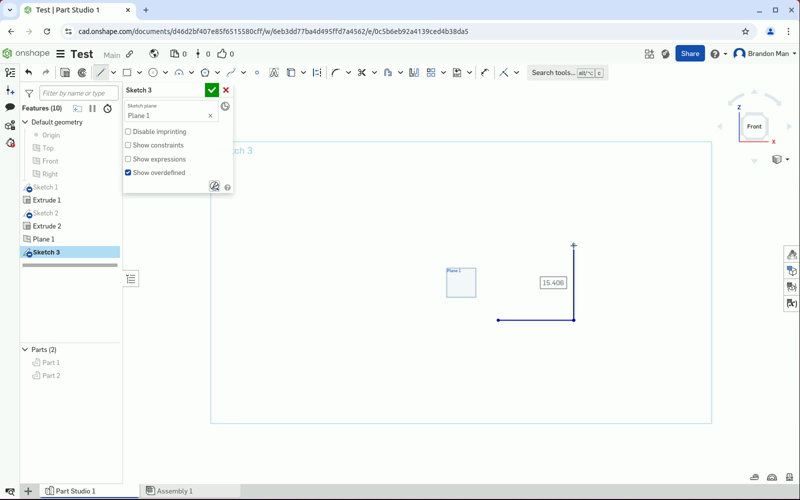
mouse_move(498, 245)
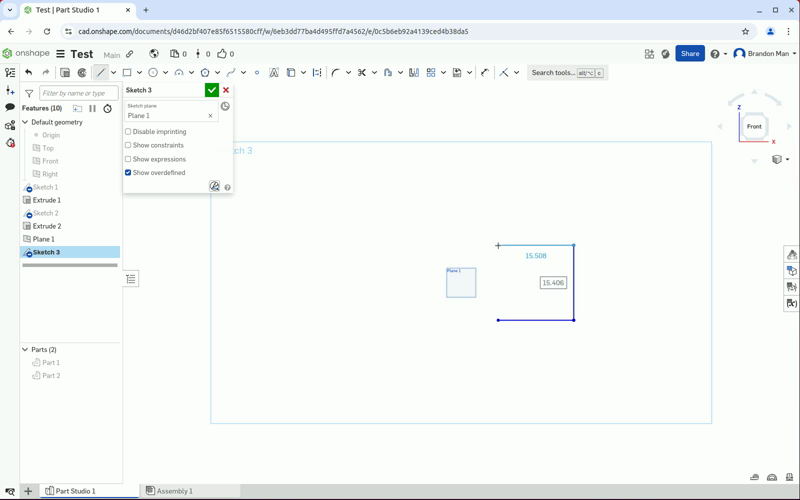
click(498, 245)
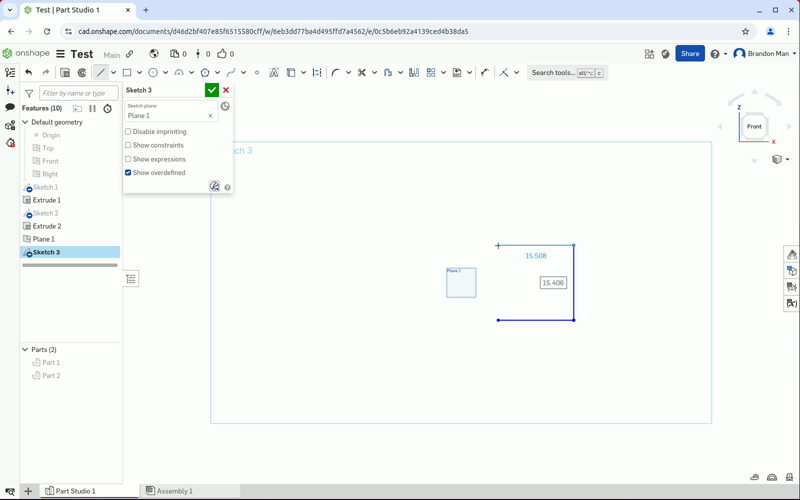
key_up(shift)
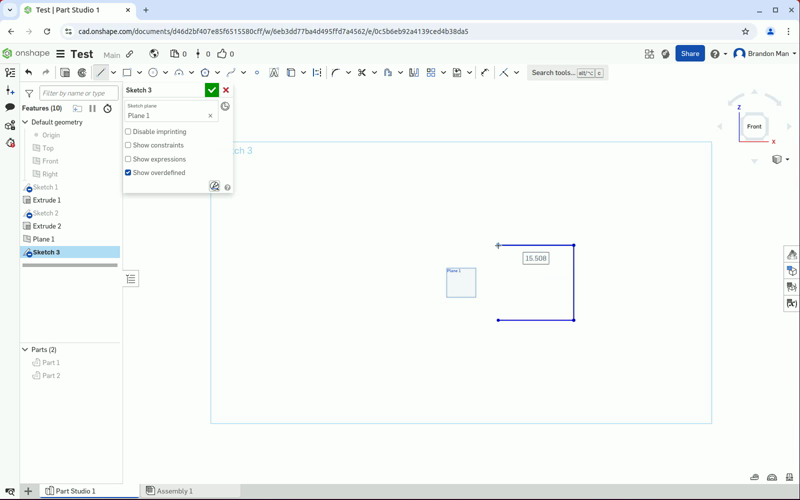
key_down(shift)
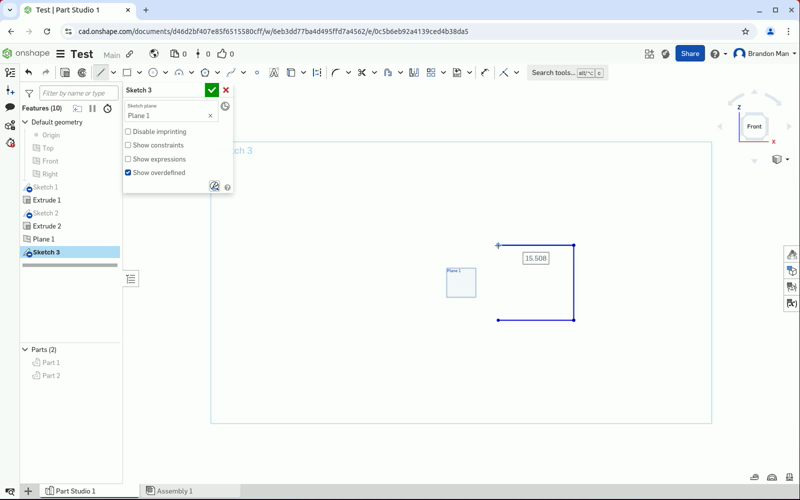
mouse_move(498, 320)
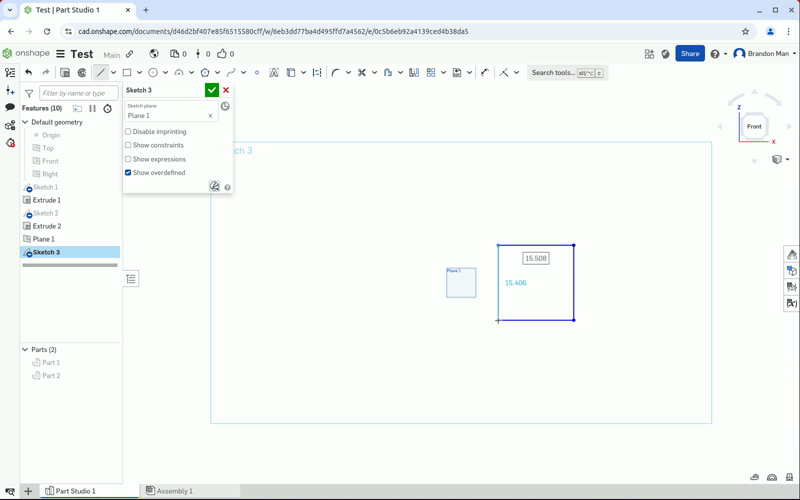
key_up(shift)
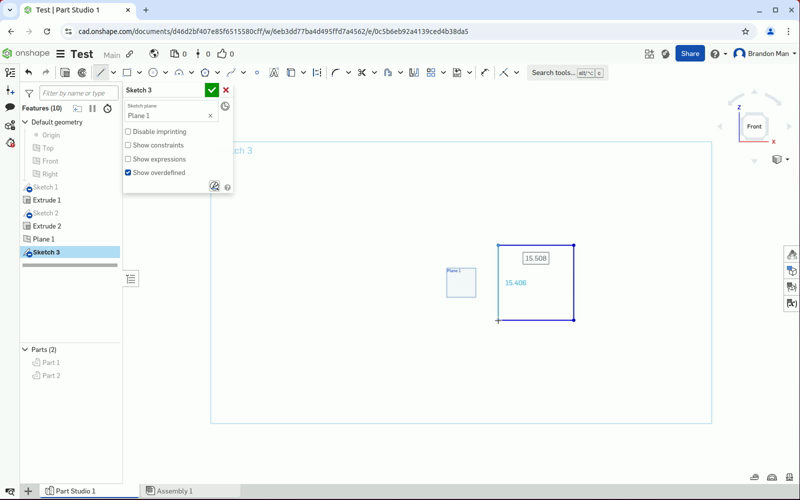
click(498, 320)
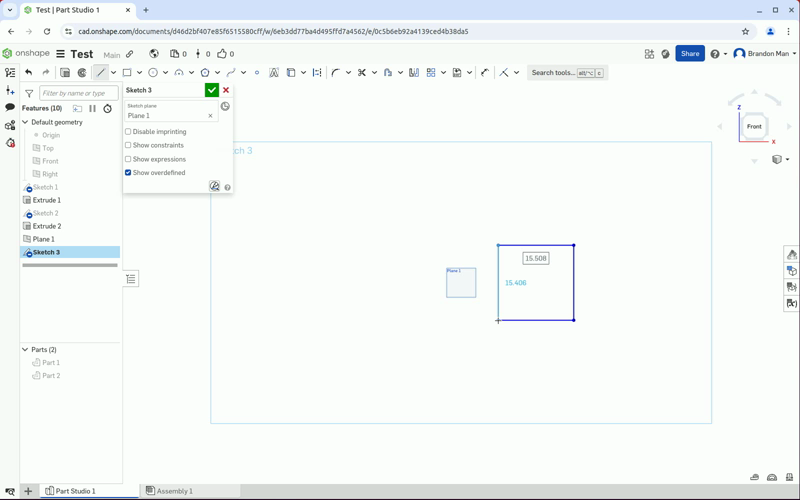
key(esc)
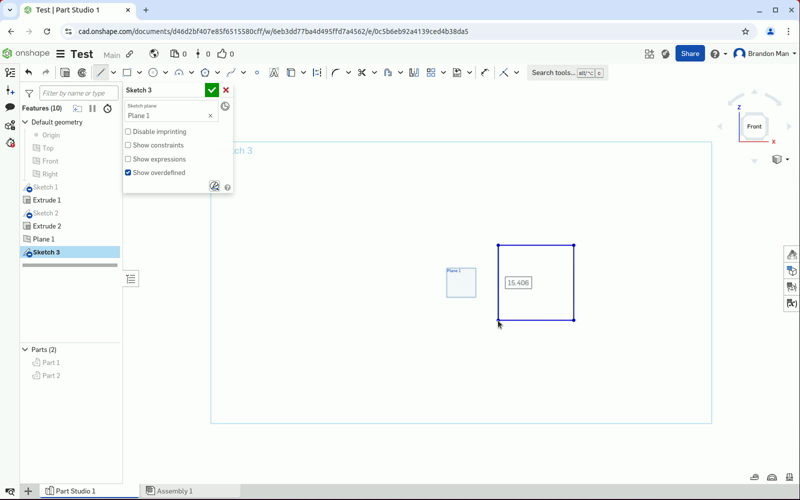
mouse_move(537, 281)
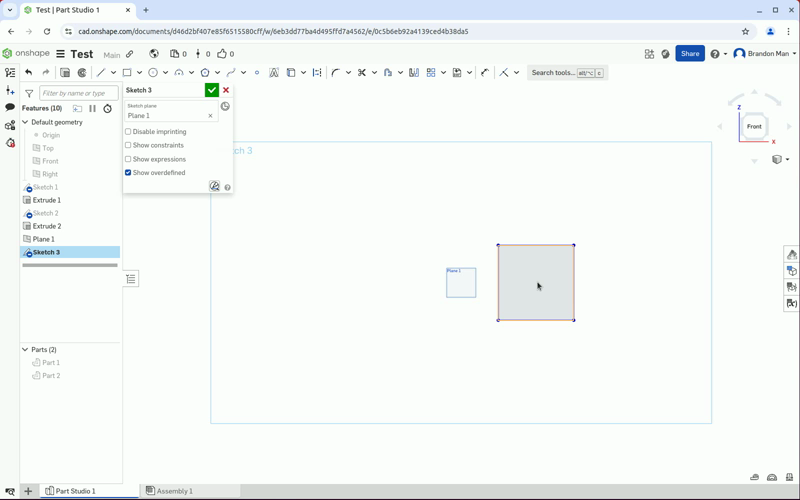
click(537, 281)
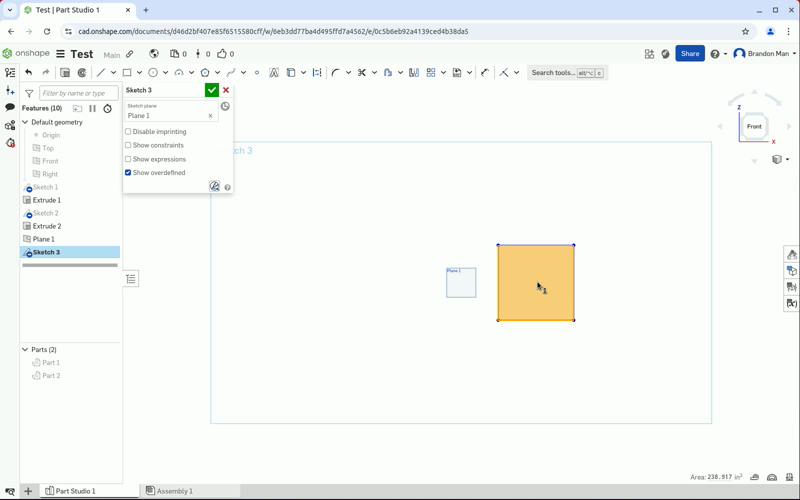
mouse_move(73, 352)
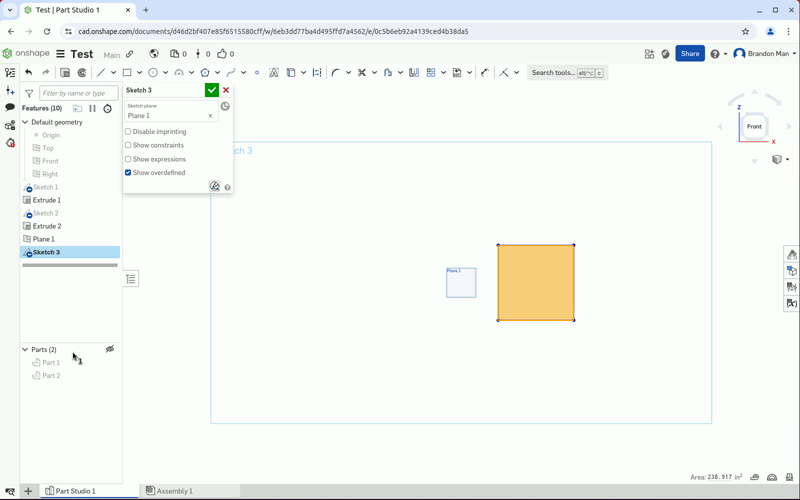
key(shift+y)
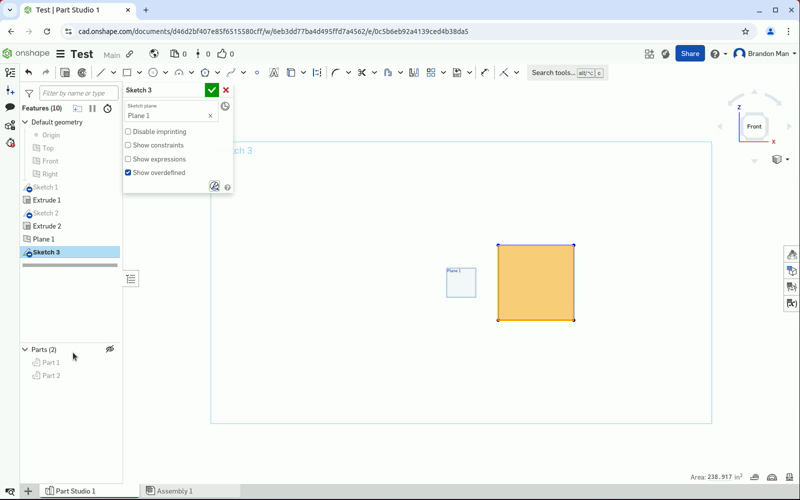
key(shift+e)
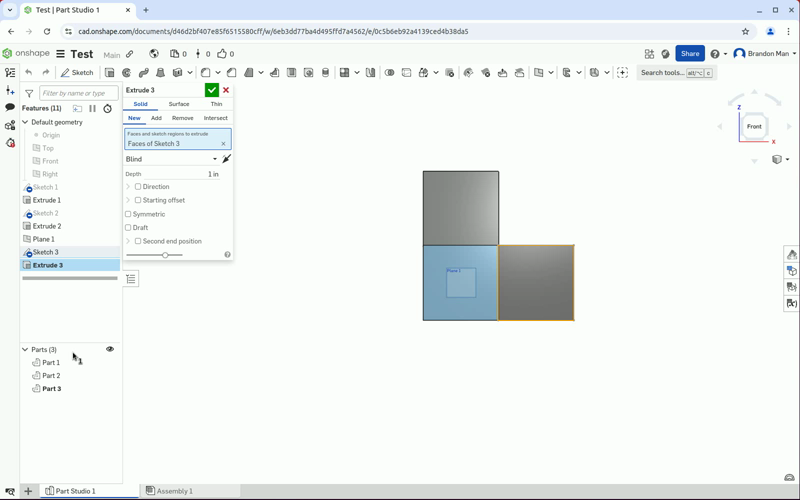
mouse_move(143, 106)
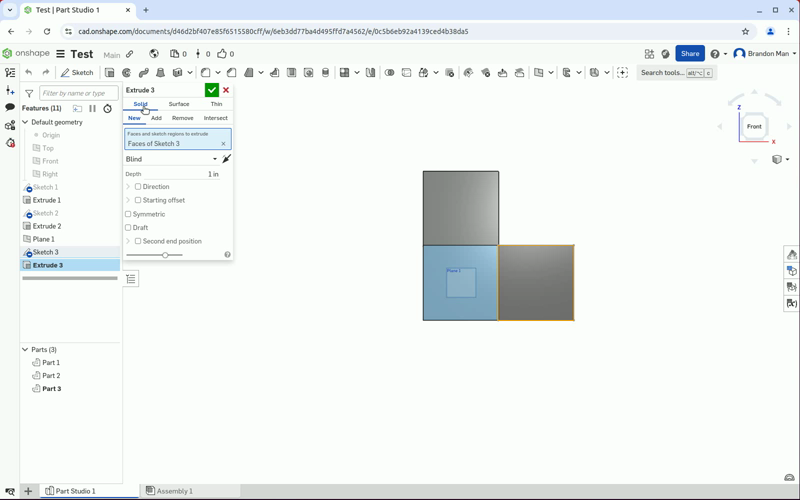
click(143, 106)
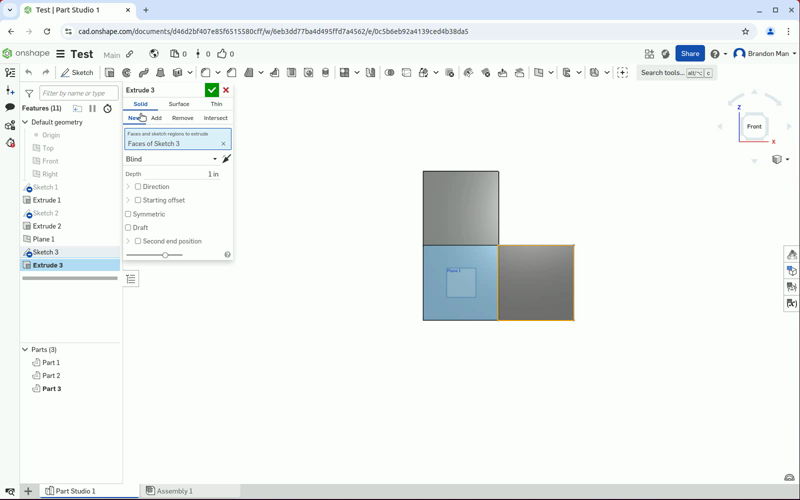
mouse_move(137, 120)
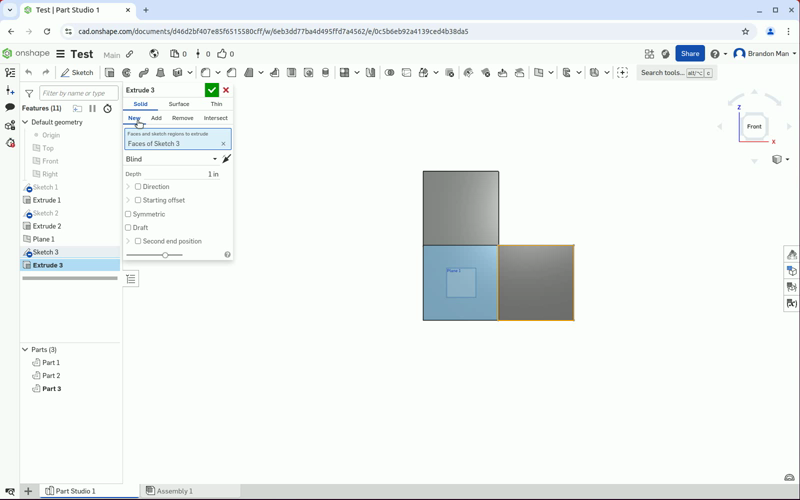
click(137, 120)
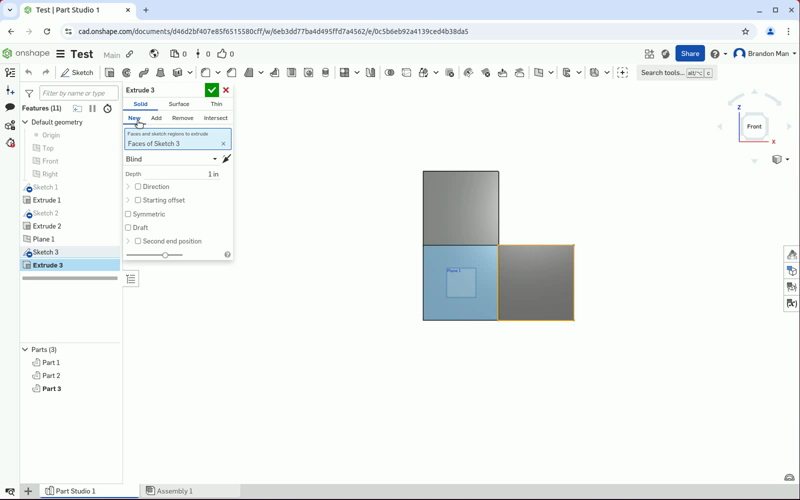
key(tab, 4)
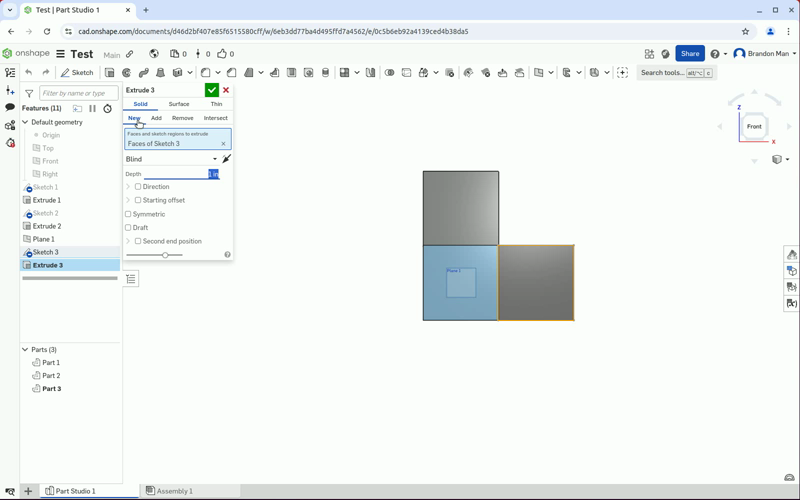
text(0.722)
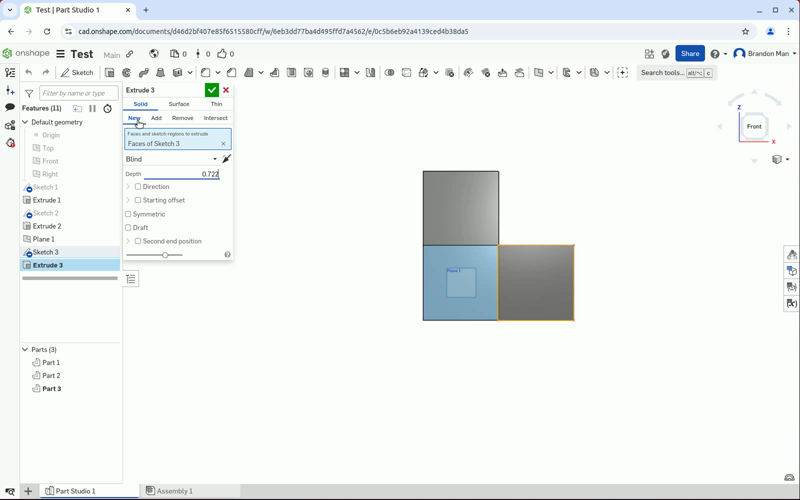
key(enter)
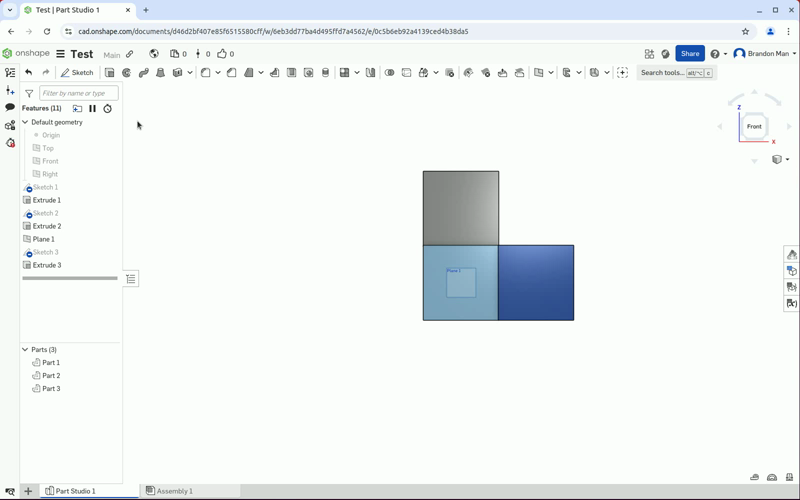
key(shift+h)
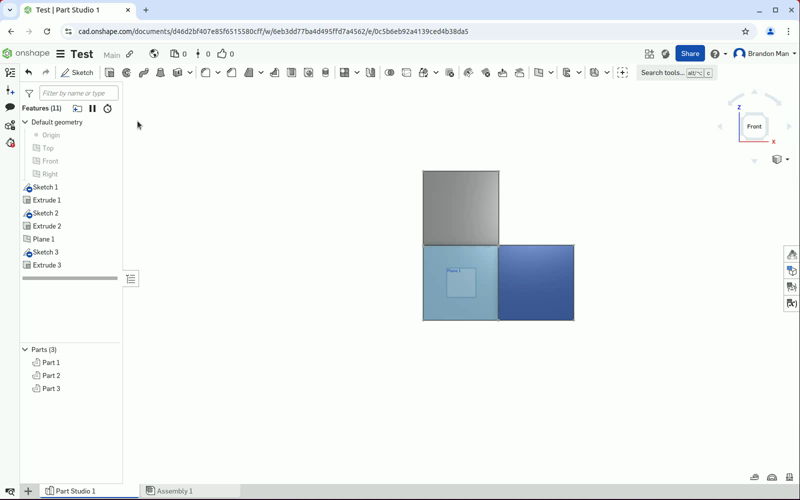
key(shift+h)
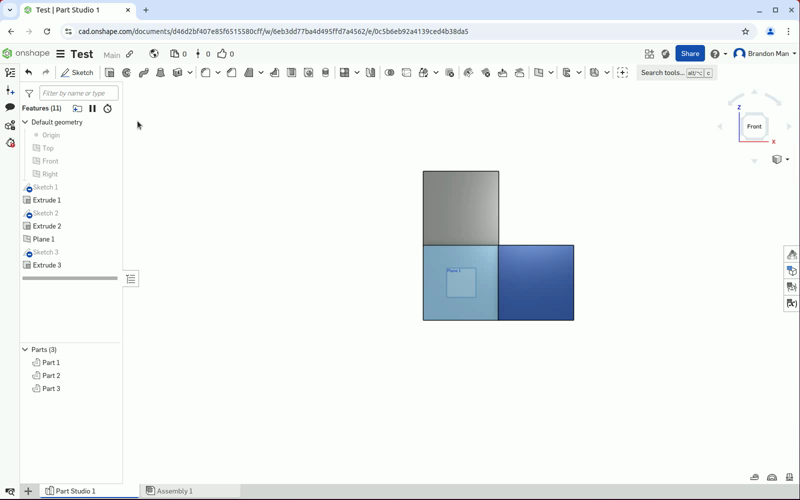
mouse_move(73, 189)
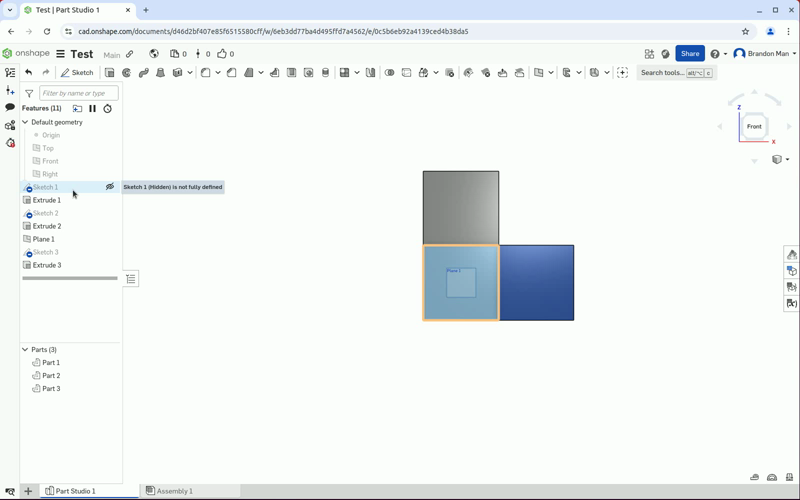
click(73, 189)
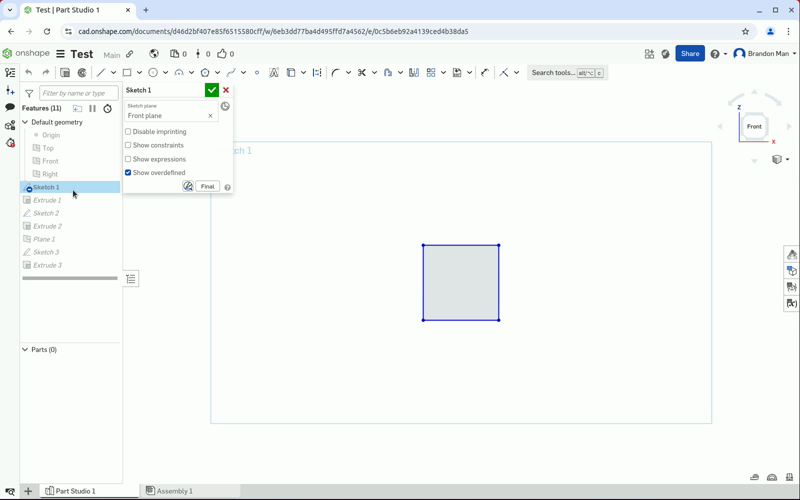
mouse_move(229, 92)
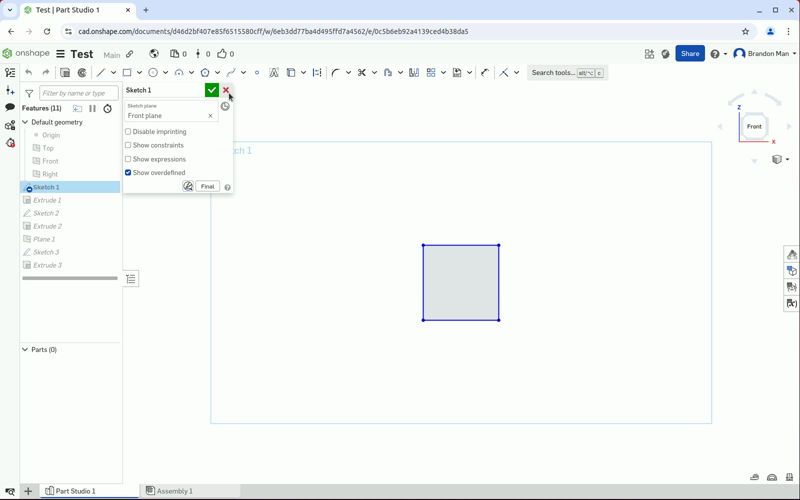
click(229, 92)
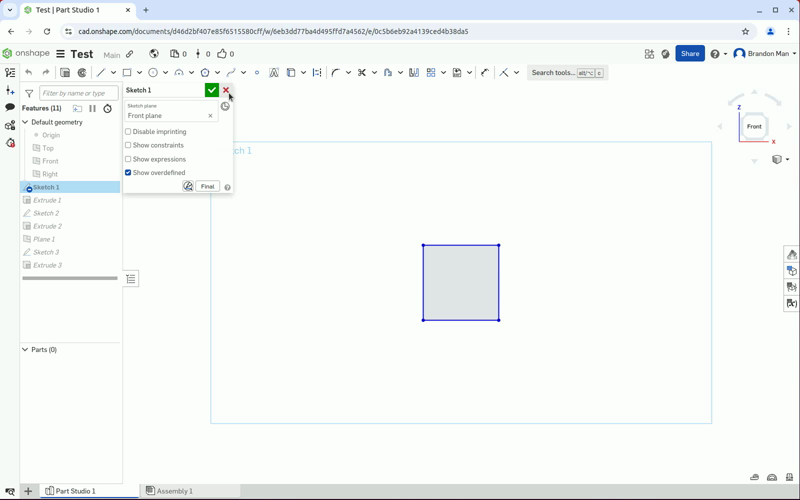
key(shift+s)
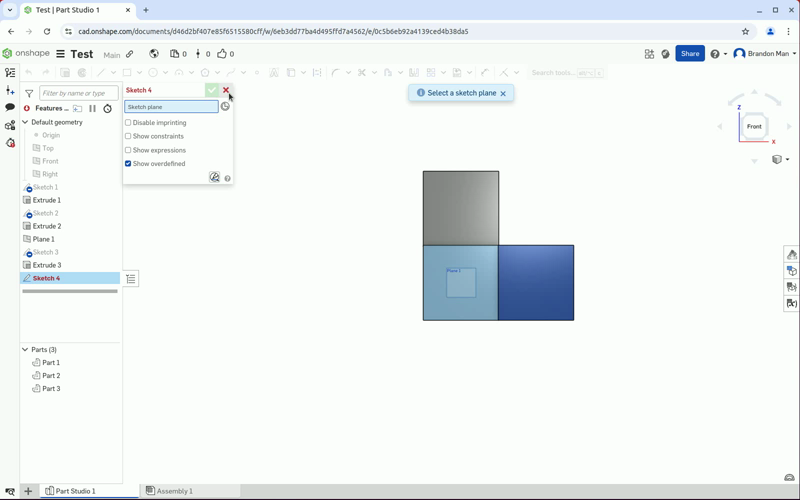
mouse_move(73, 163)
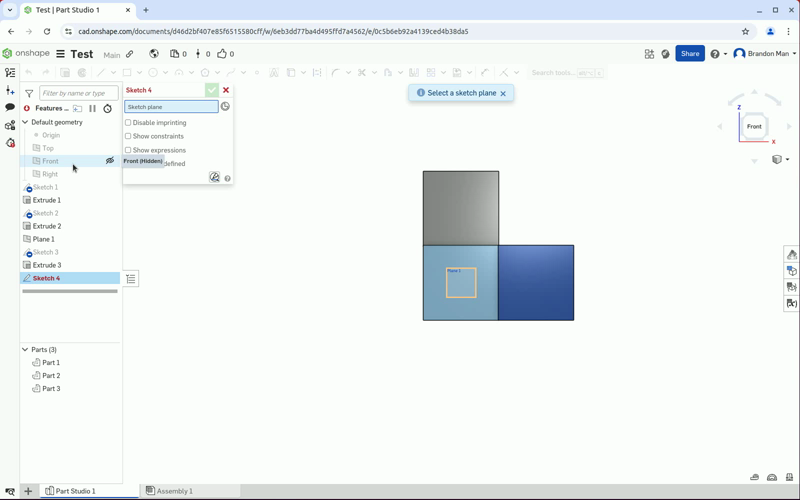
click(73, 163)
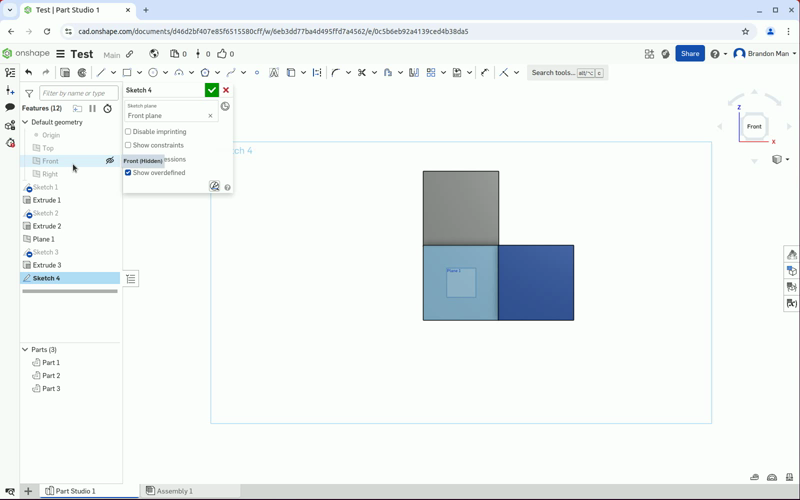
mouse_move(73, 352)
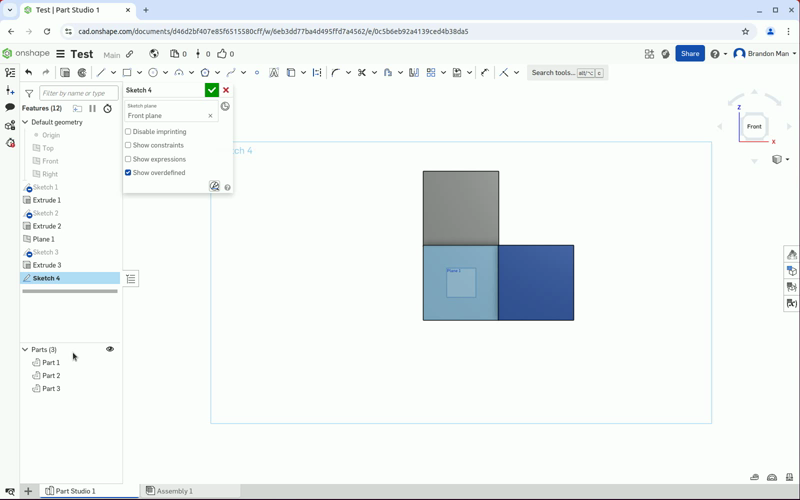
key(y)
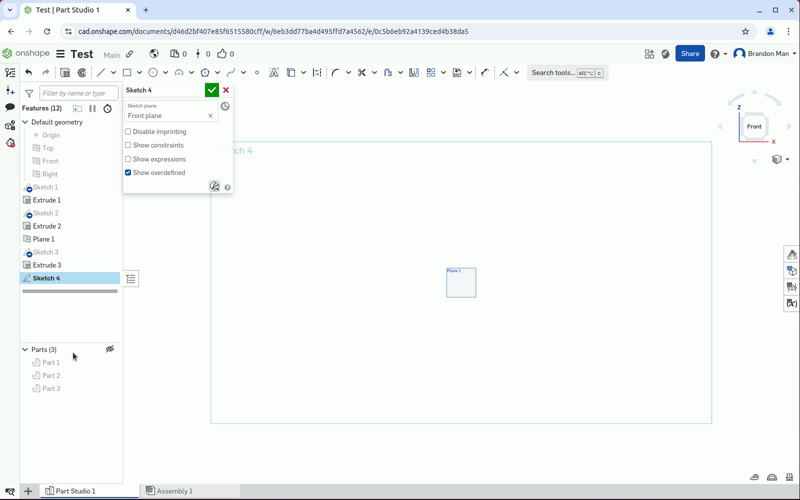
key(l)
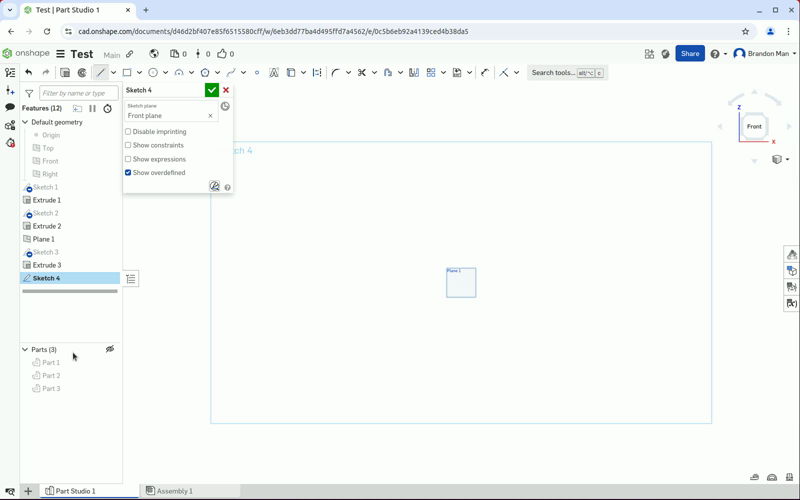
key_down(shift)
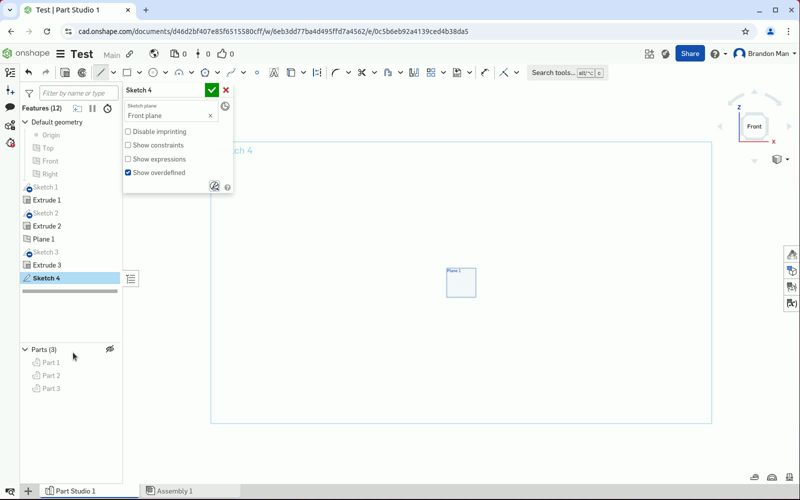
mouse_move(423, 394)
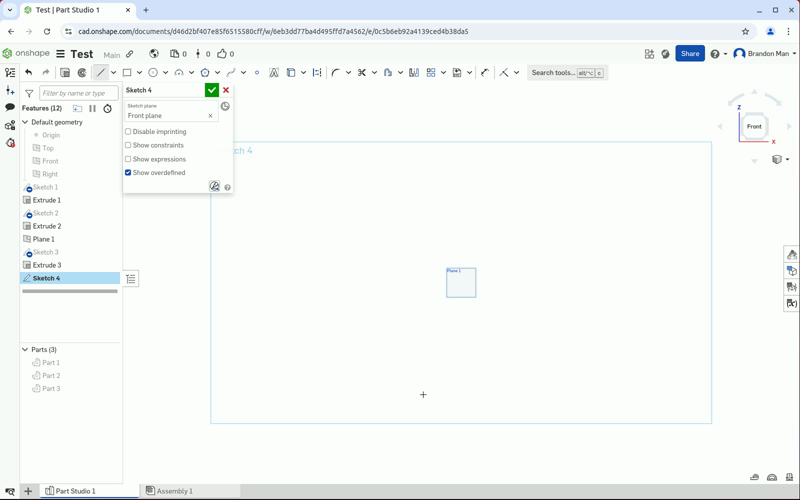
click(423, 394)
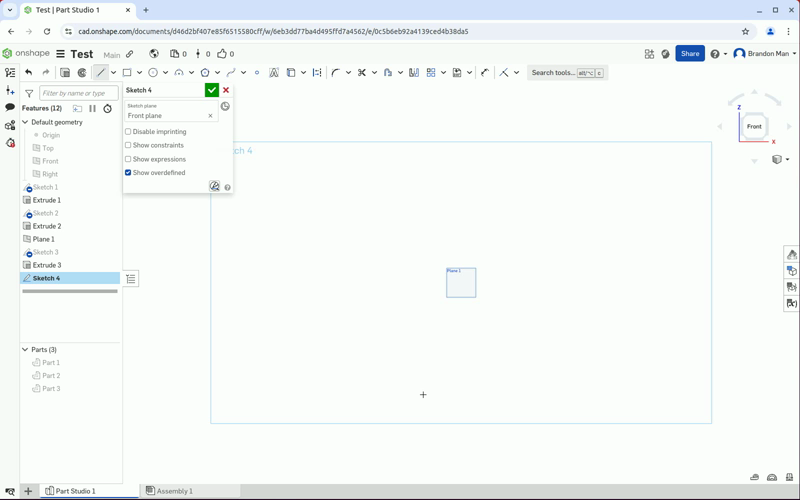
key_up(shift)
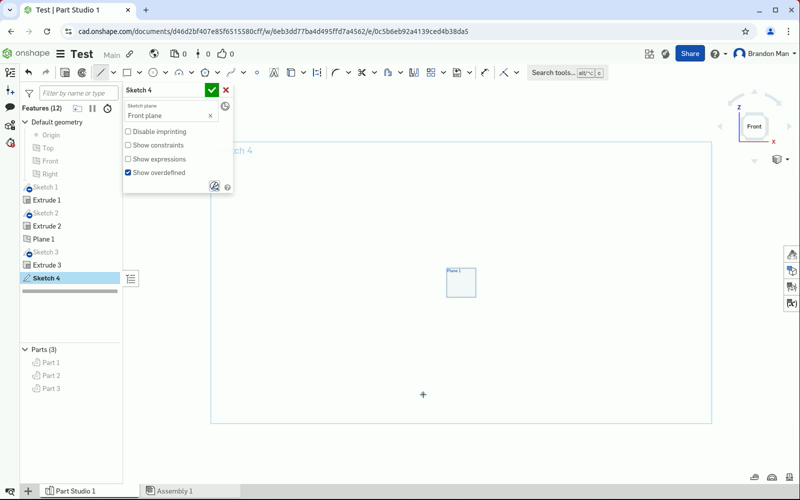
key_down(shift)
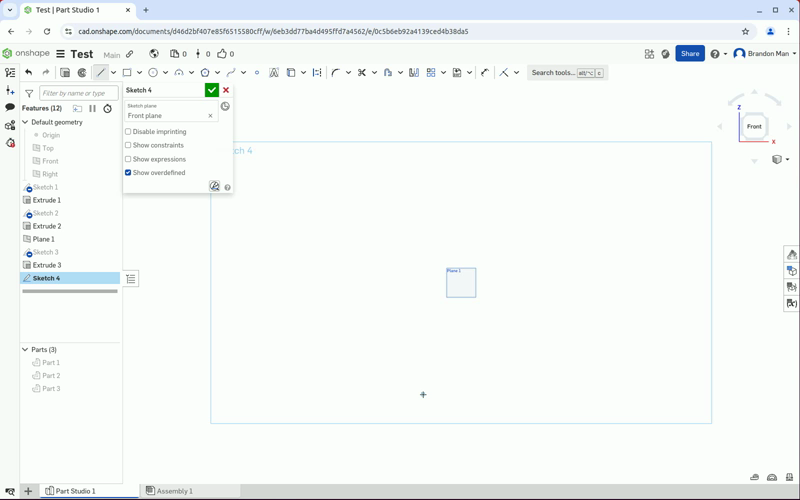
mouse_move(498, 394)
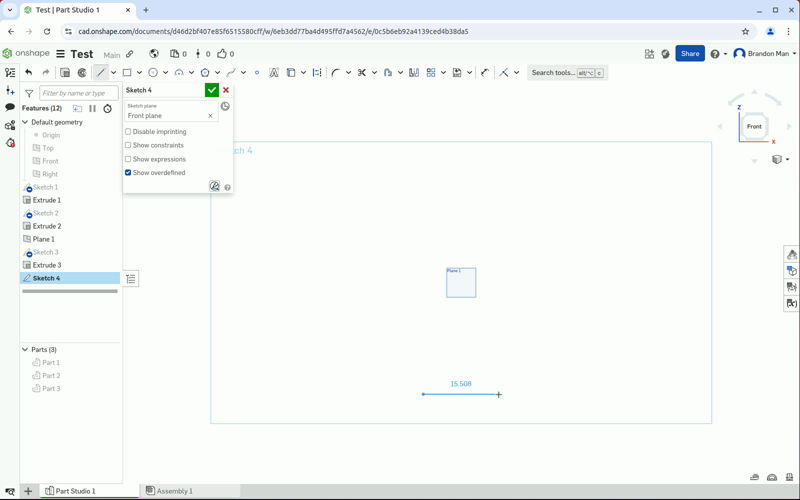
click(498, 394)
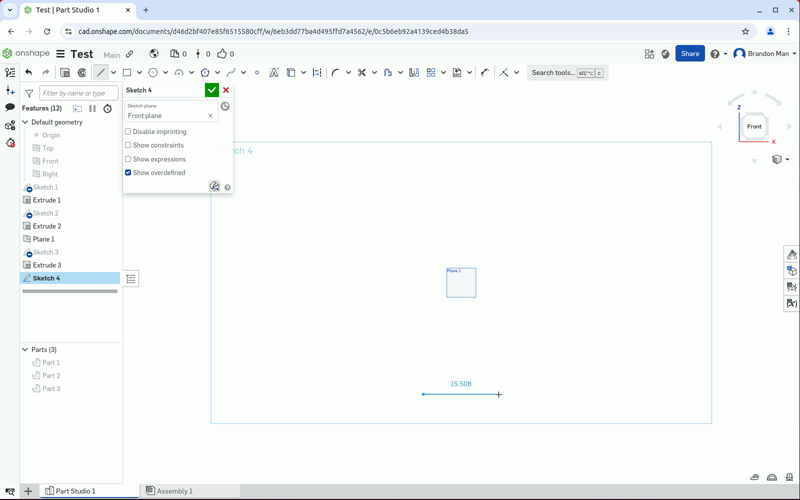
key_up(shift)
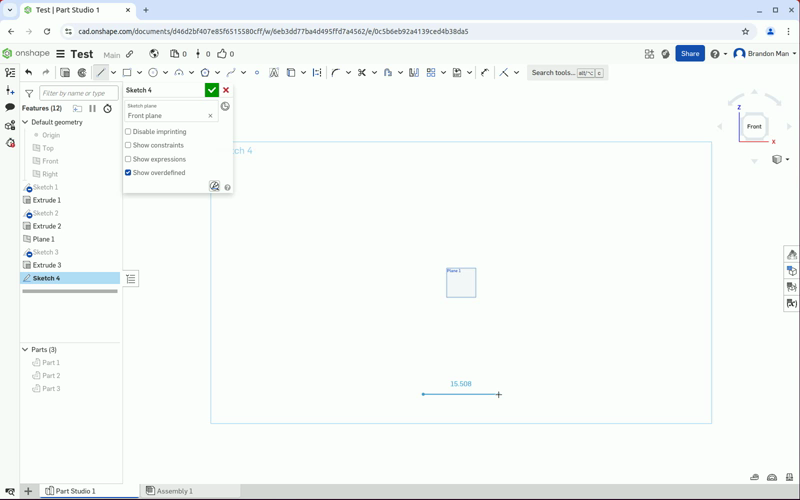
key_down(shift)
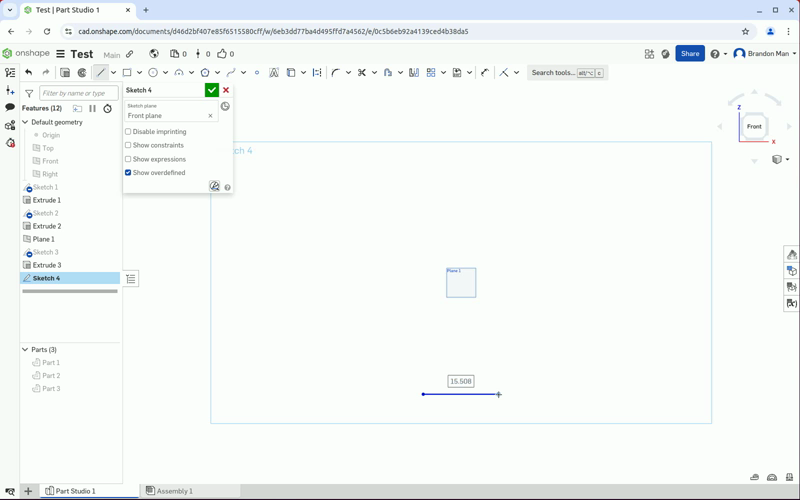
mouse_move(498, 318)
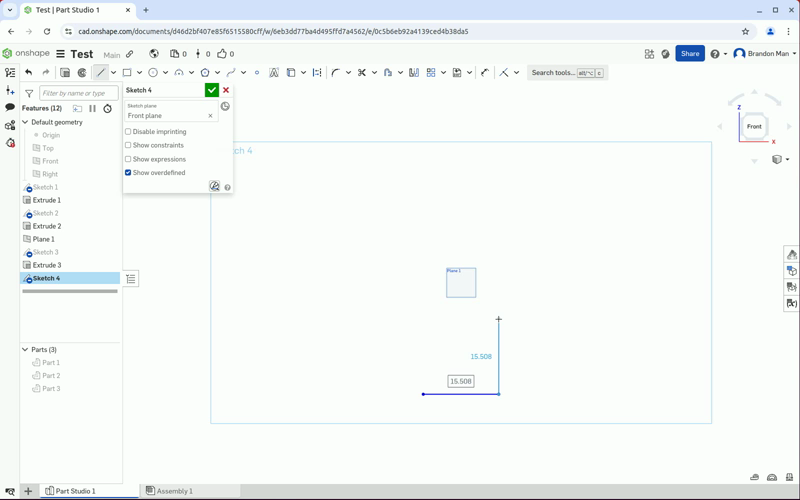
click(498, 318)
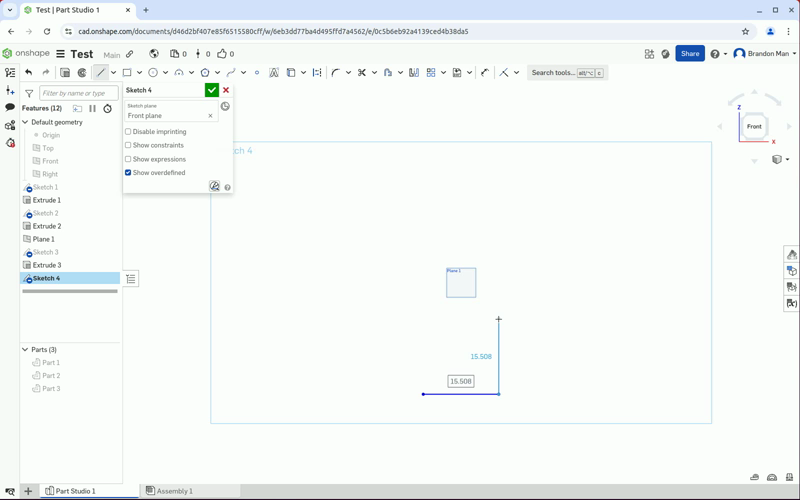
key_up(shift)
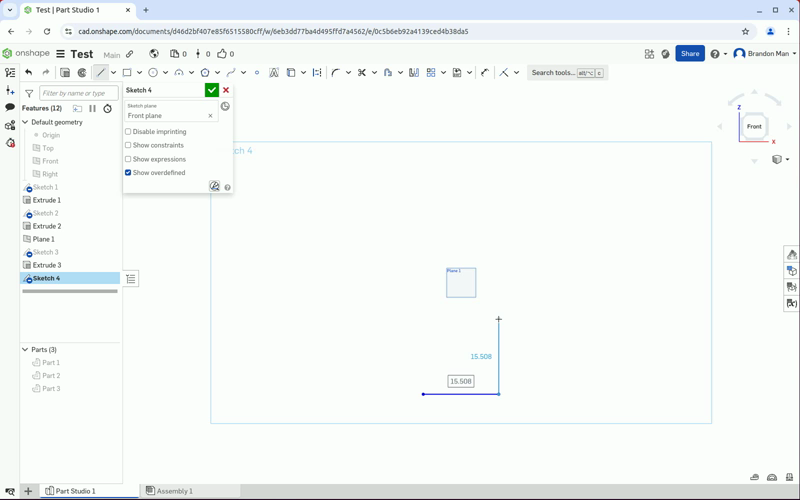
key_down(shift)
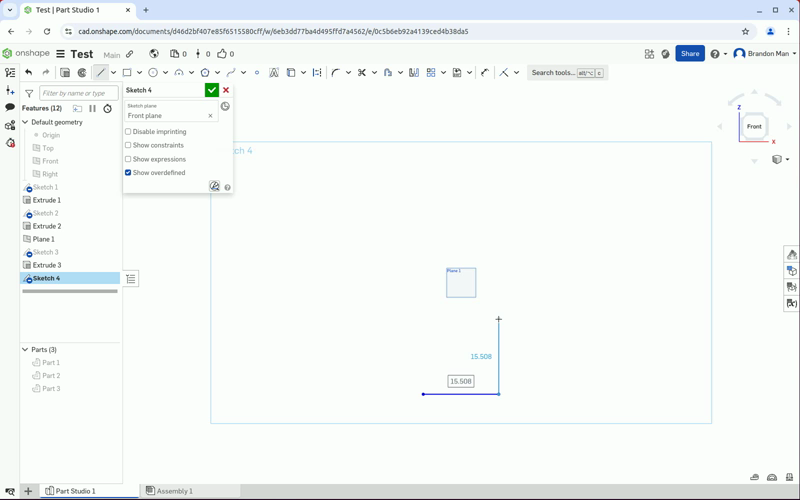
mouse_move(423, 318)
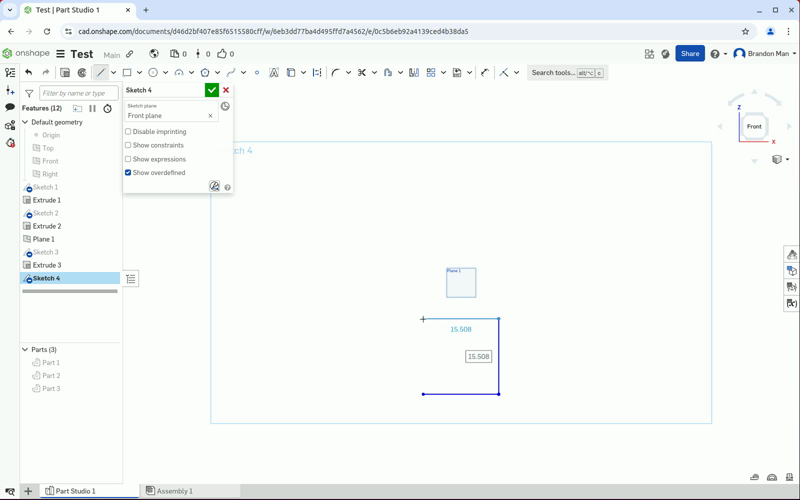
click(423, 318)
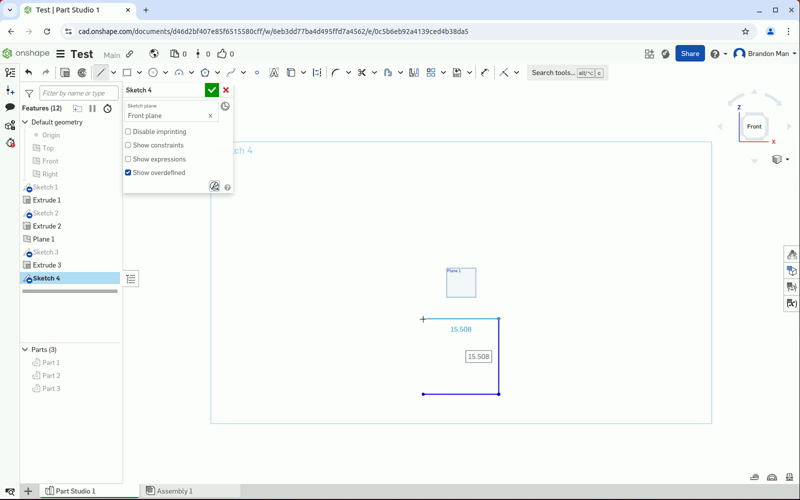
key_up(shift)
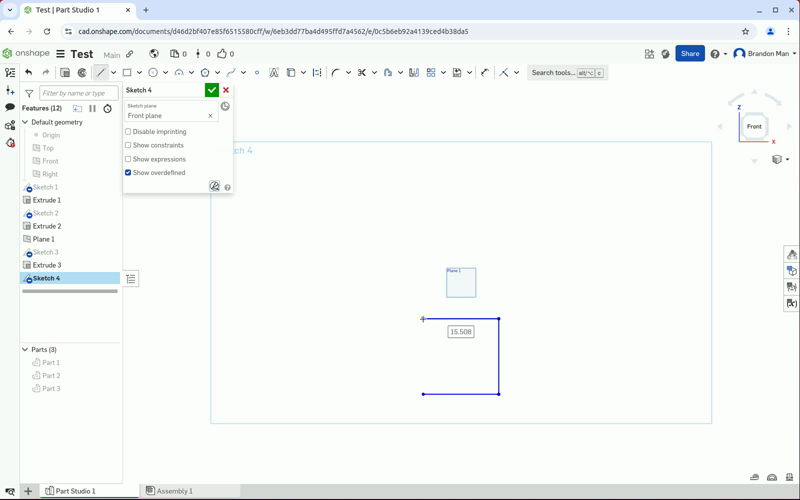
key_down(shift)
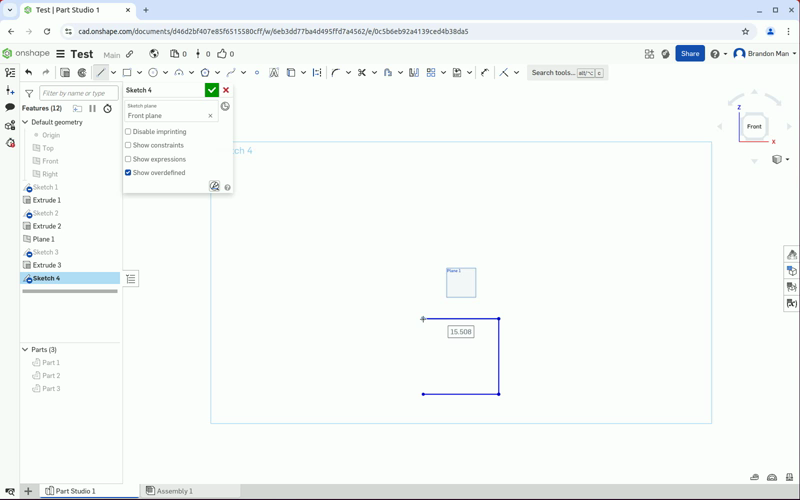
mouse_move(423, 394)
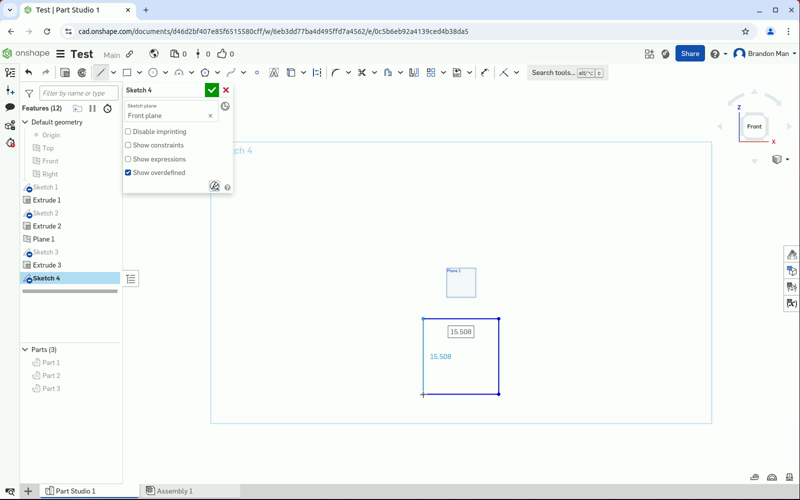
key_up(shift)
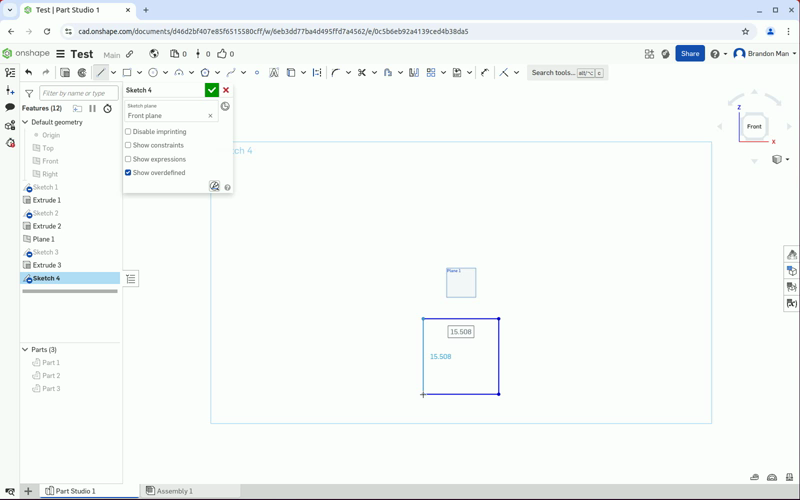
click(423, 394)
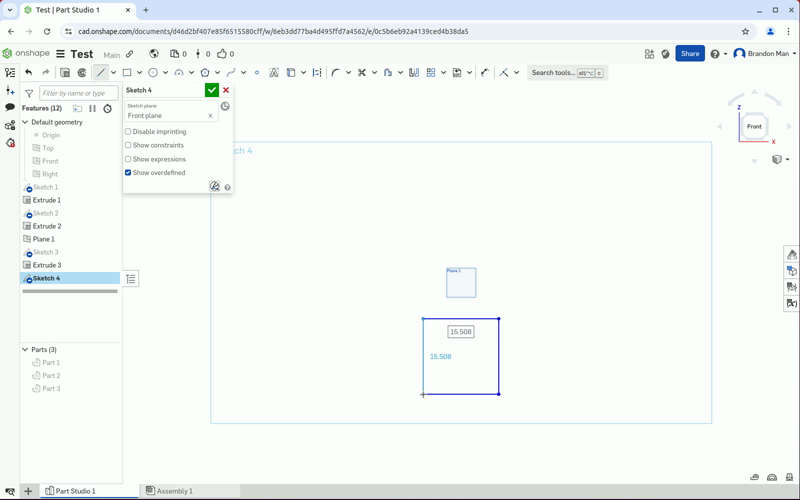
key(esc)
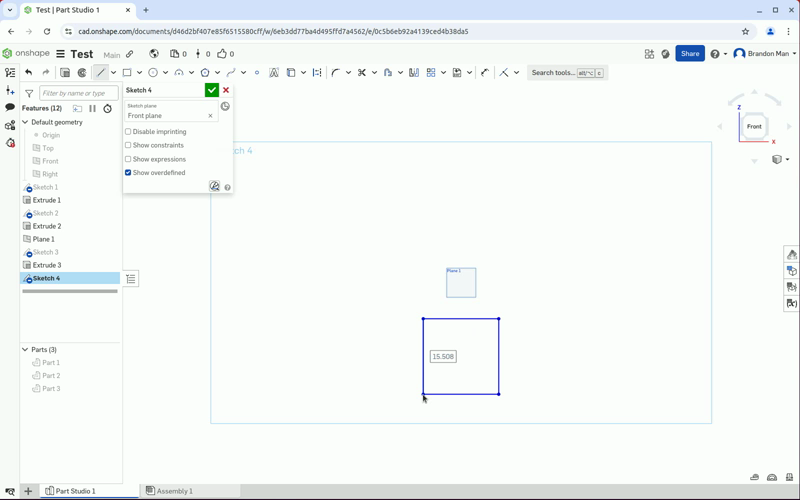
mouse_move(471, 365)
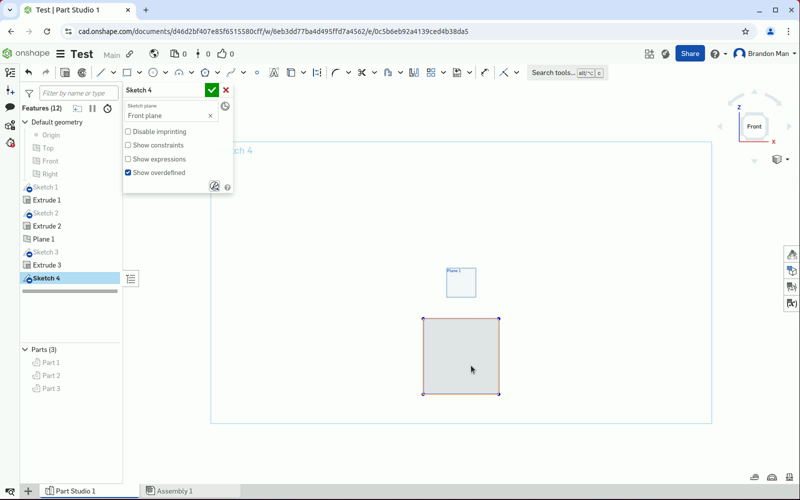
click(471, 365)
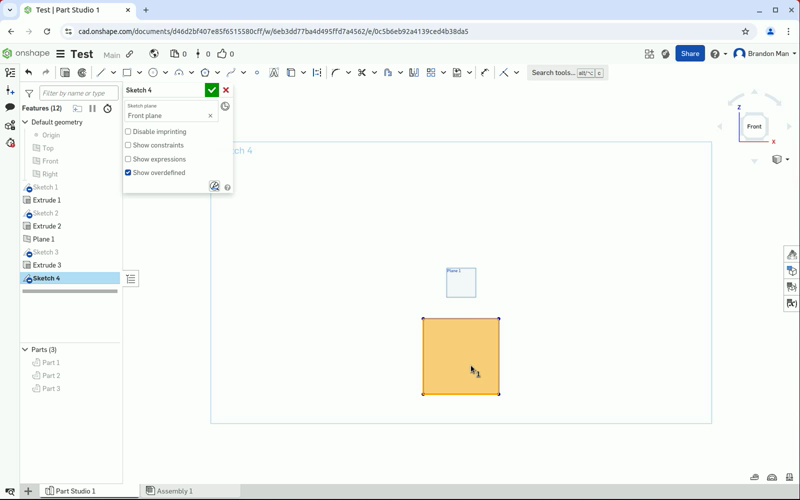
mouse_move(73, 352)
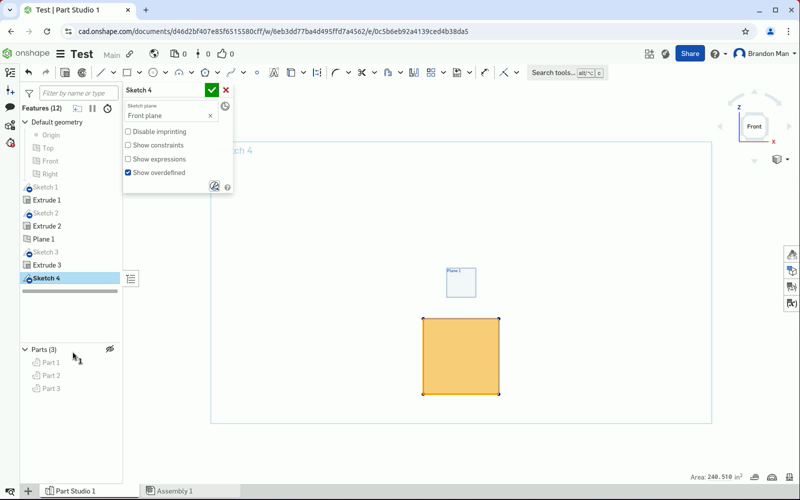
key(shift+y)
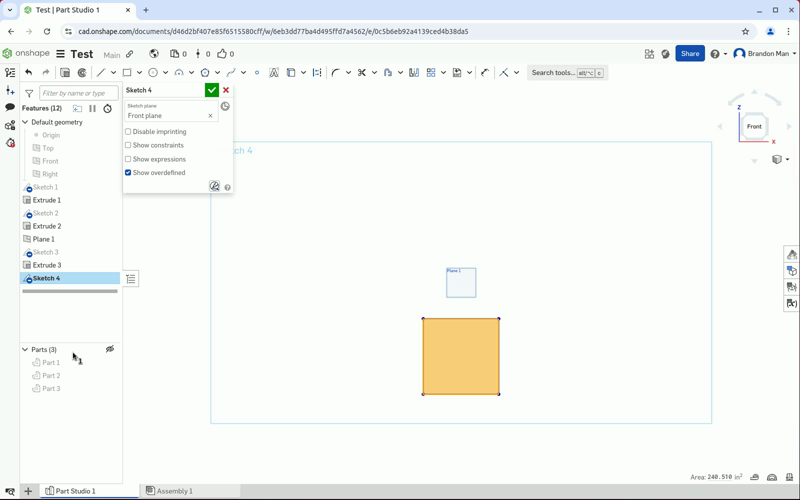
key(shift+e)
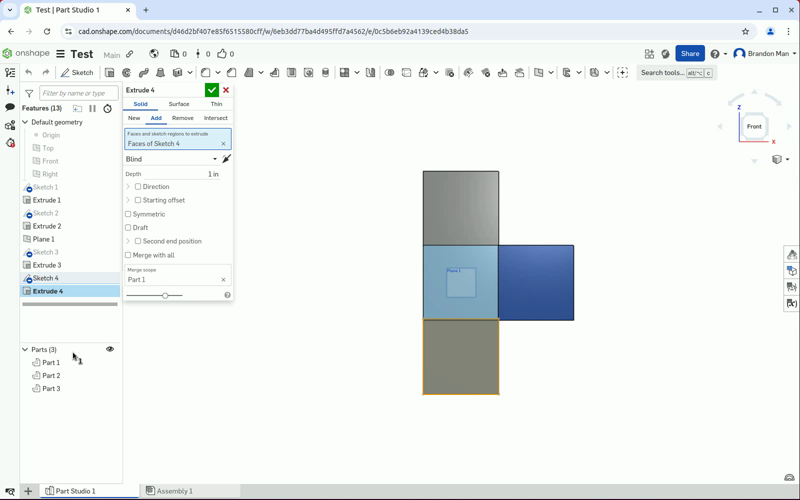
mouse_move(143, 106)
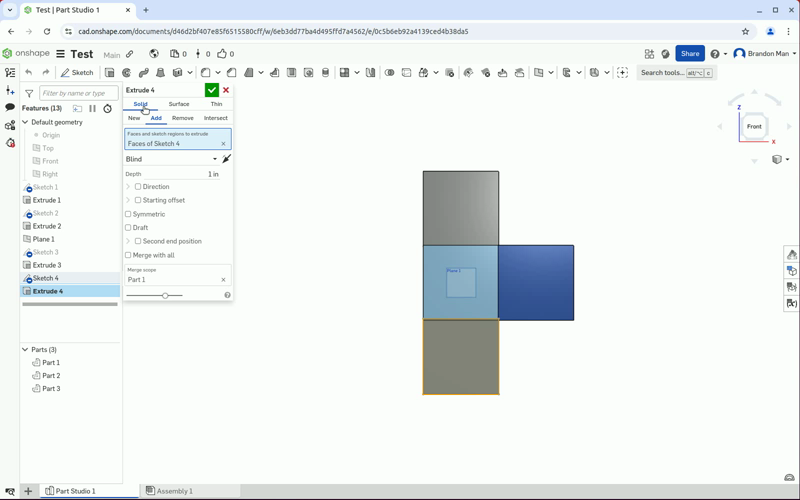
click(143, 106)
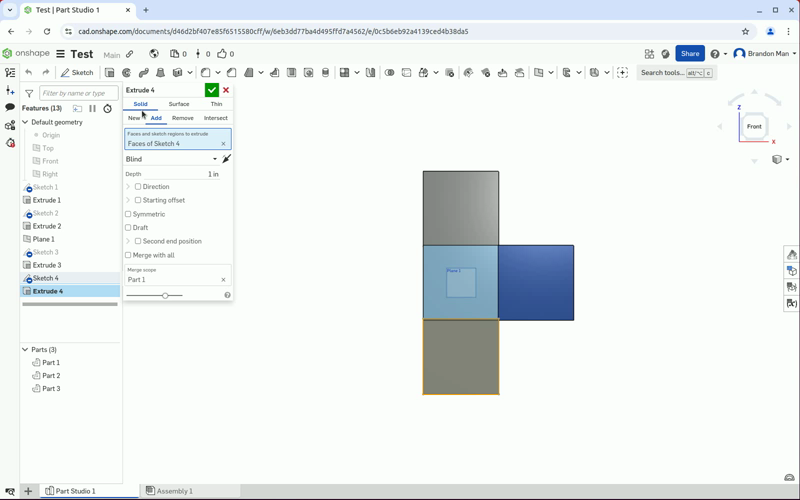
mouse_move(137, 120)
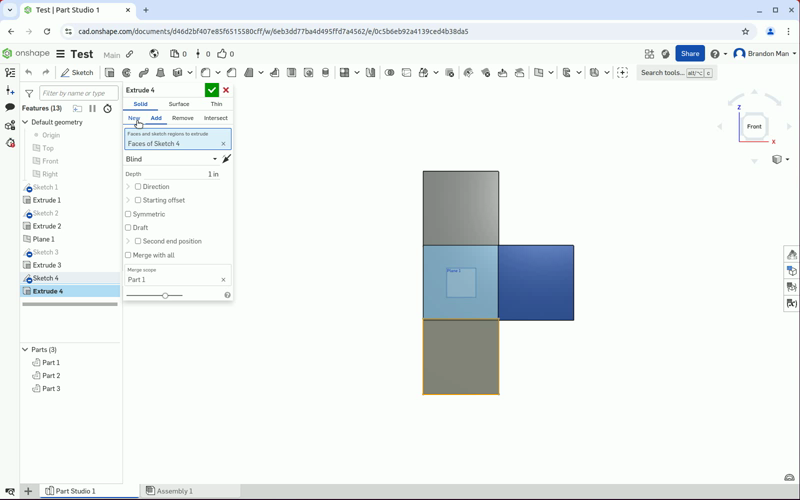
click(137, 120)
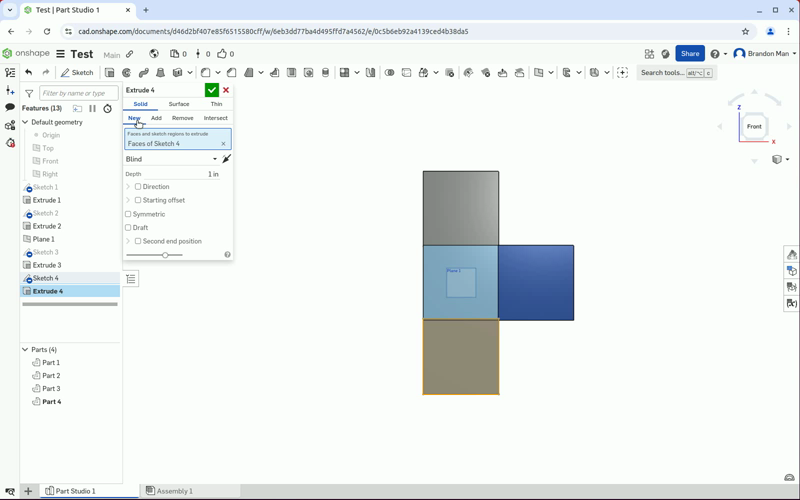
key(tab, 4)
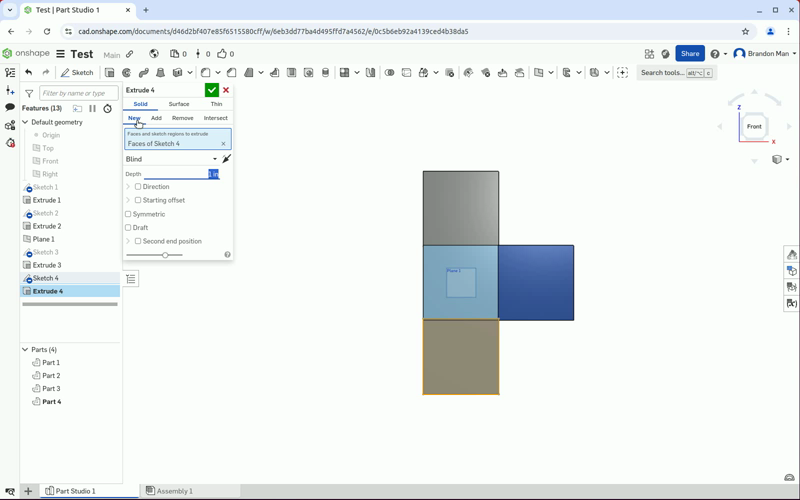
text(1.204)
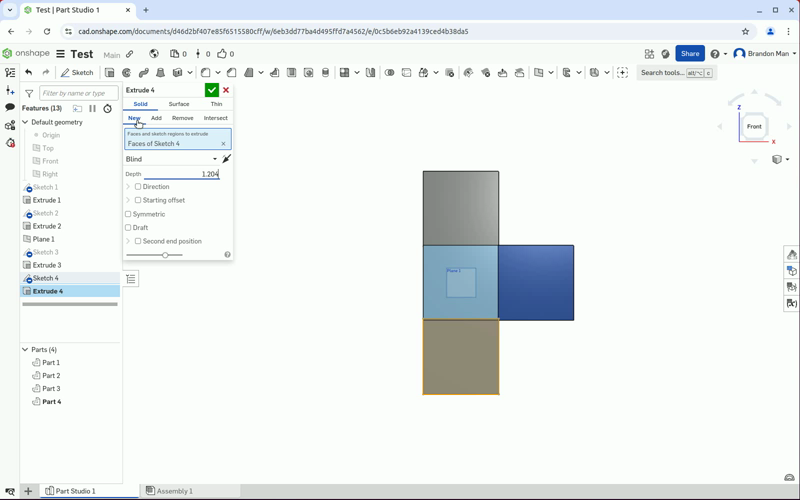
key(enter)
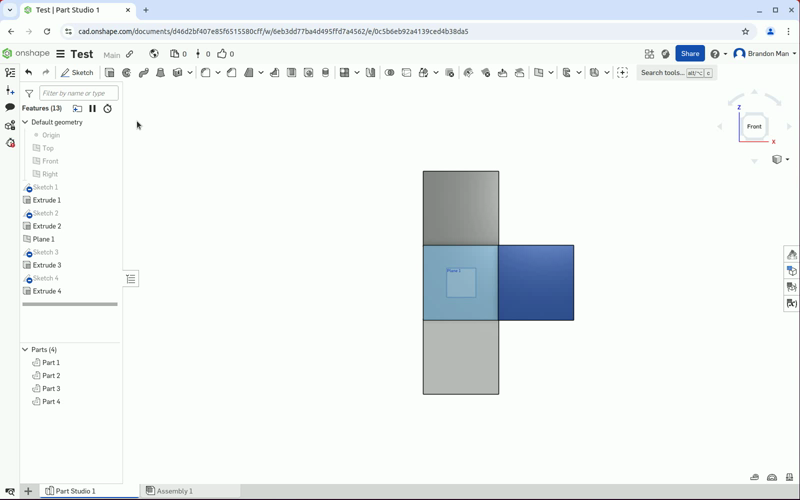
key(shift+h)
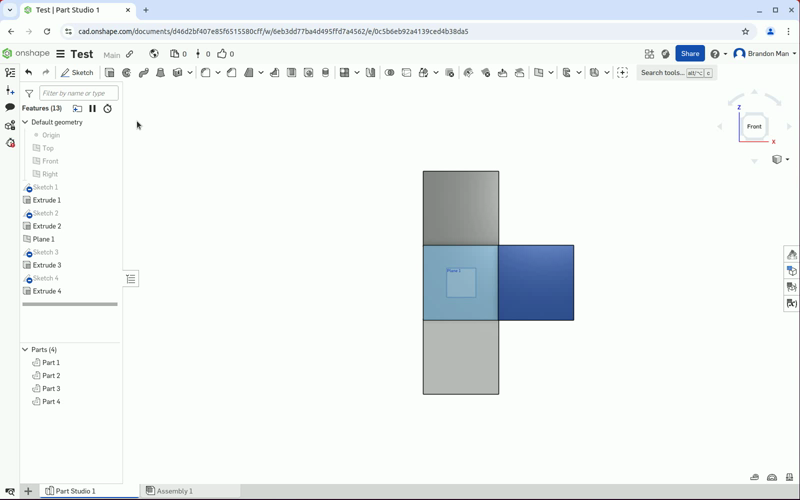
key(shift+h)
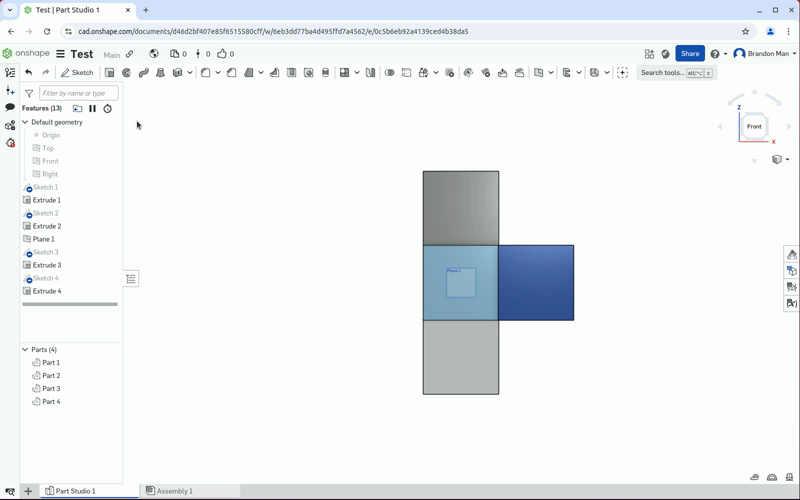
mouse_move(73, 189)
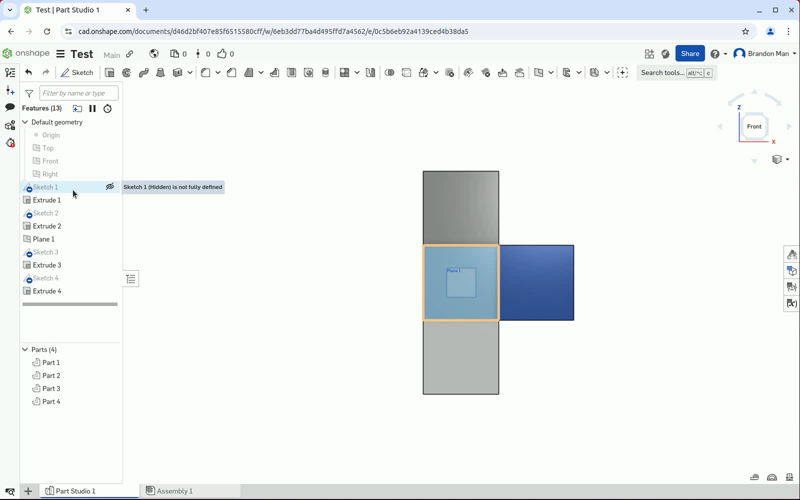
click(73, 189)
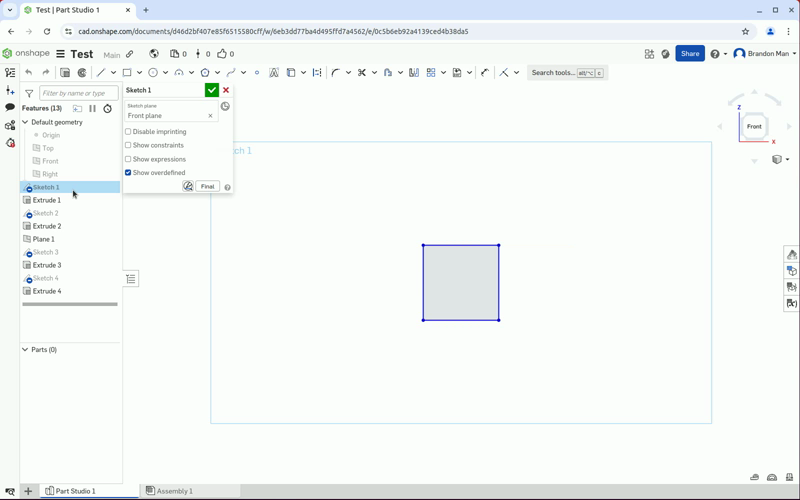
mouse_move(229, 92)
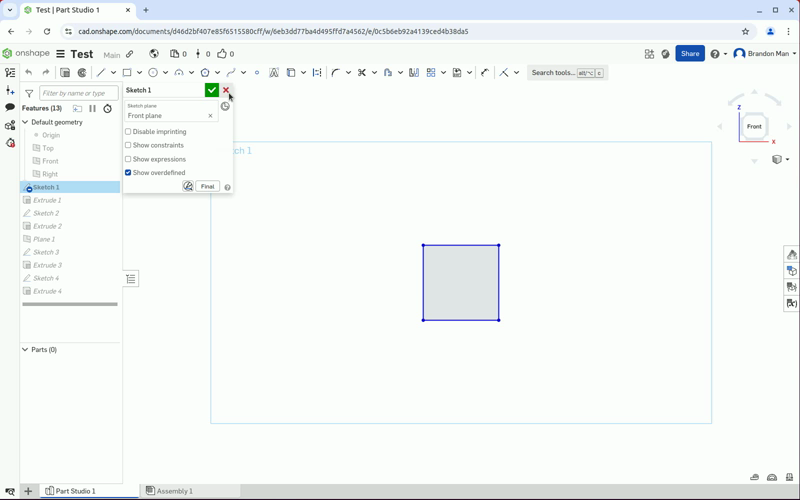
click(229, 92)
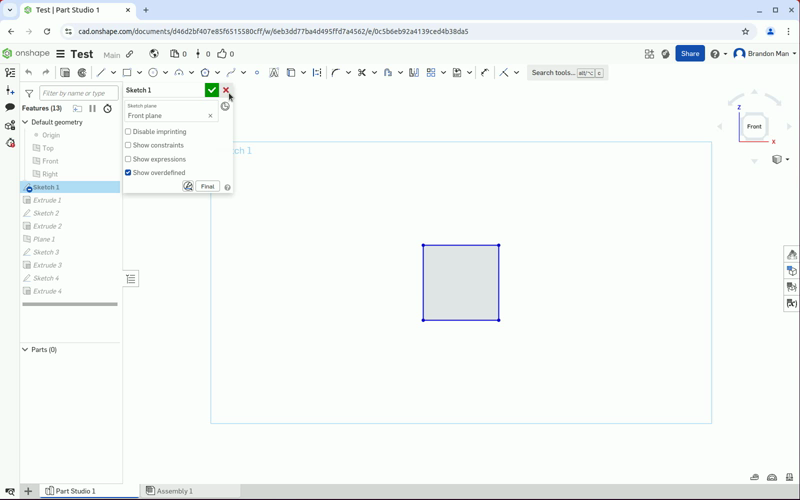
key(shift+s)
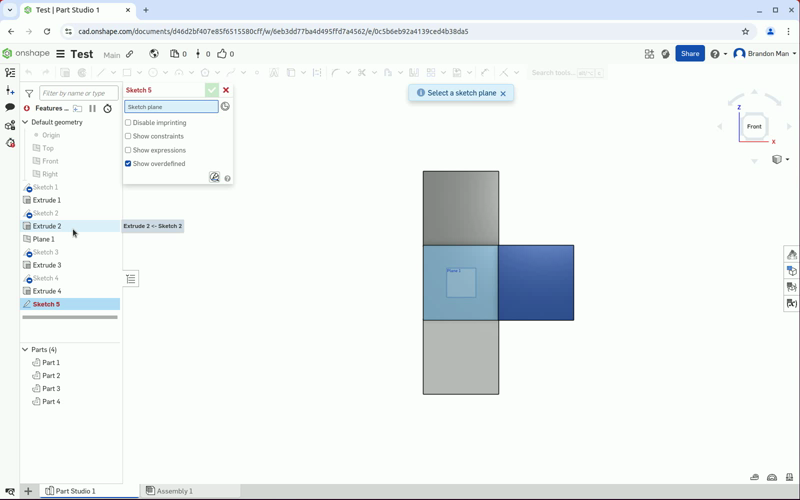
scroll(3)
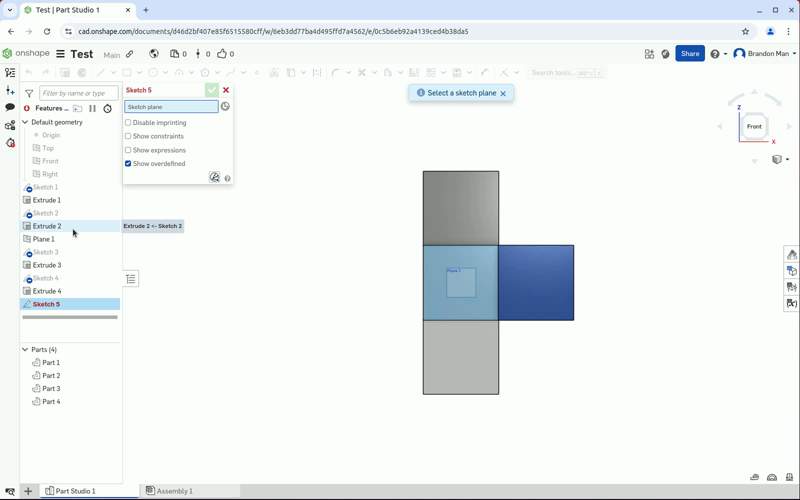
mouse_move(73, 163)
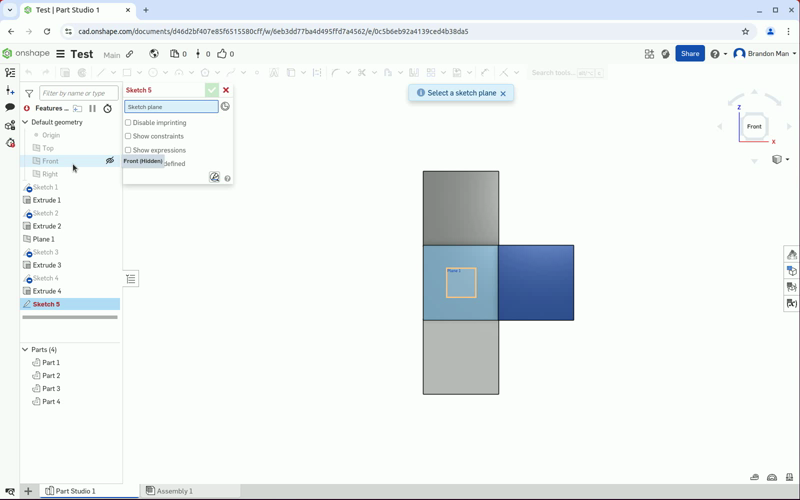
click(73, 163)
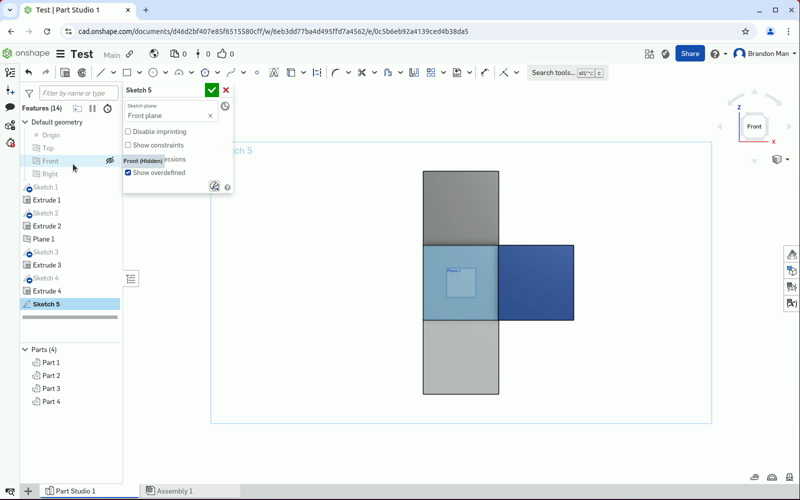
mouse_move(73, 352)
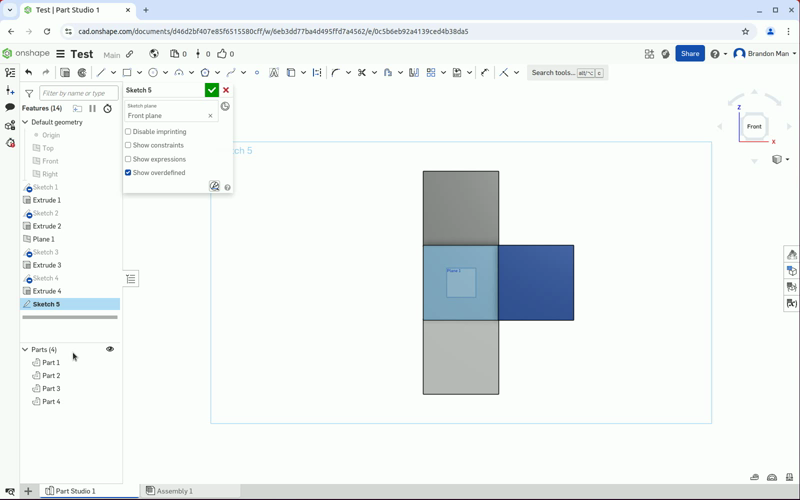
key(y)
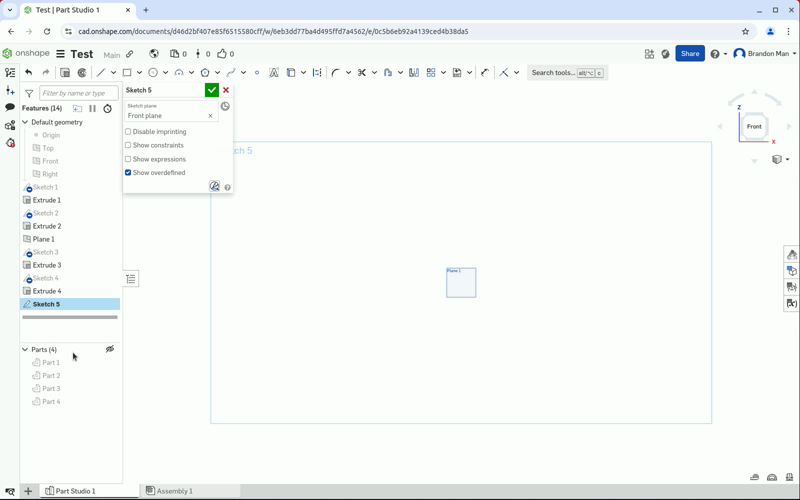
key(l)
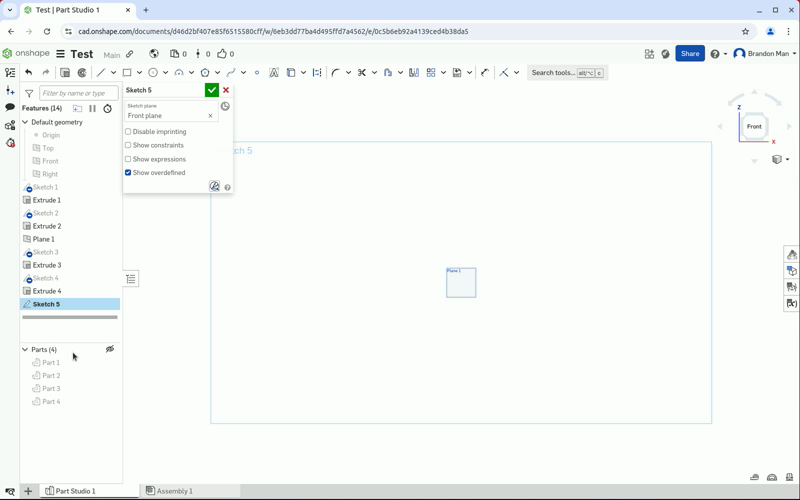
key_down(shift)
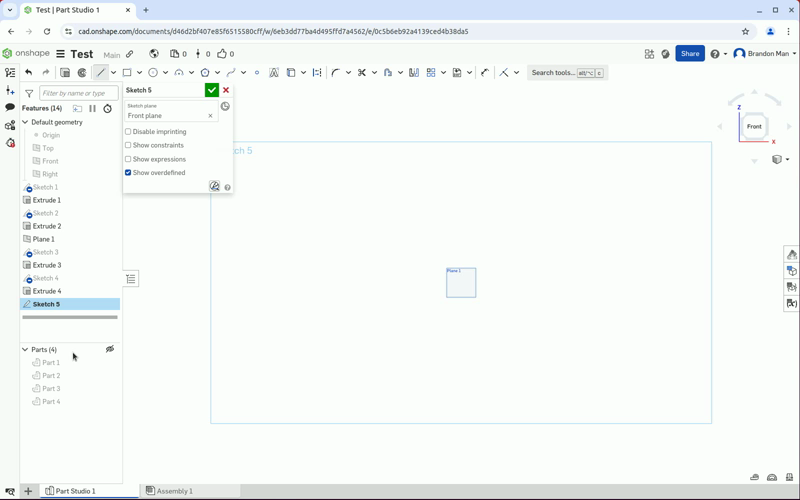
mouse_move(349, 321)
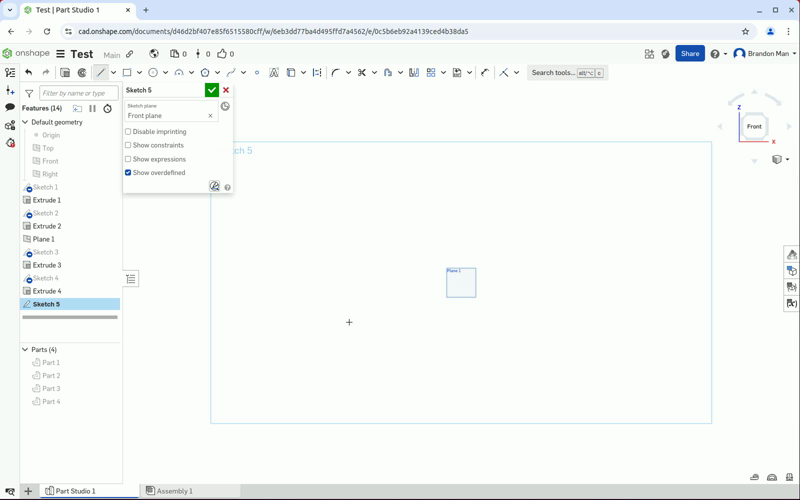
click(349, 321)
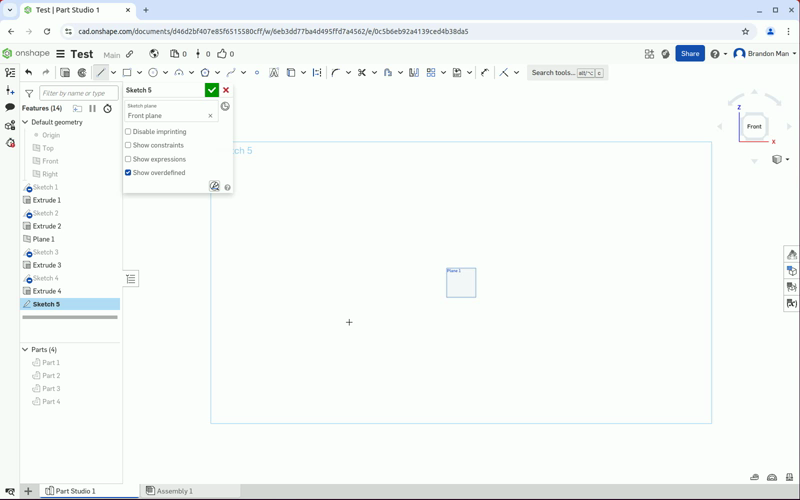
key_up(shift)
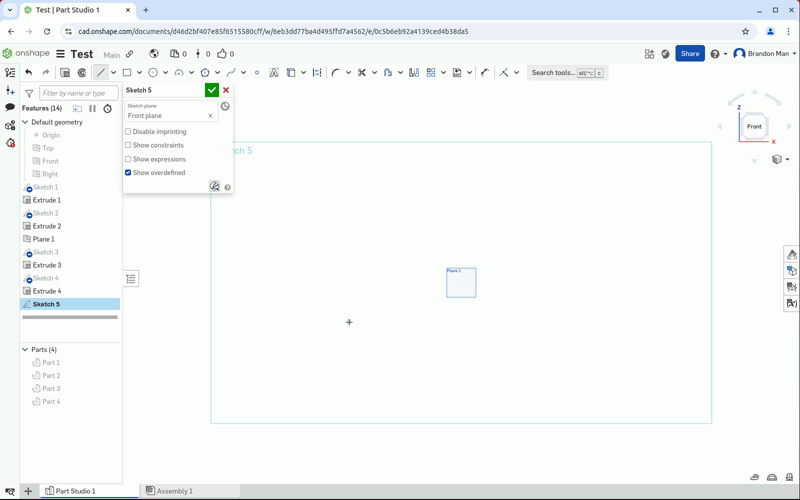
key_down(shift)
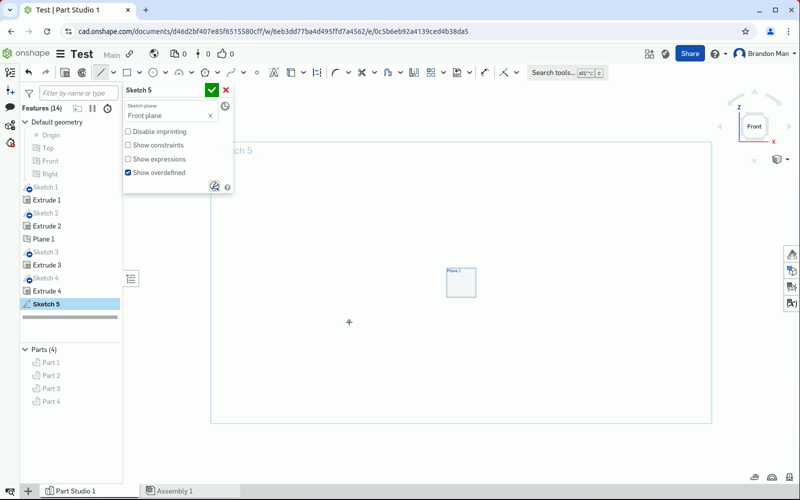
mouse_move(424, 321)
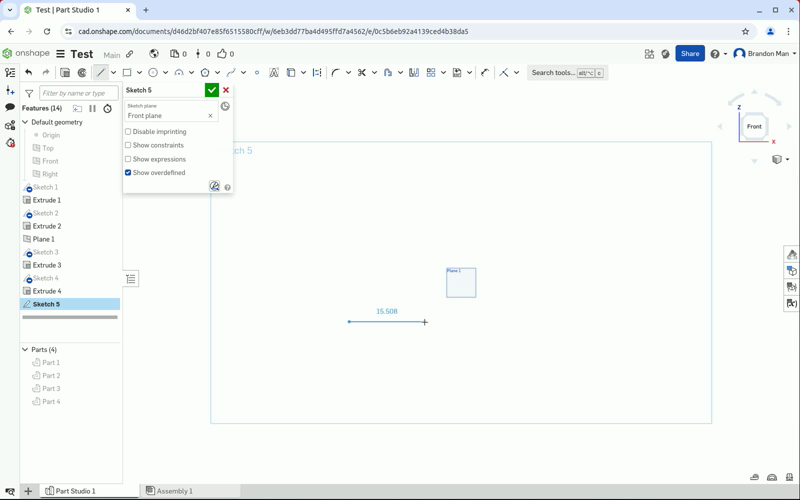
click(424, 321)
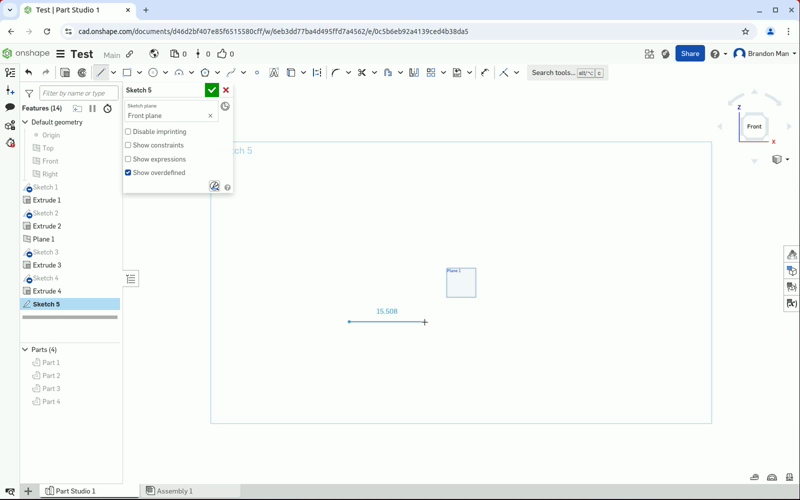
key_up(shift)
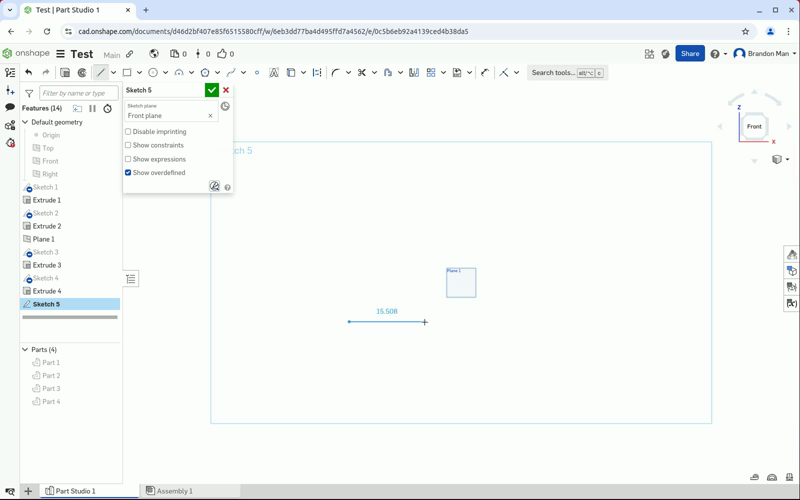
key_down(shift)
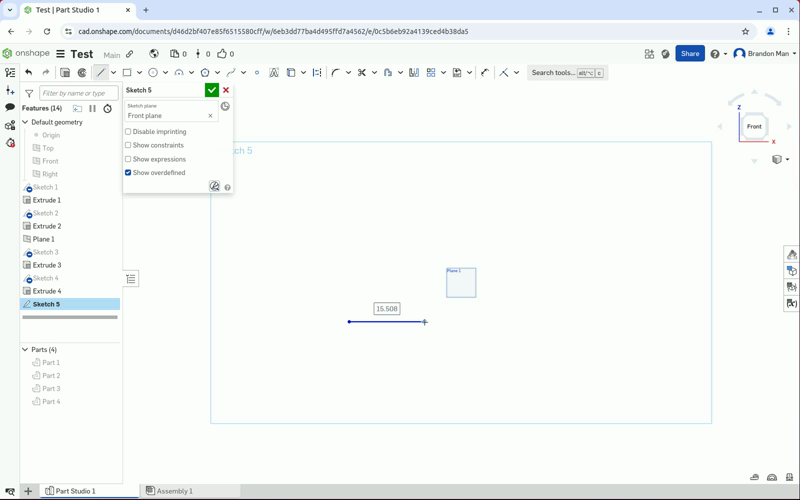
mouse_move(424, 246)
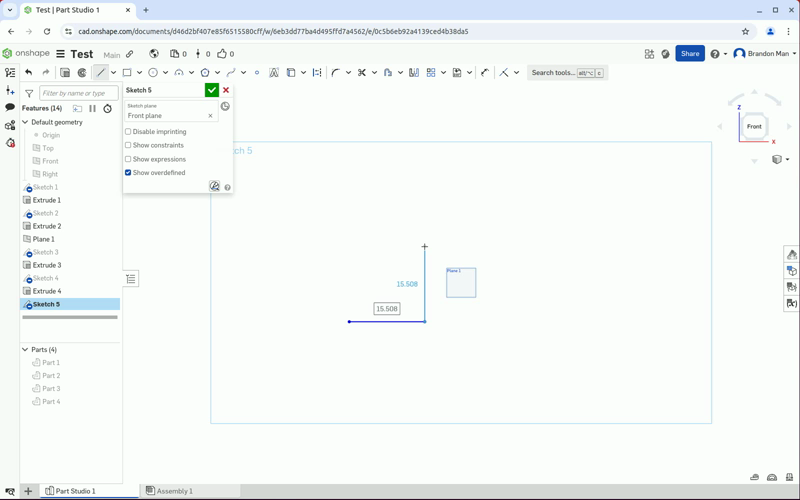
click(424, 246)
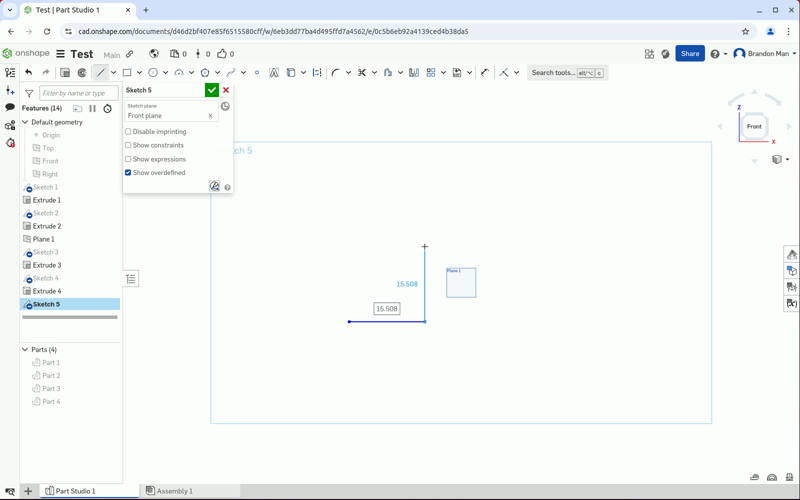
key_up(shift)
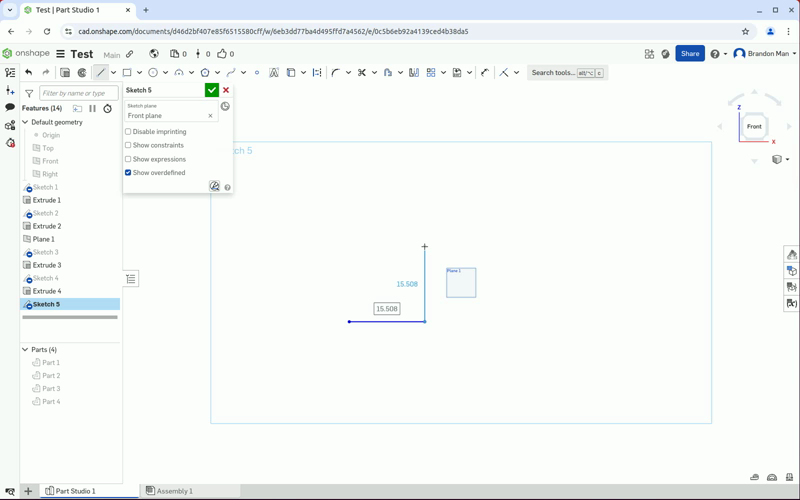
key_down(shift)
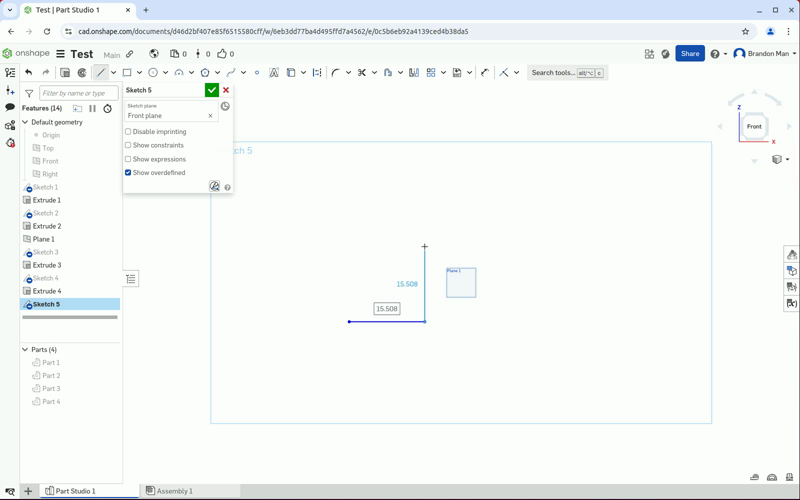
mouse_move(349, 246)
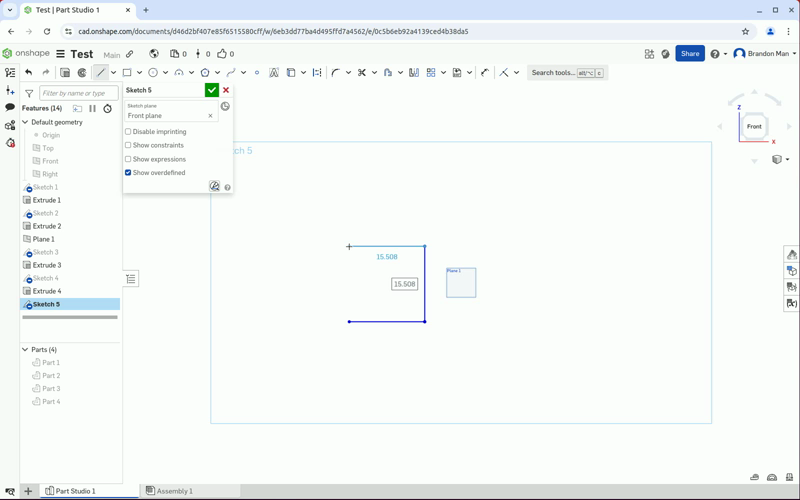
click(349, 246)
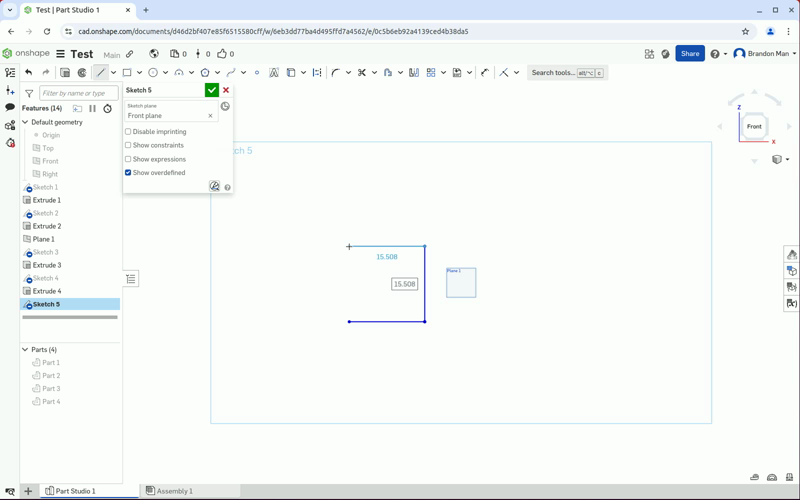
key_up(shift)
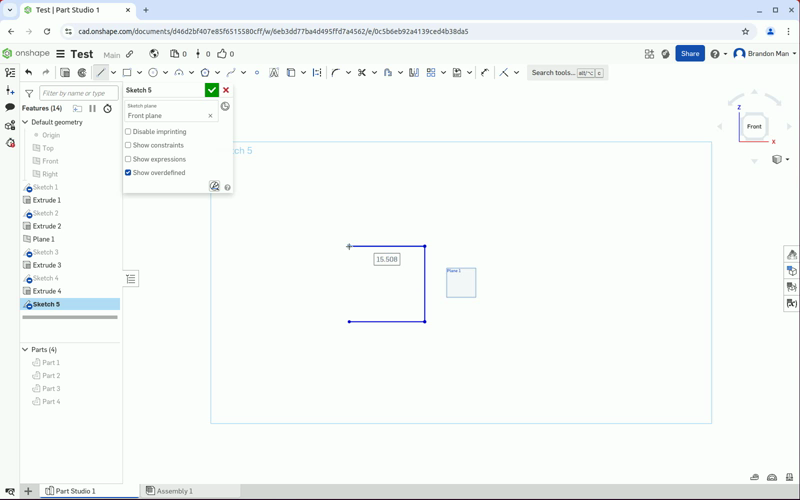
key_down(shift)
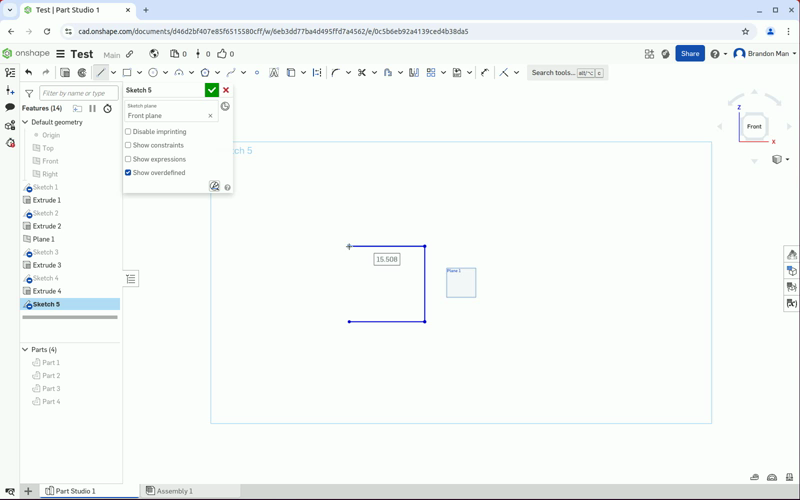
mouse_move(349, 321)
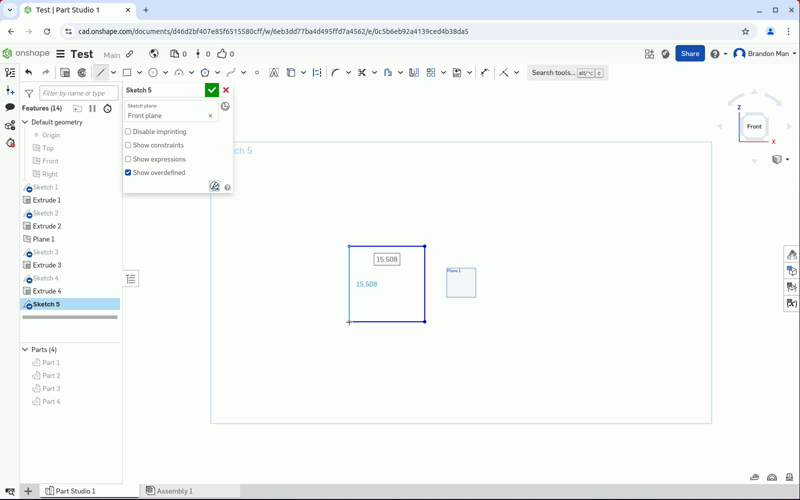
key_up(shift)
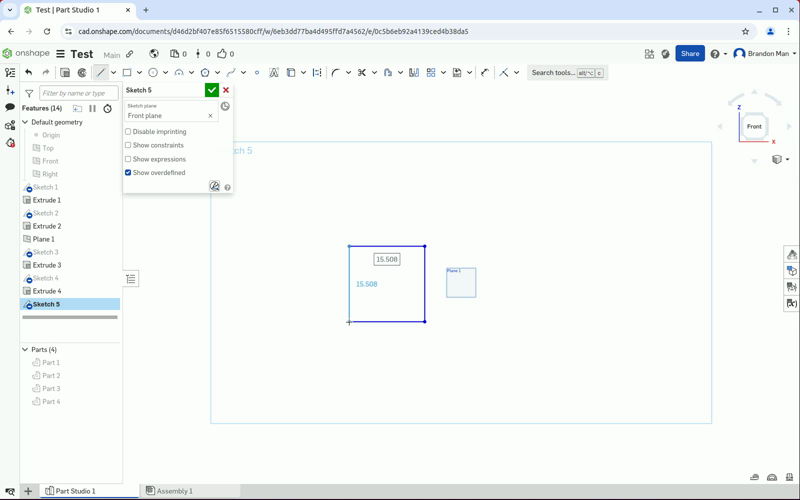
click(349, 321)
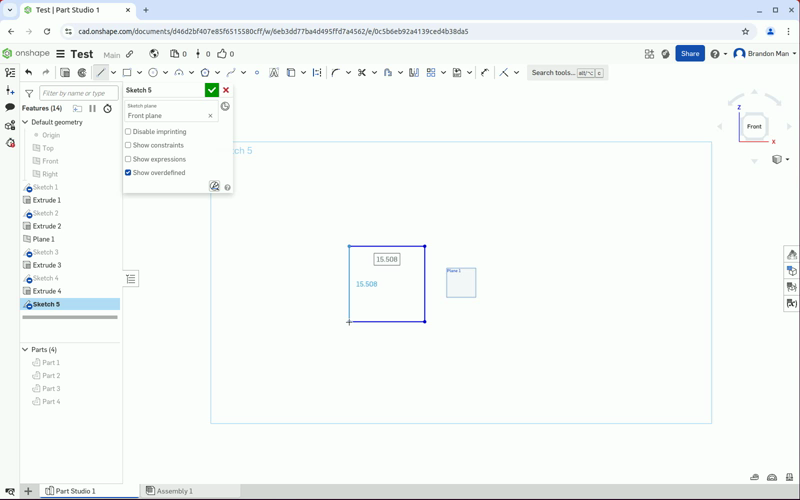
key(esc)
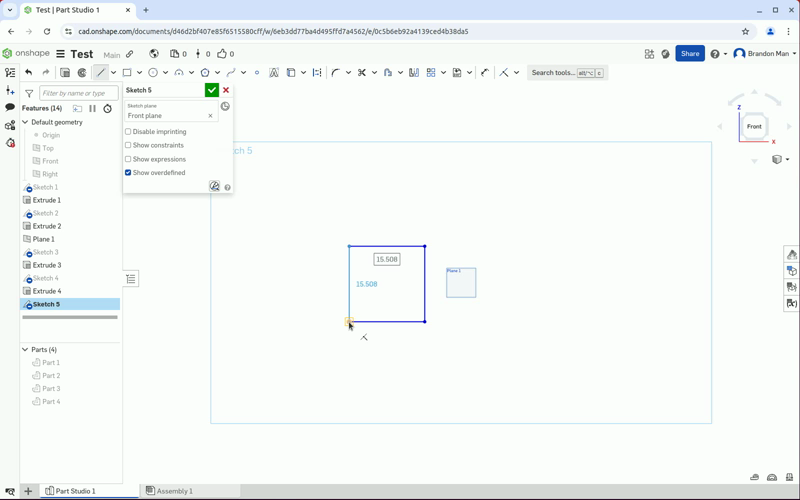
mouse_move(411, 305)
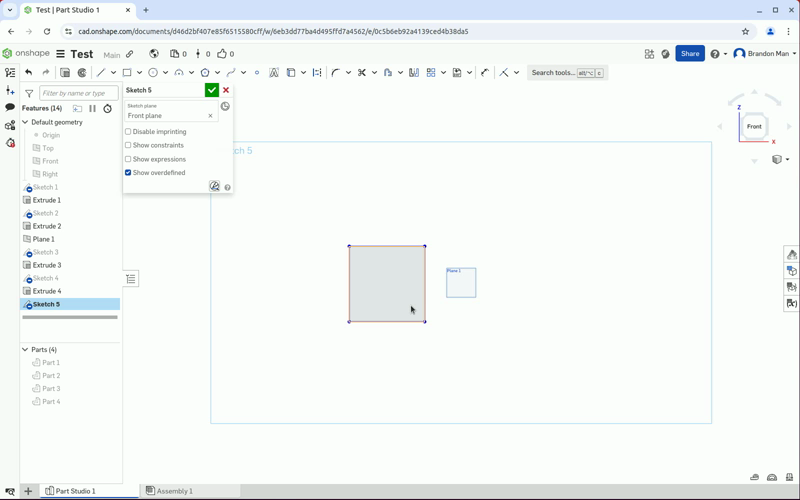
click(411, 305)
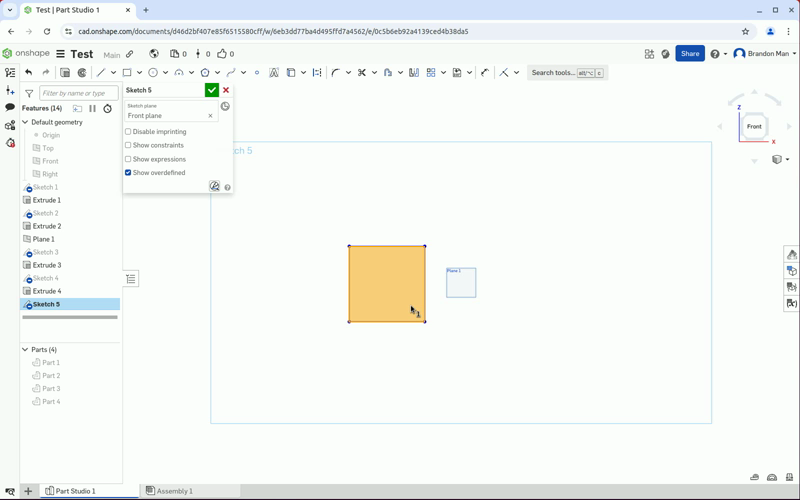
mouse_move(73, 352)
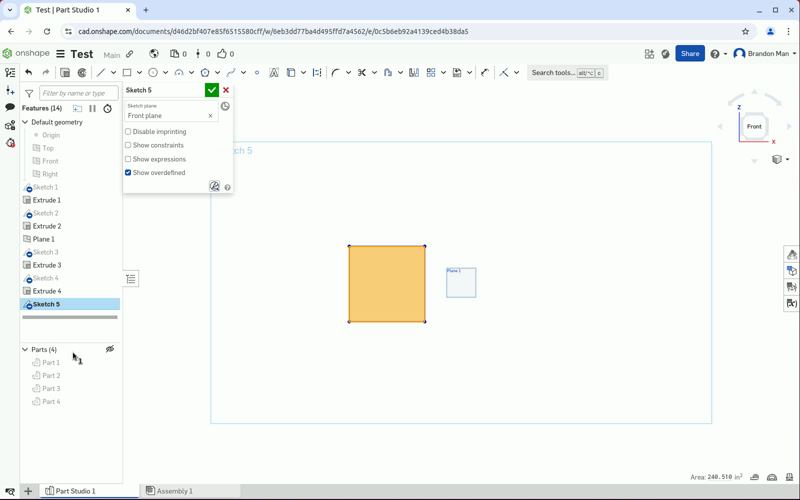
key(shift+y)
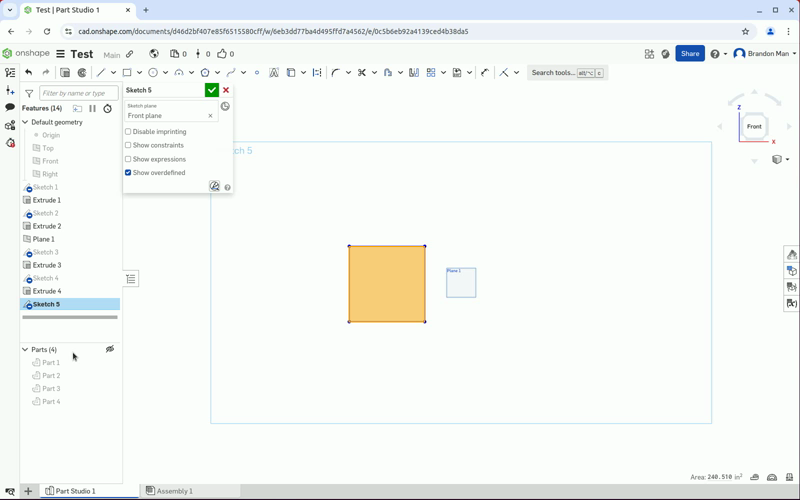
key(shift+e)
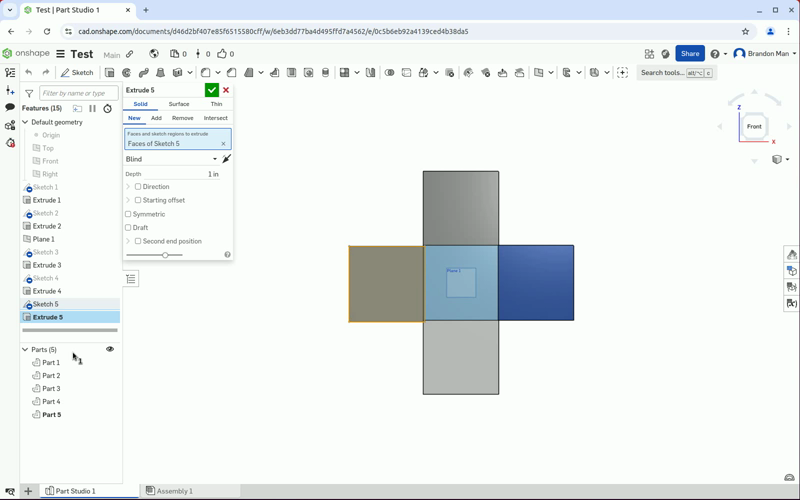
mouse_move(143, 106)
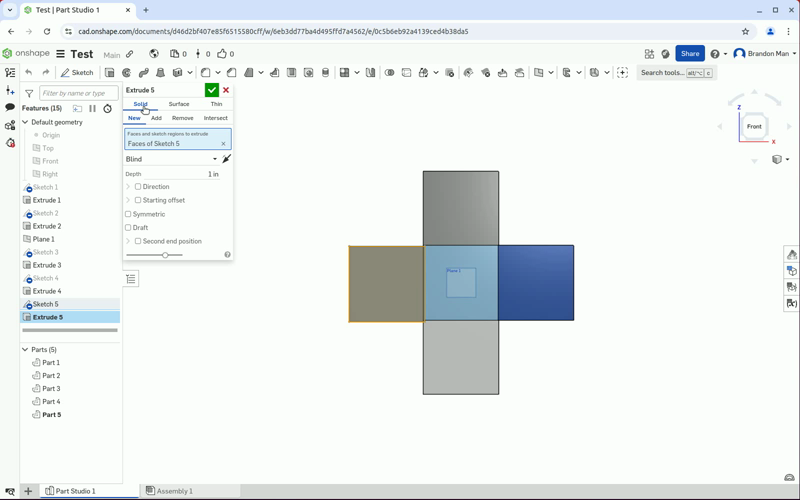
click(143, 106)
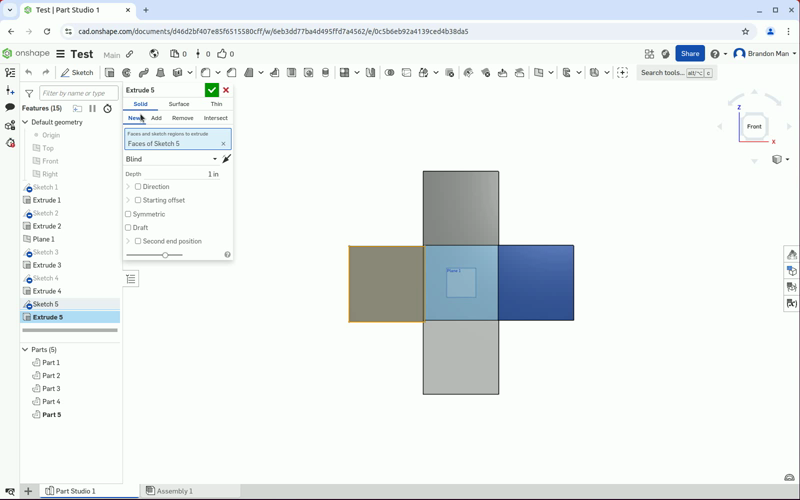
mouse_move(137, 120)
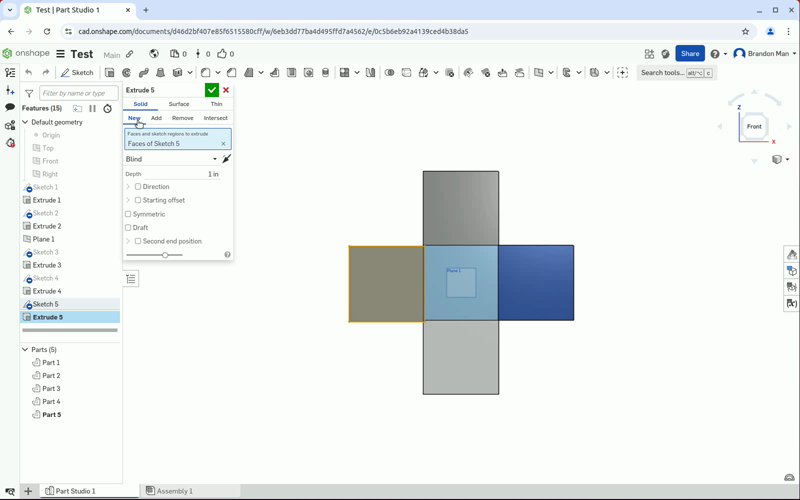
click(137, 120)
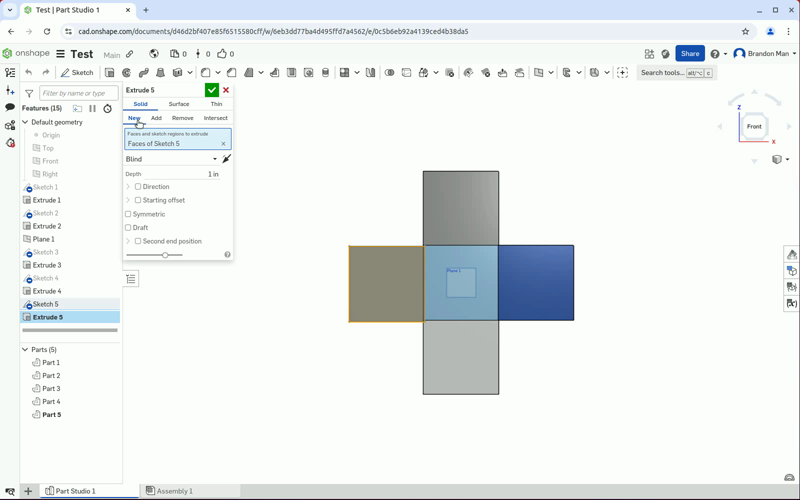
key(tab, 4)
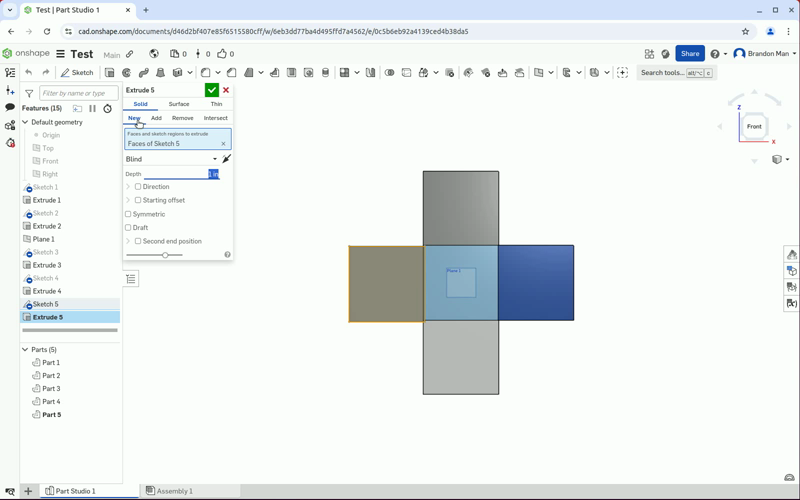
text(1.444)
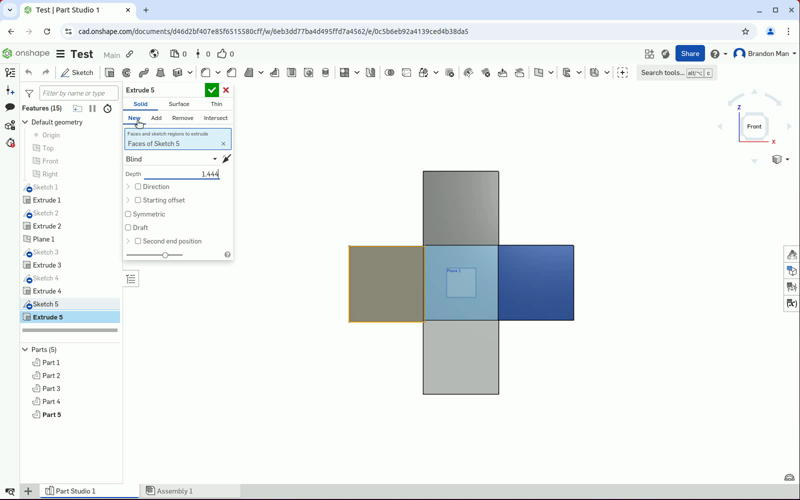
key(enter)
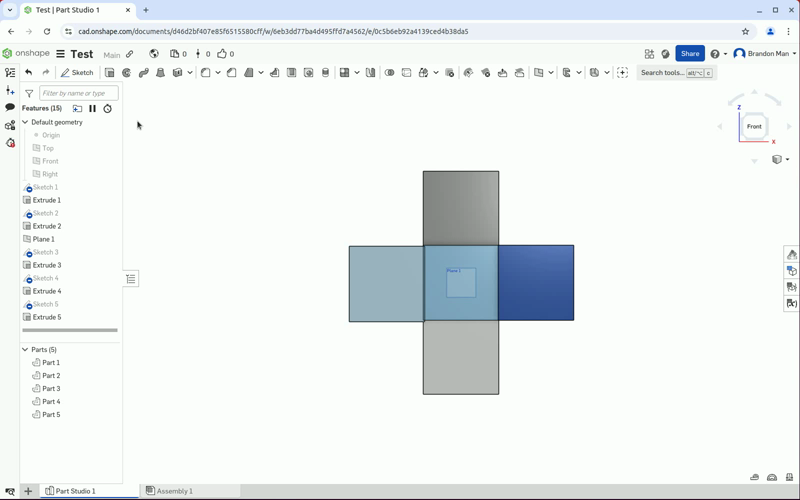
key(shift+h)
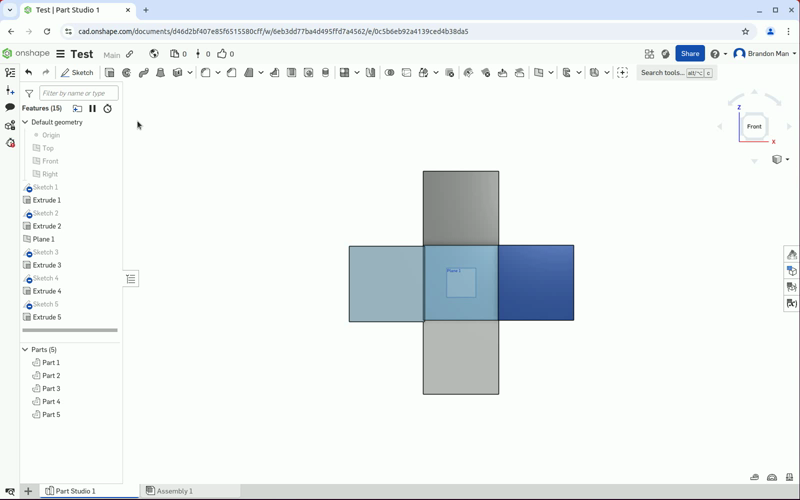
key(shift+h)
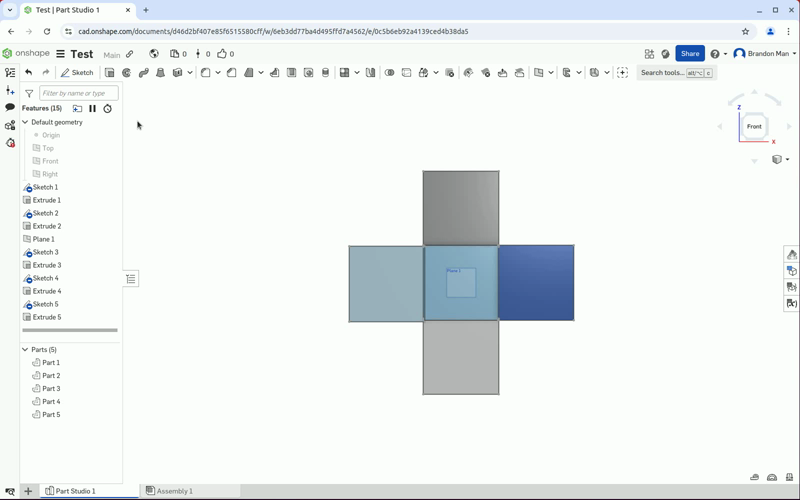
key(shift+7)
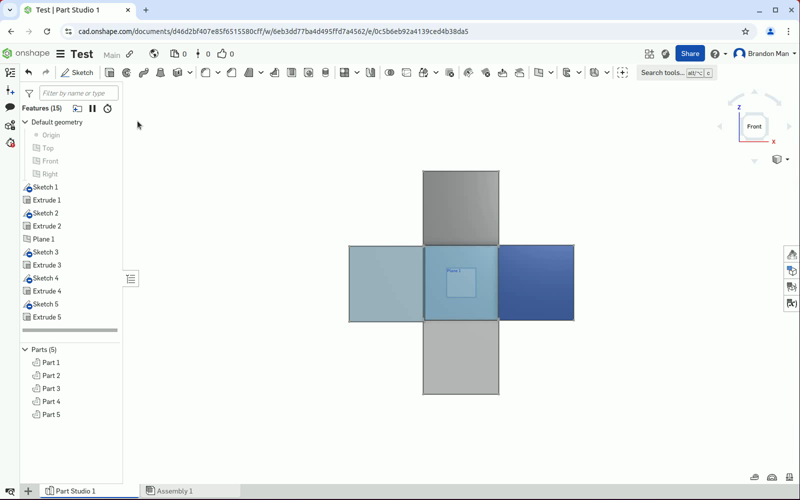
key(left, 2)
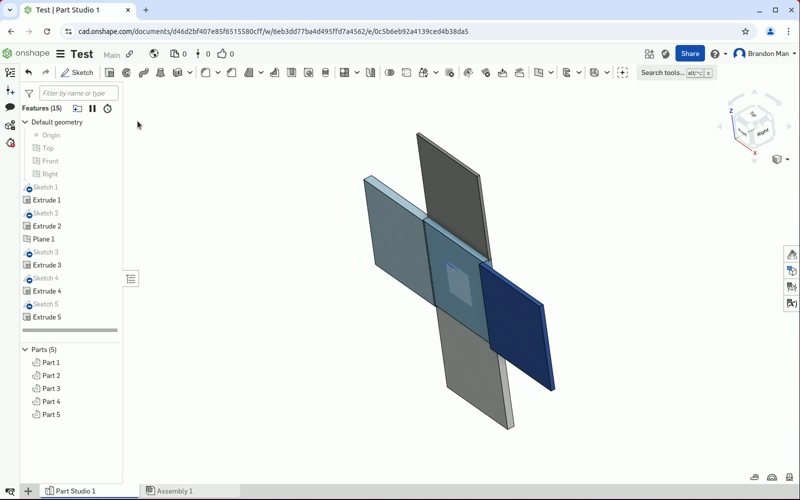
key(down, 2)
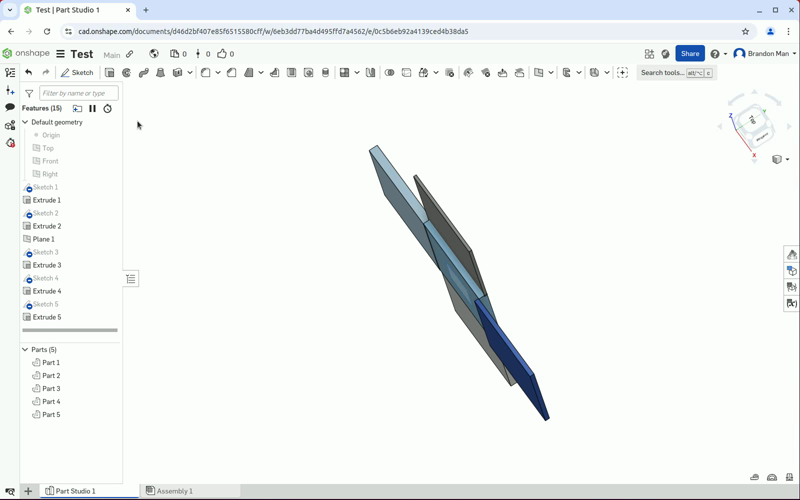
key(up, 2)
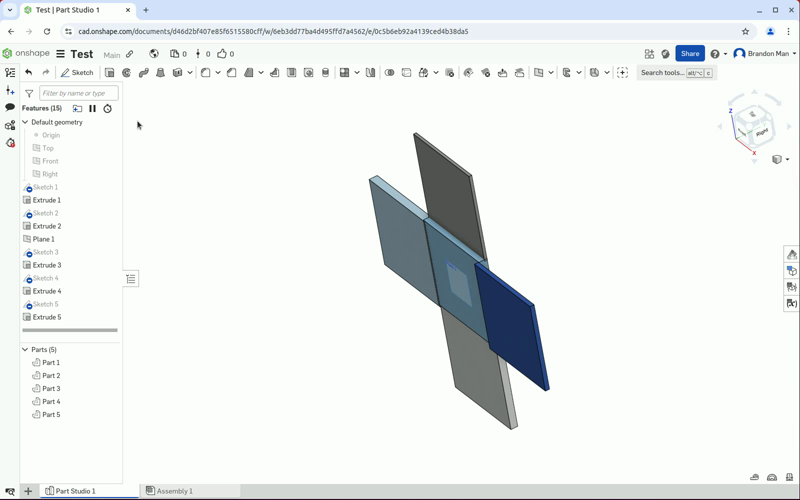
key(right, 2)
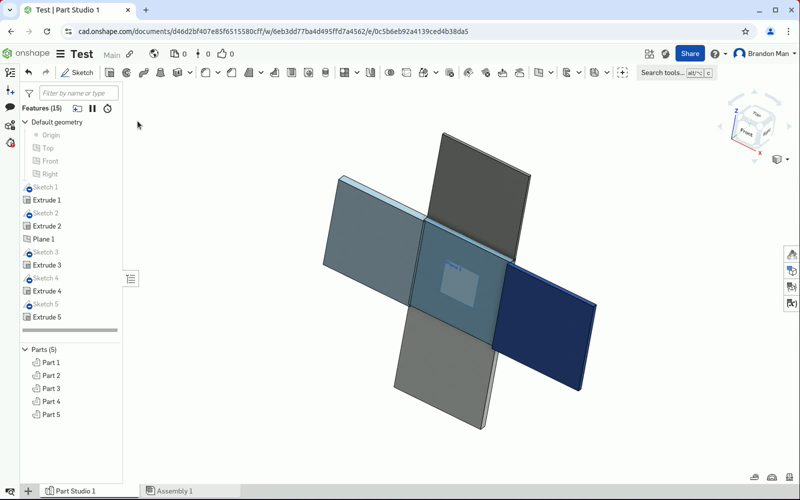
mouse_move(73, 189)
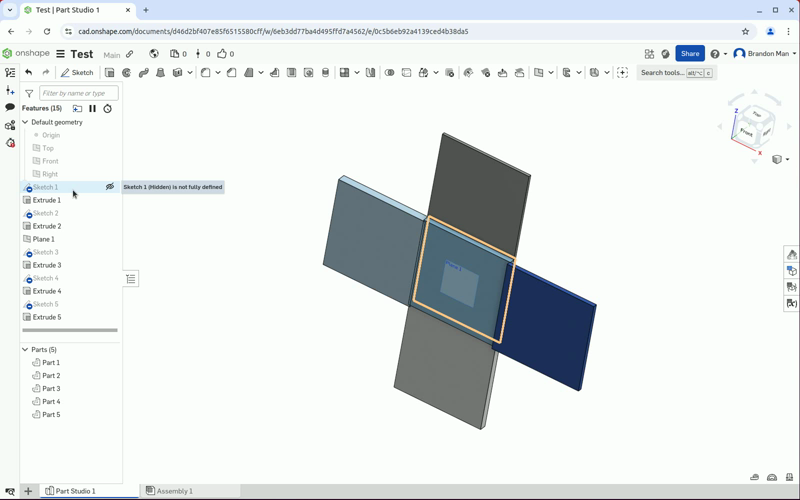
click(73, 189)